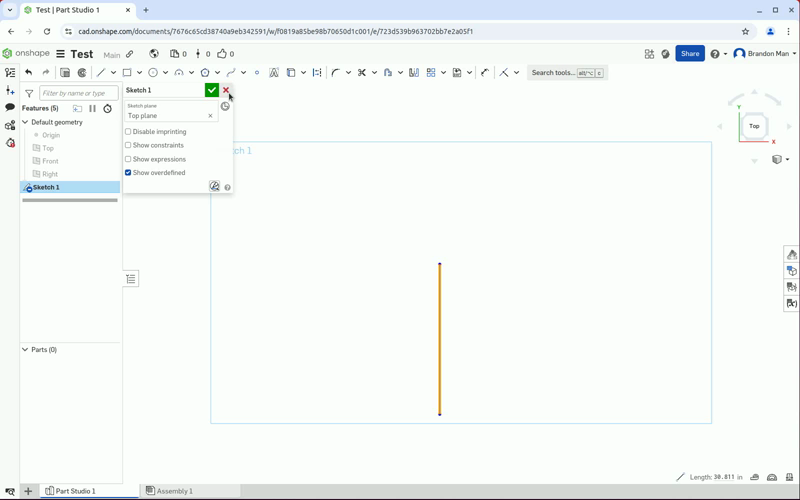
key(shift+h)
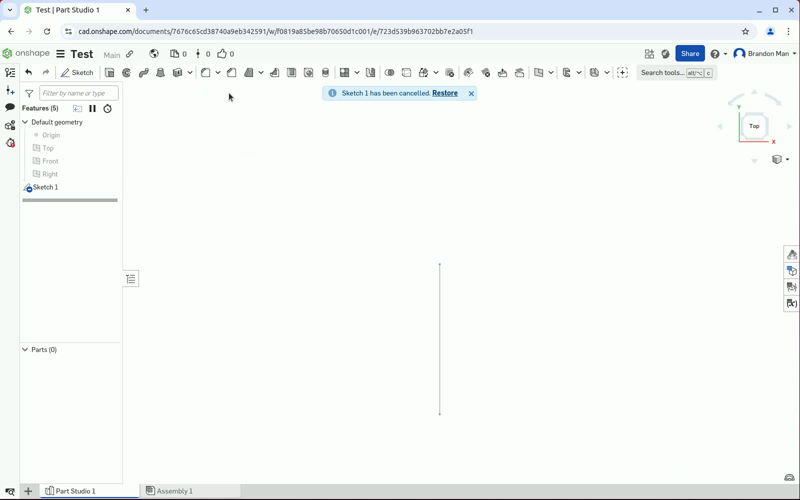
key(shift+s)
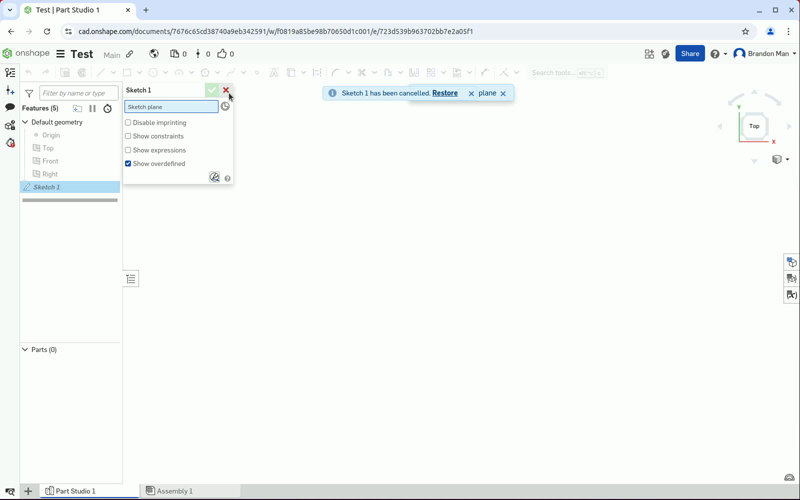
mouse_move(73, 150)
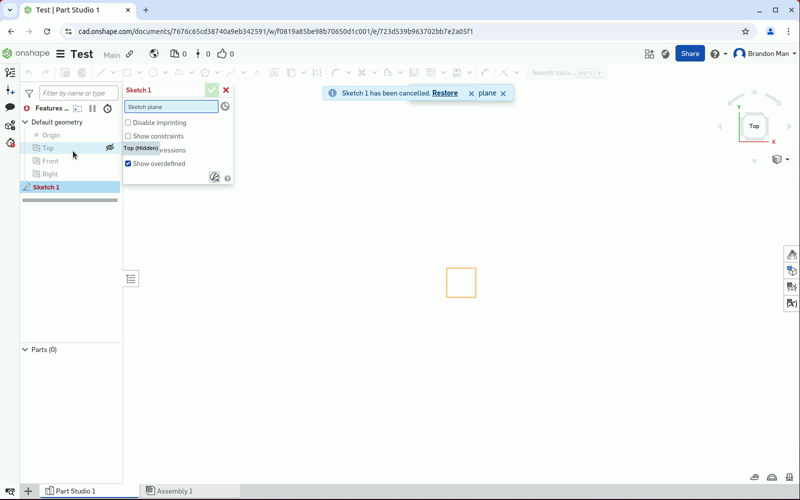
click(73, 150)
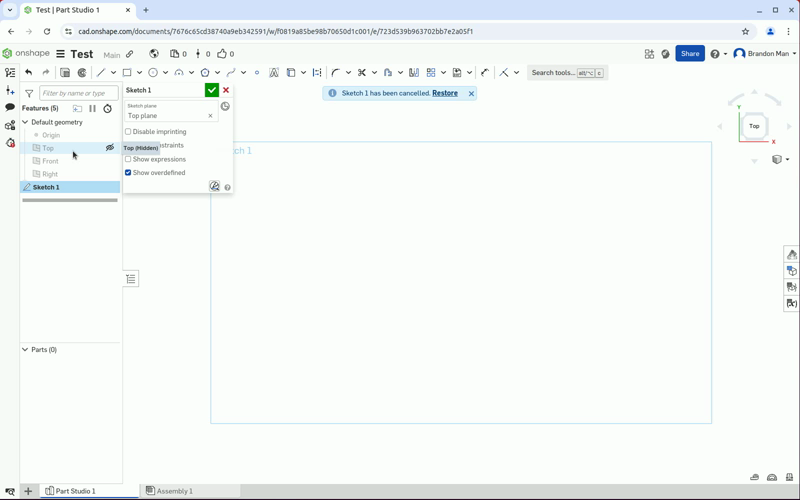
mouse_move(73, 352)
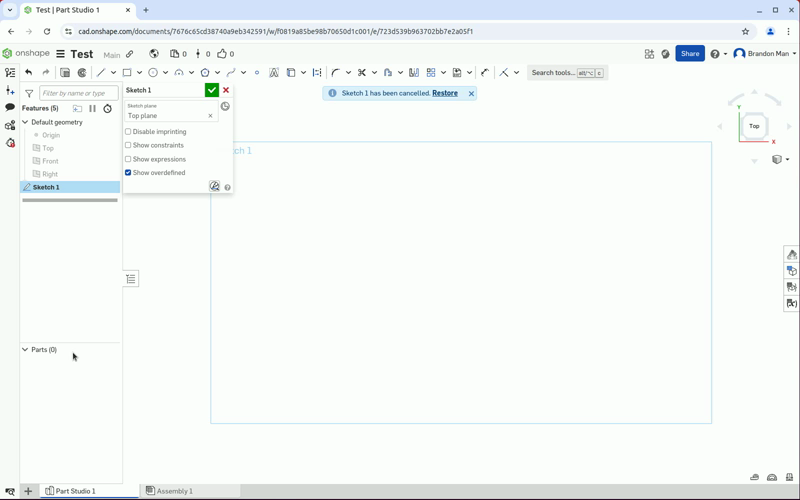
key(y)
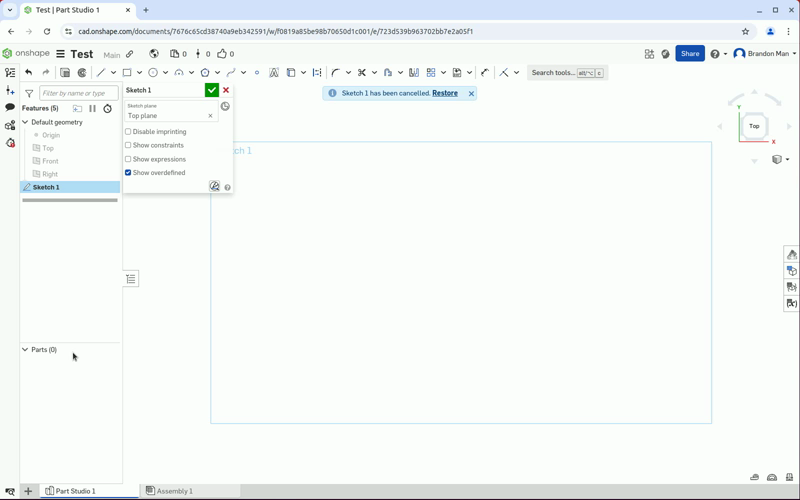
key(c)
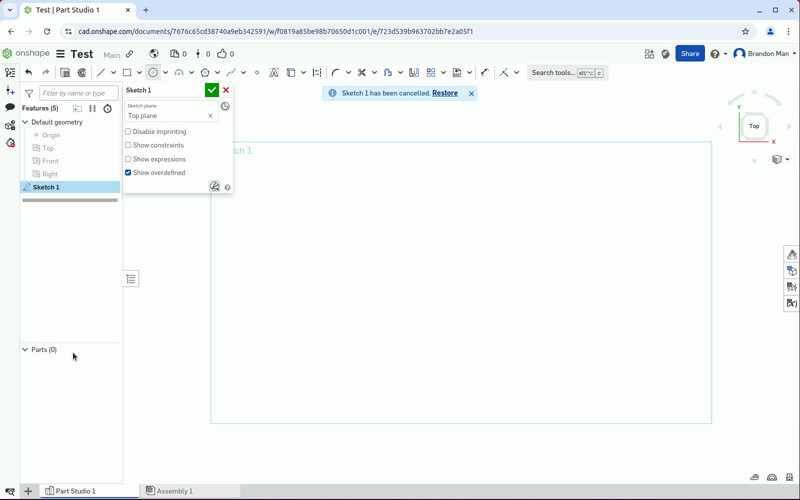
key_down(shift)
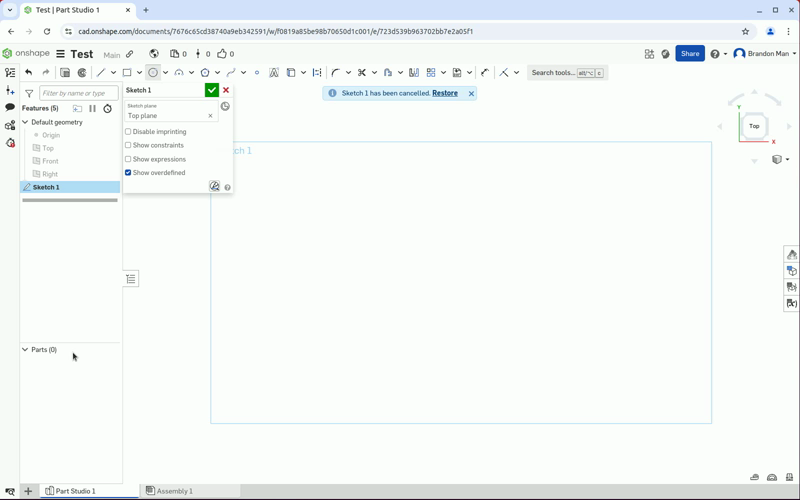
mouse_move(461, 282)
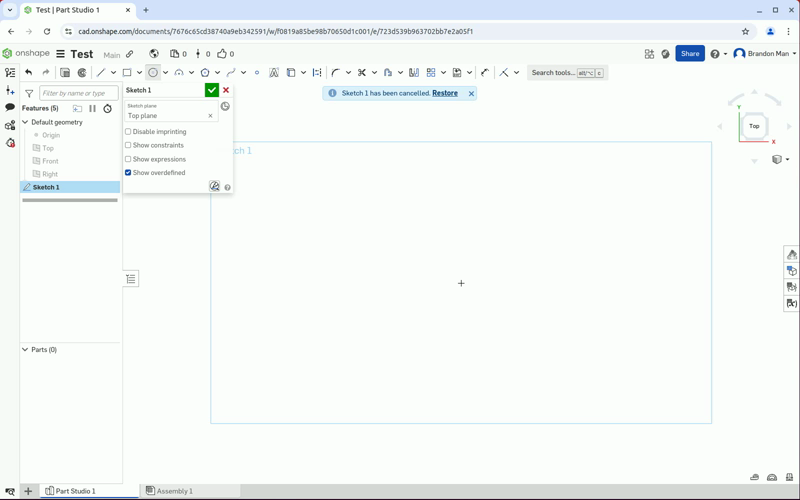
click(461, 282)
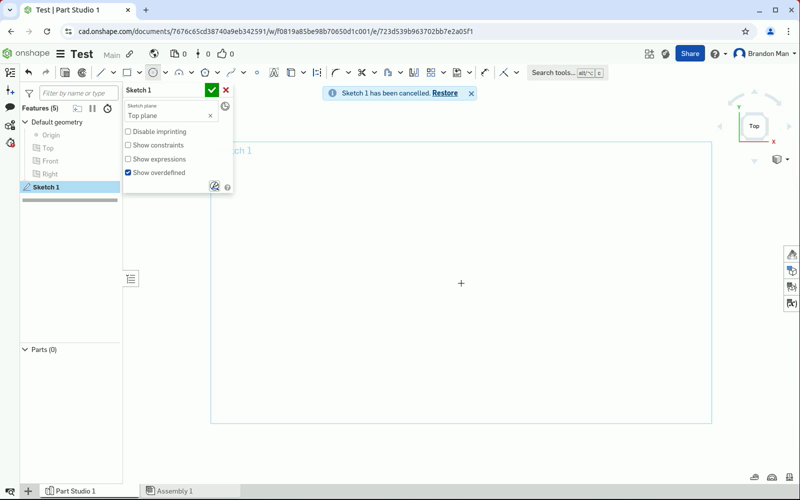
key_up(shift)
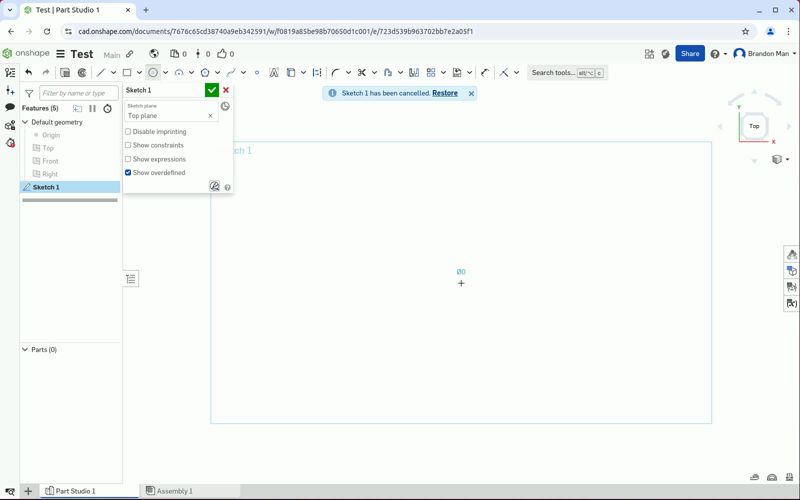
mouse_move(574, 282)
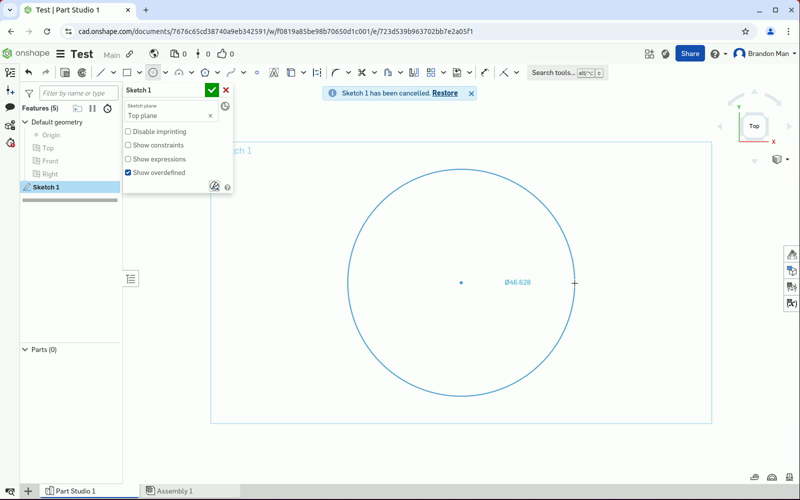
click(574, 282)
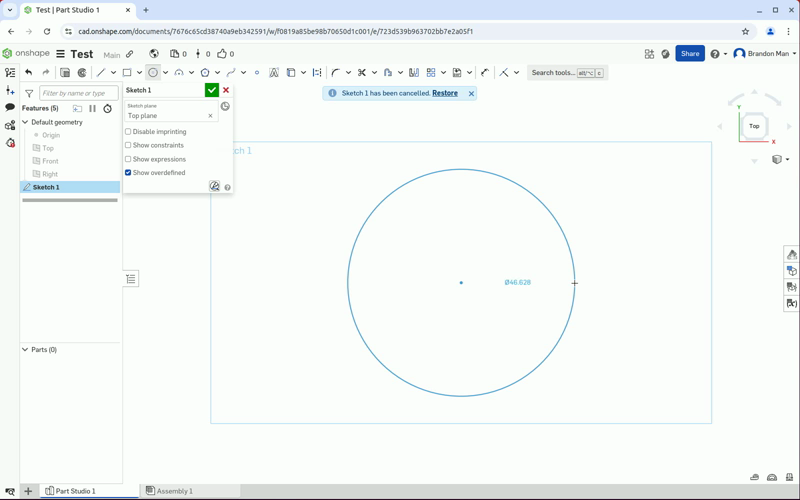
key(esc)
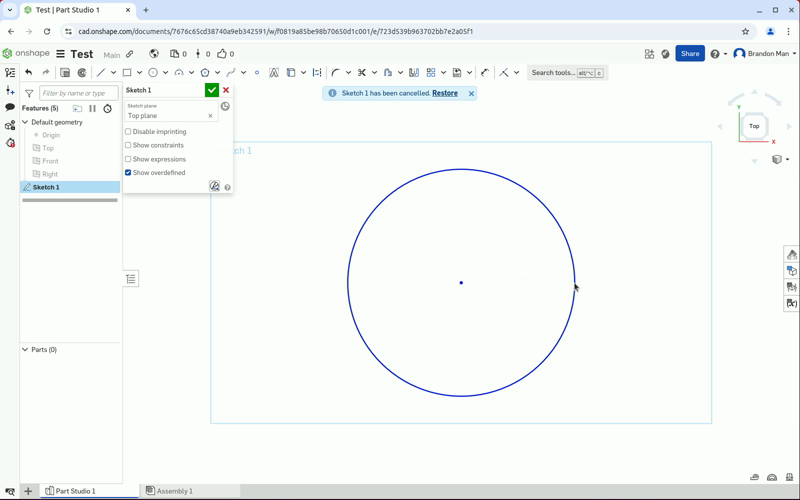
key(c)
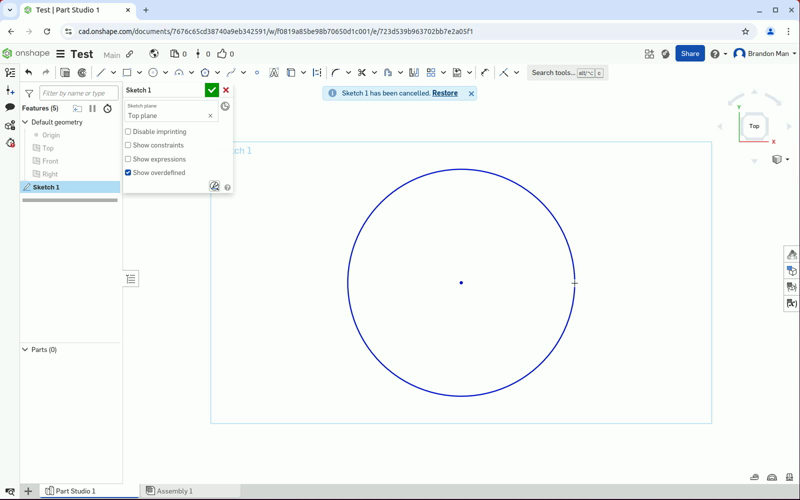
key_down(shift)
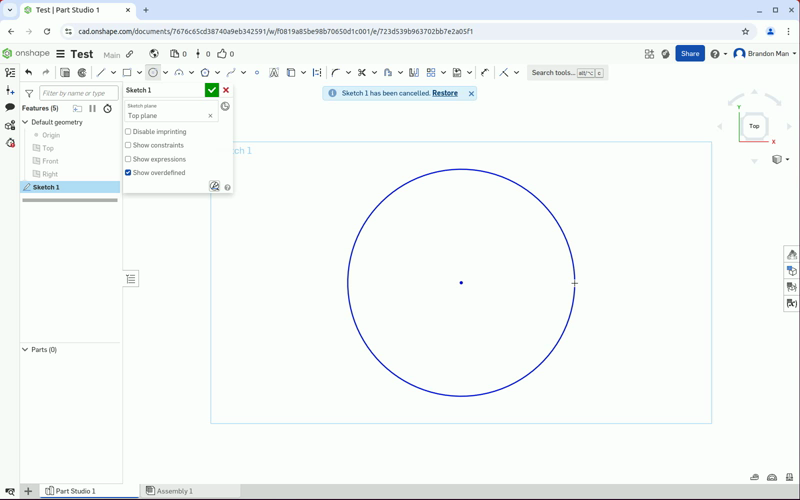
mouse_move(461, 282)
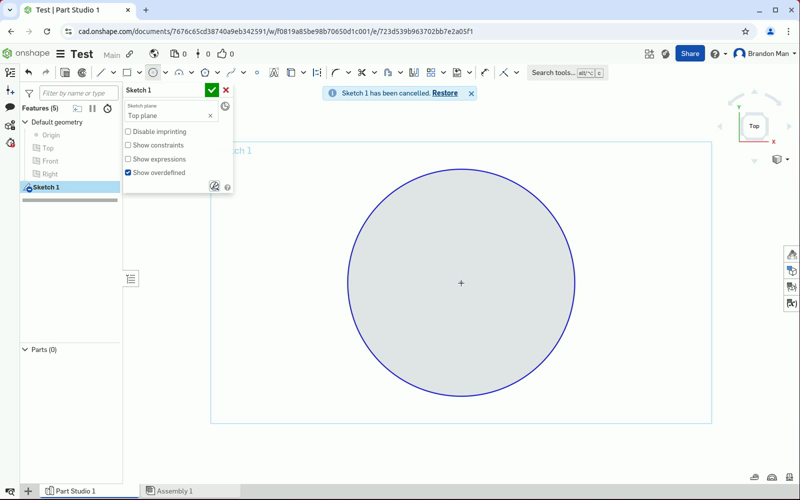
click(461, 282)
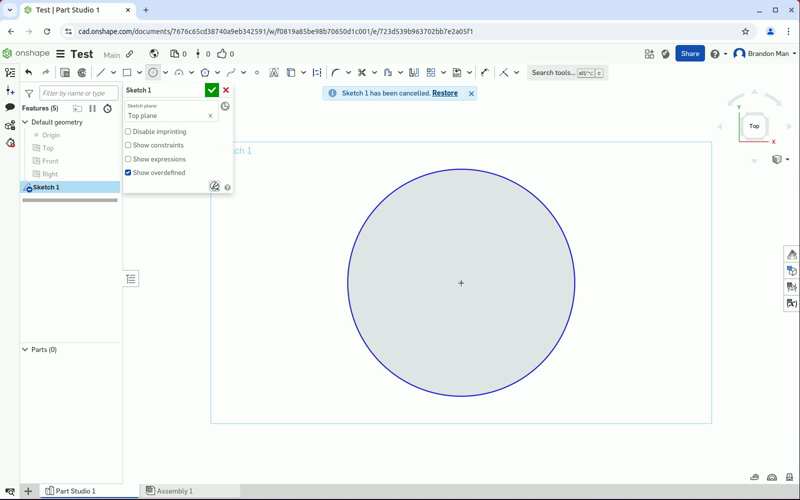
key_up(shift)
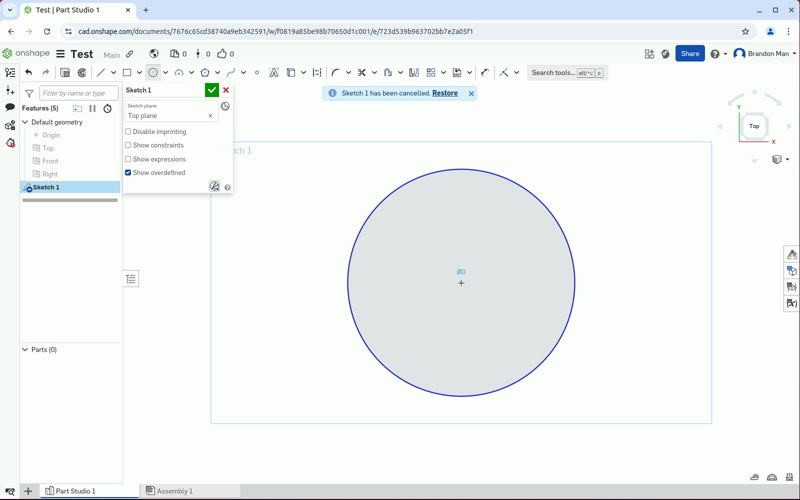
mouse_move(529, 282)
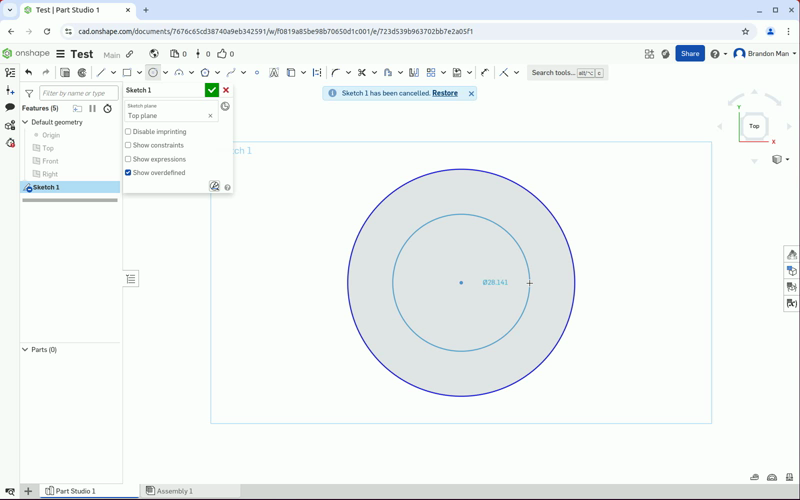
click(529, 282)
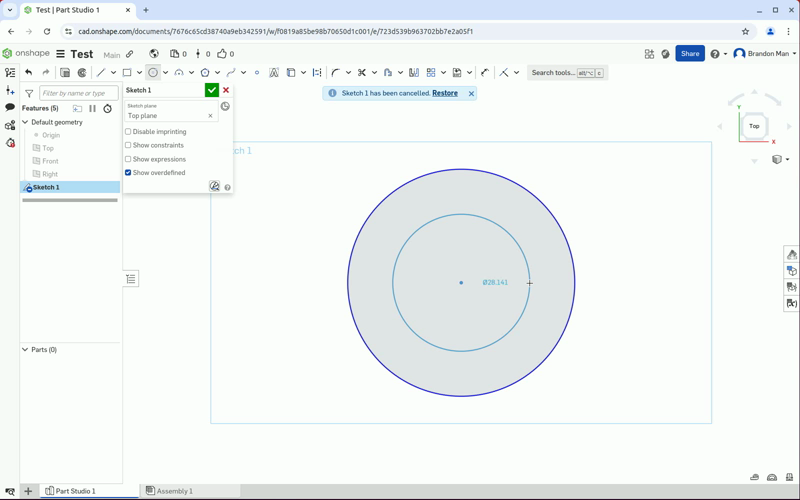
key(esc)
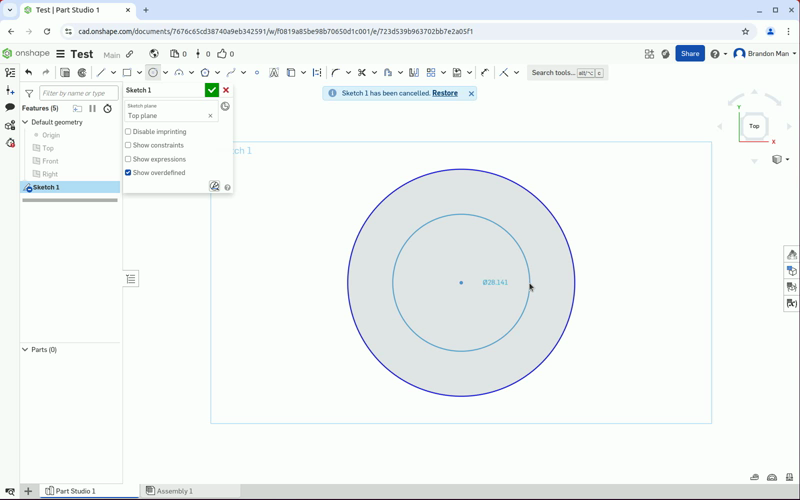
mouse_move(467, 188)
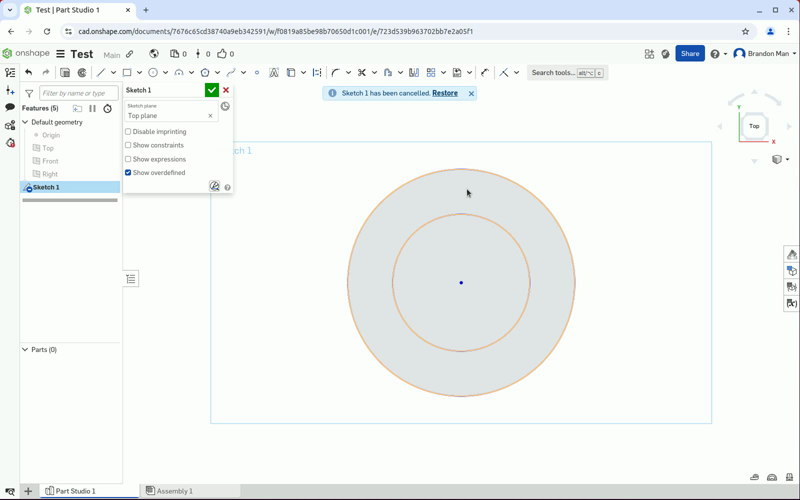
click(467, 188)
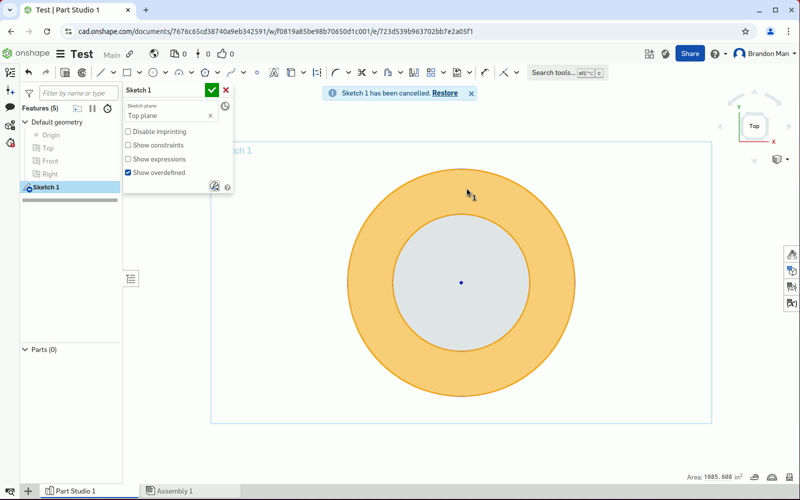
mouse_move(73, 352)
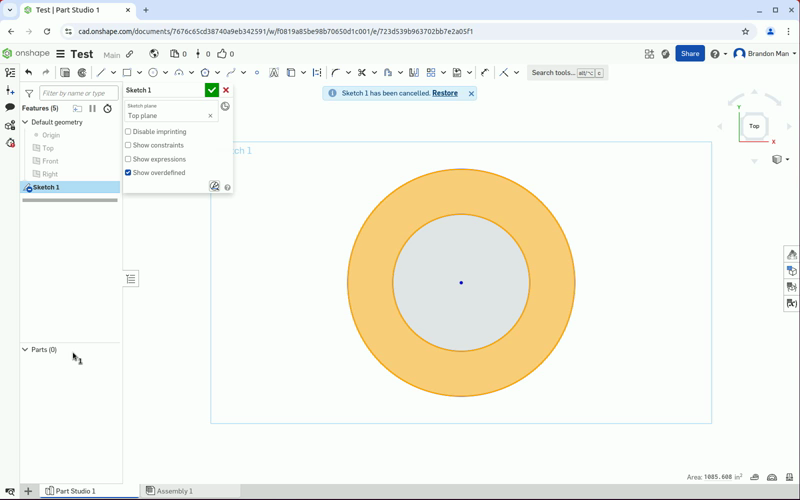
key(shift+y)
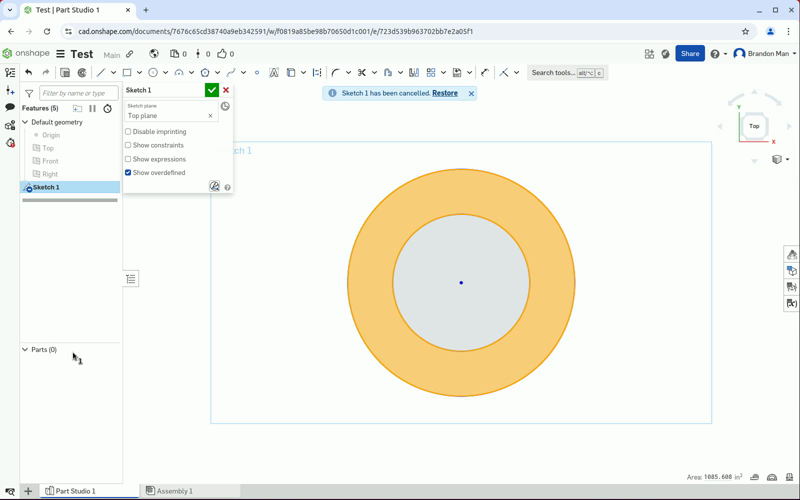
key(shift+e)
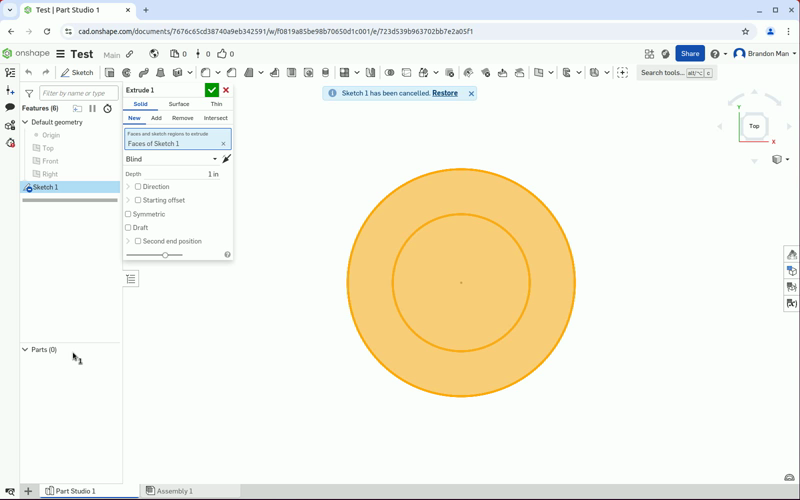
mouse_move(143, 106)
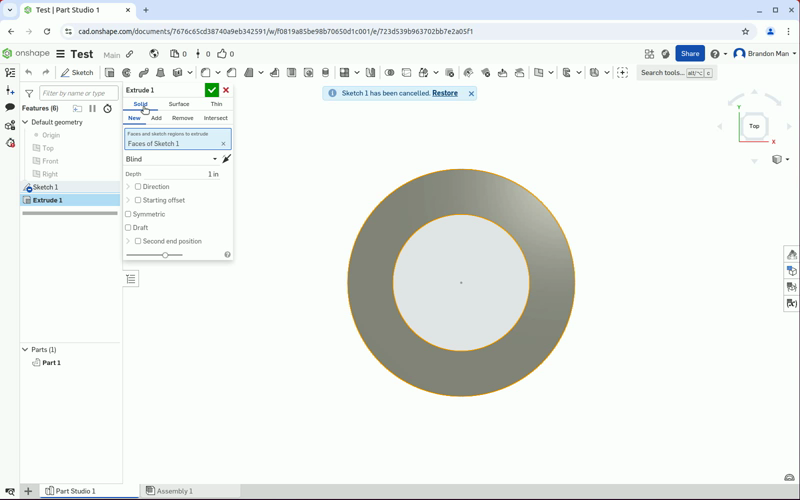
click(143, 106)
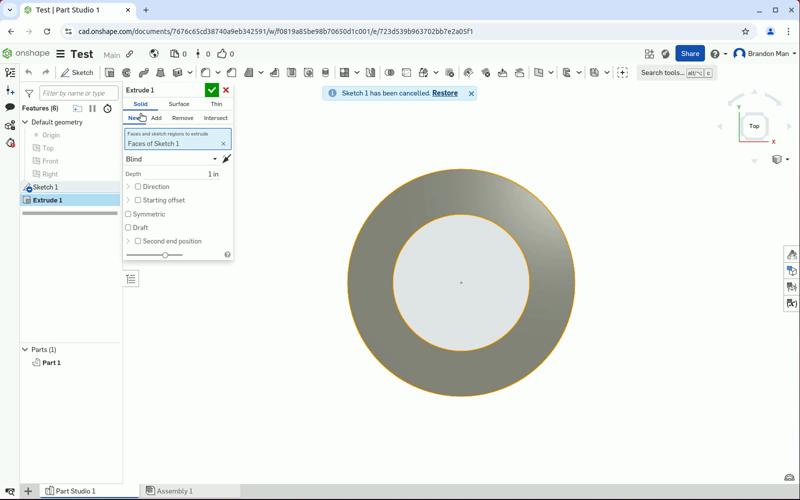
mouse_move(137, 120)
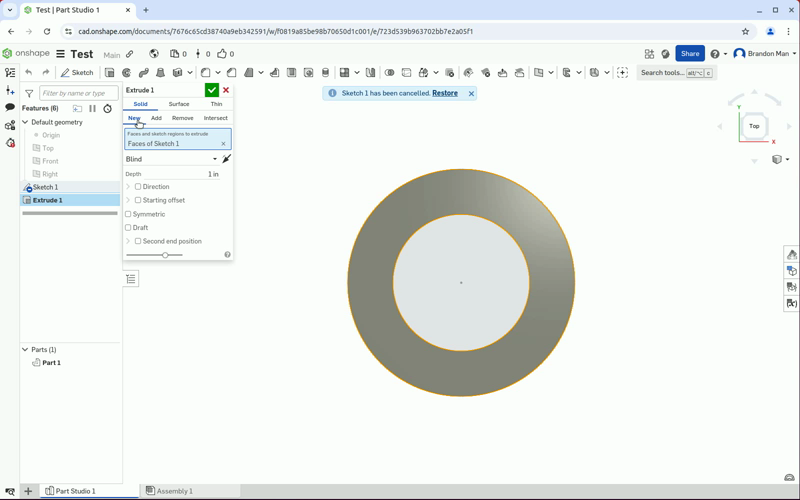
click(137, 120)
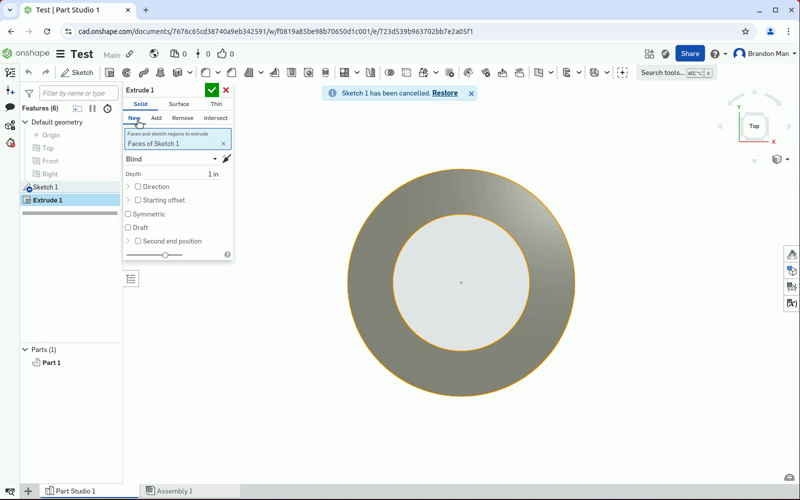
key(tab, 4)
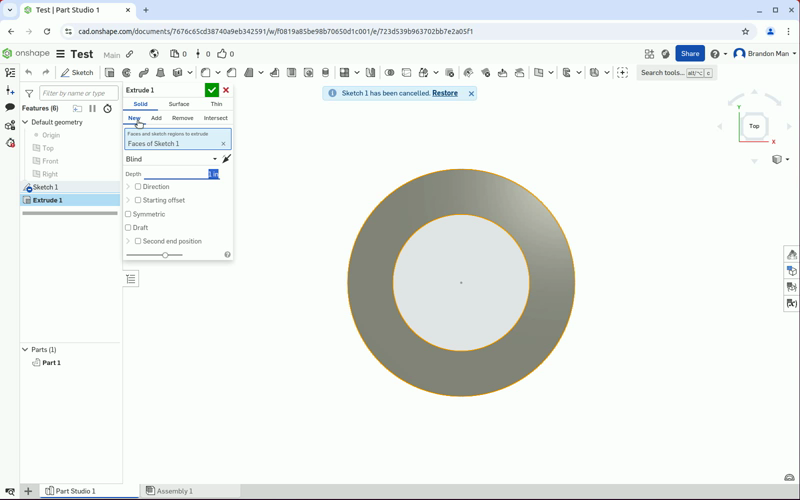
text(1.685)
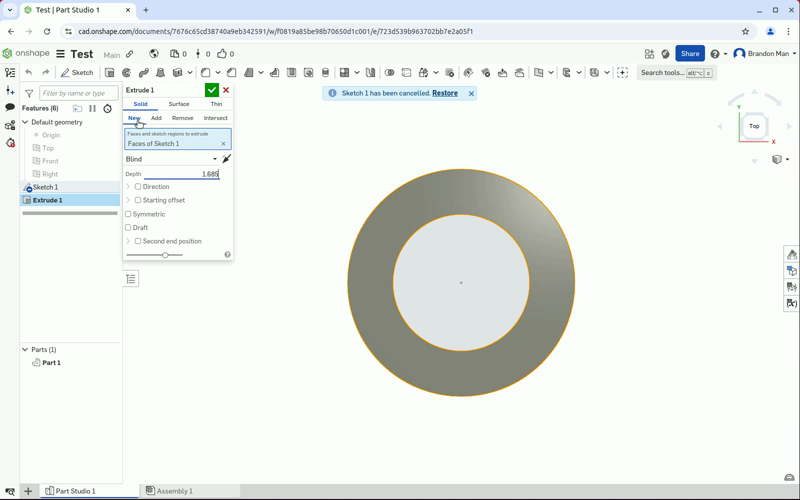
key(enter)
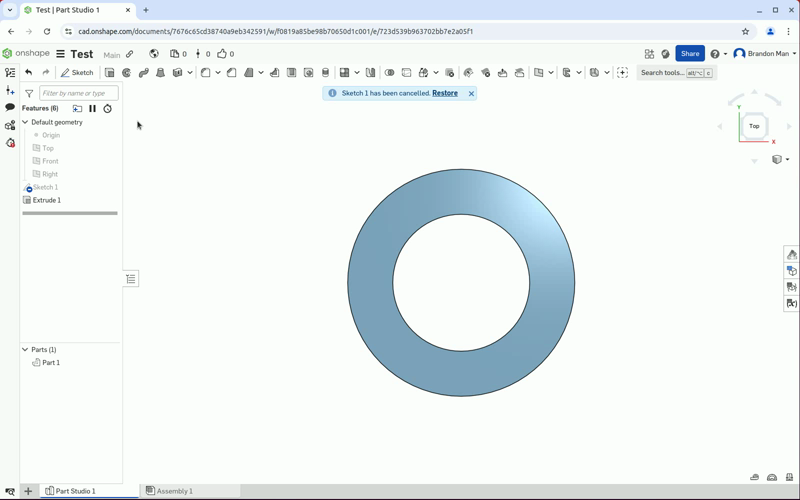
key(shift+h)
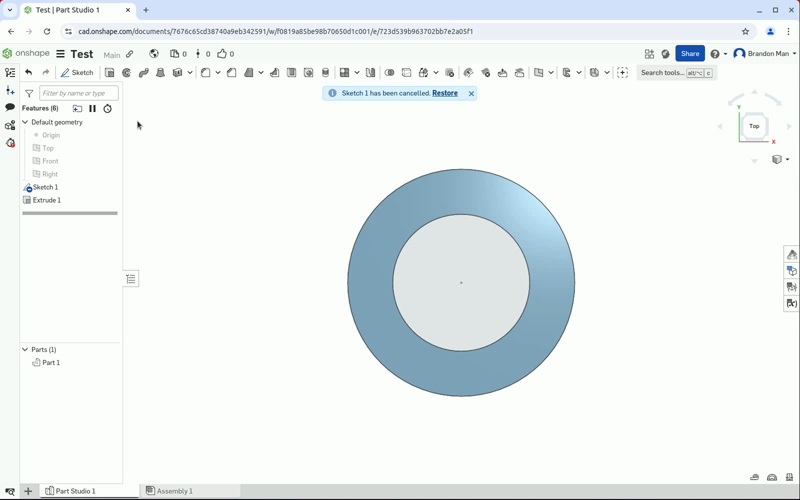
key(shift+h)
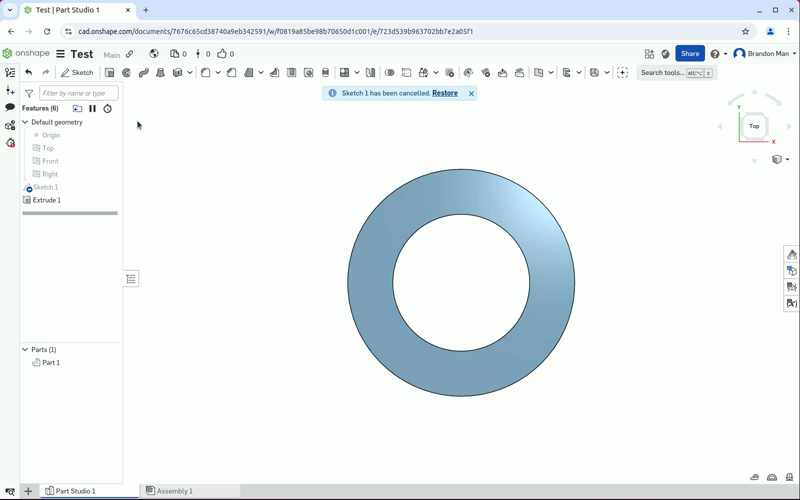
mouse_move(73, 189)
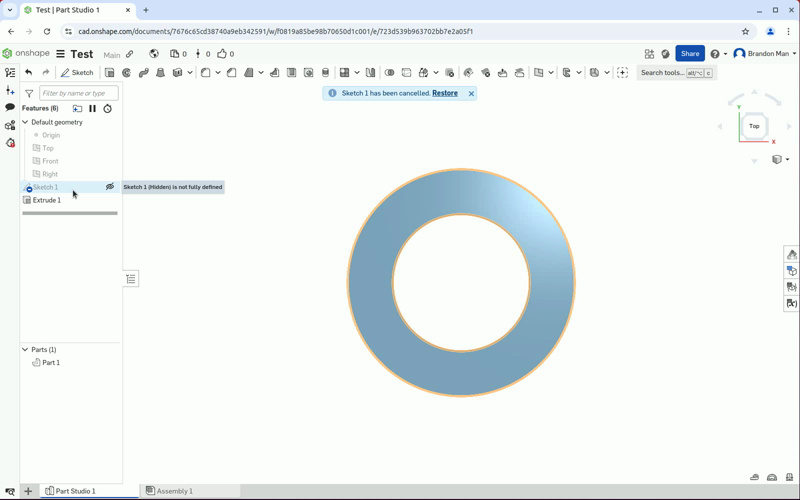
click(73, 189)
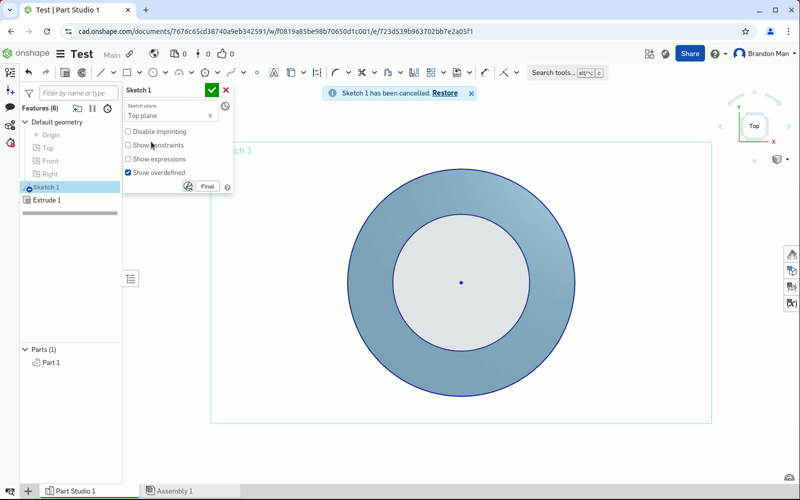
mouse_move(229, 92)
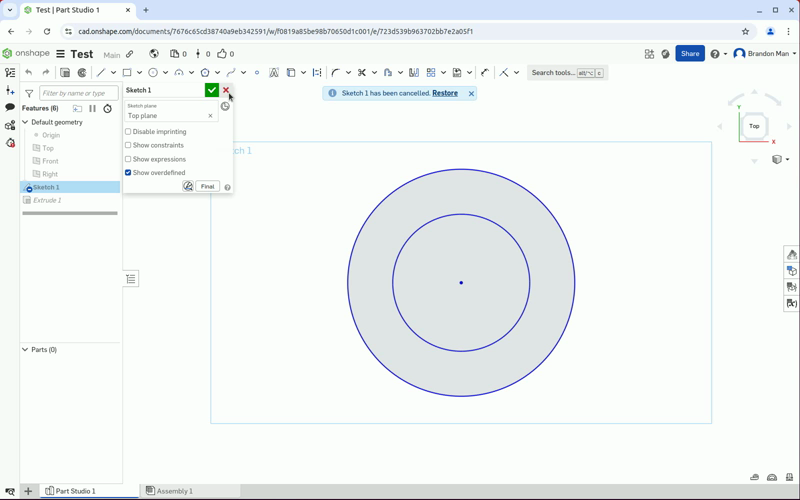
click(229, 92)
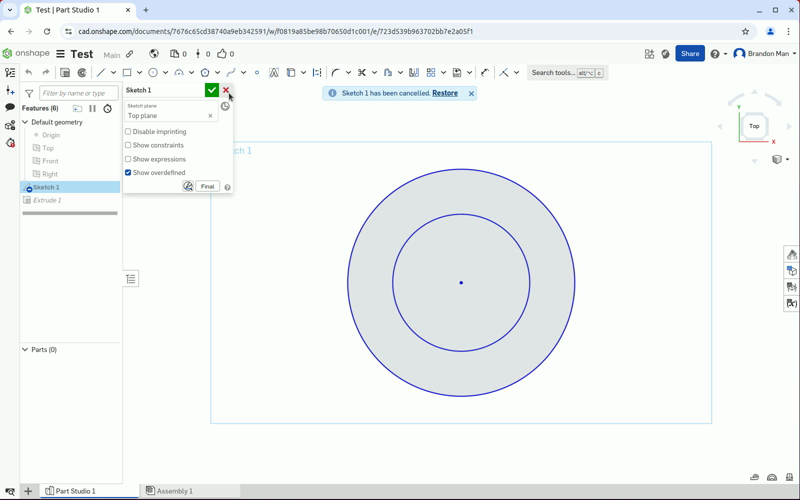
key(shift+s)
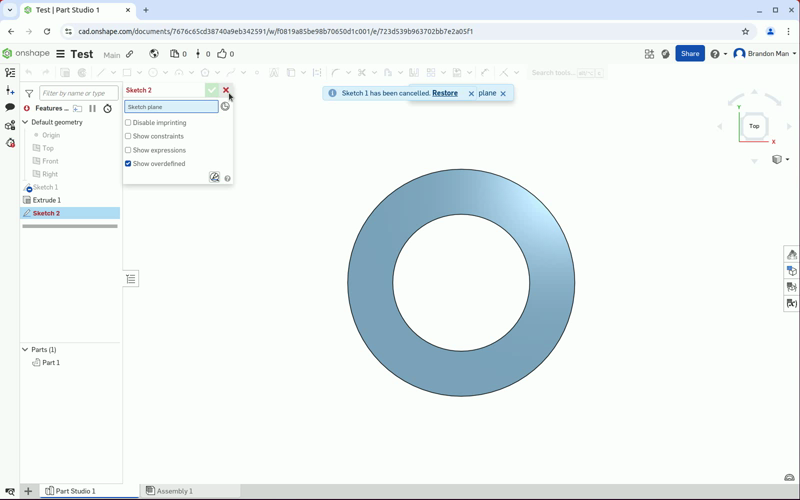
mouse_move(73, 150)
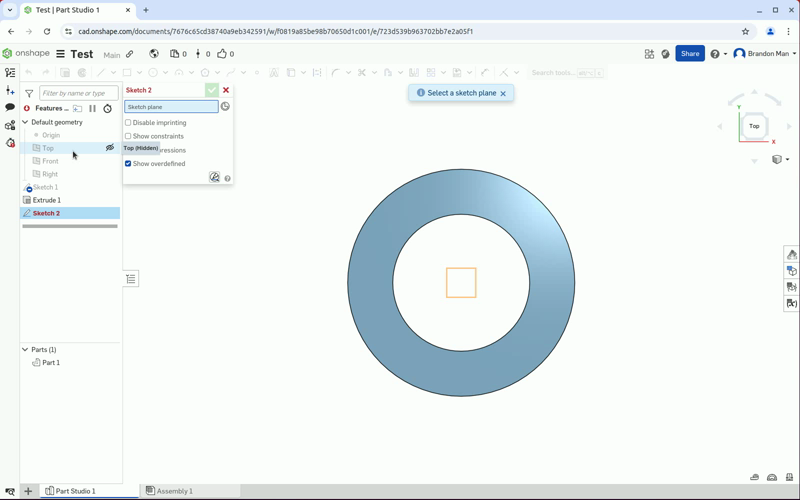
click(73, 150)
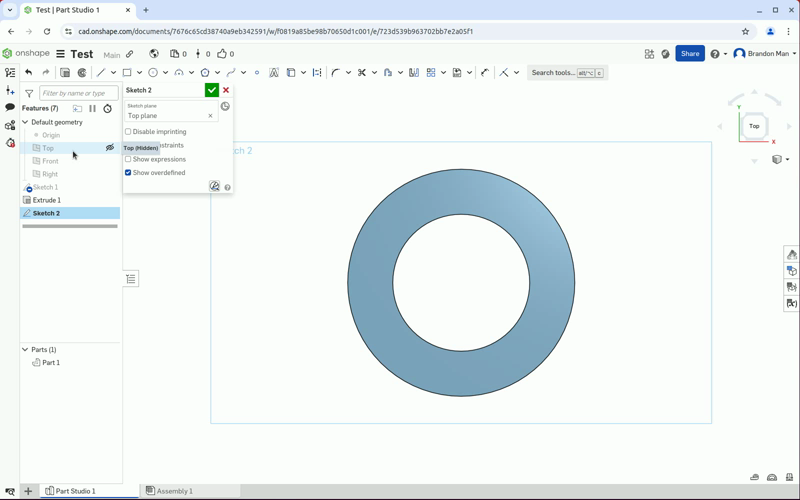
mouse_move(73, 352)
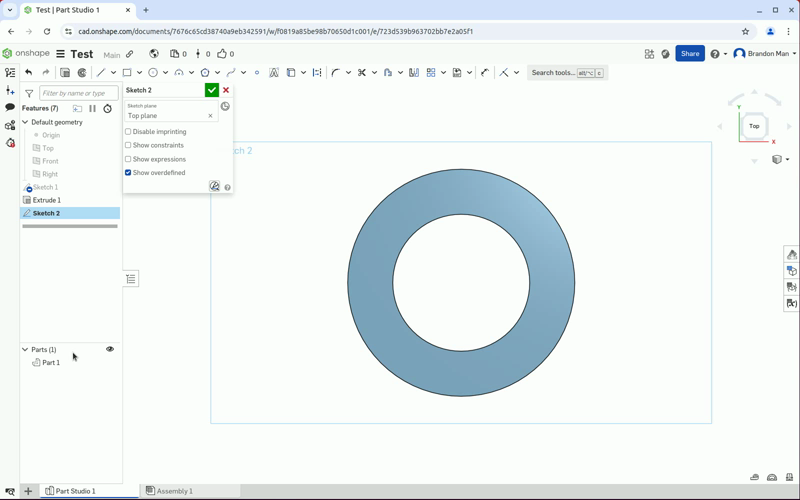
key(y)
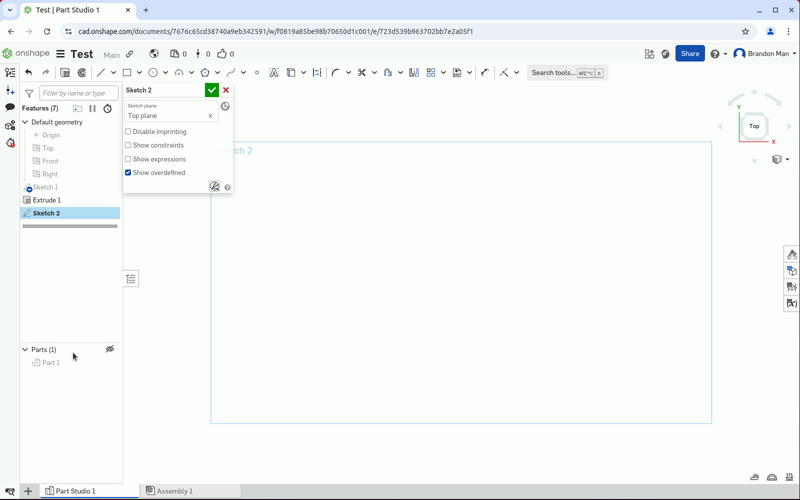
key(c)
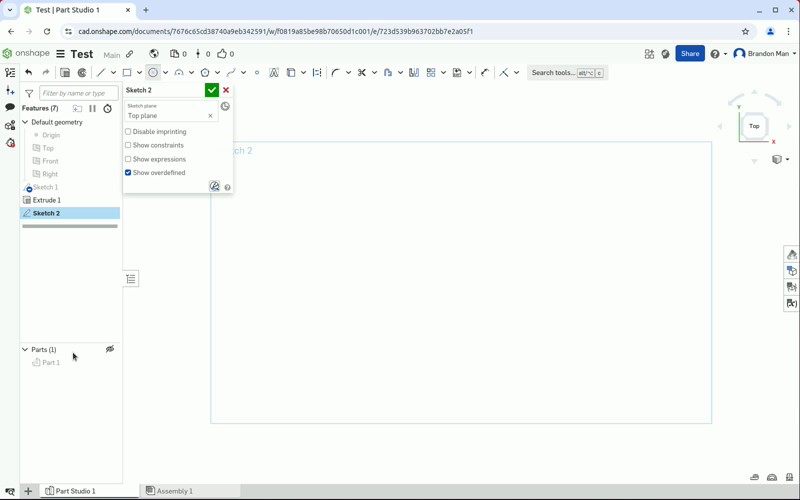
key_down(shift)
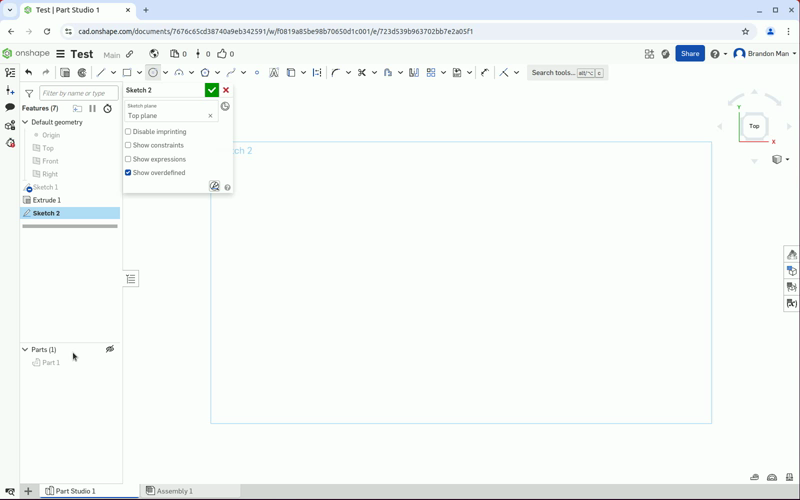
mouse_move(461, 282)
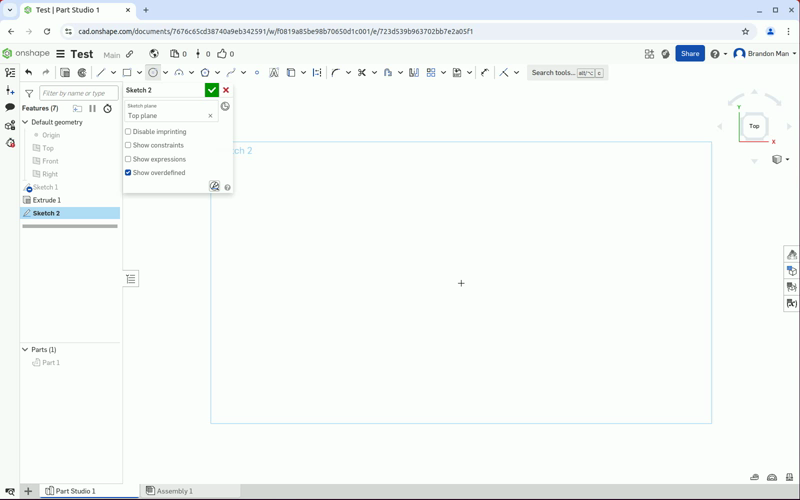
click(461, 282)
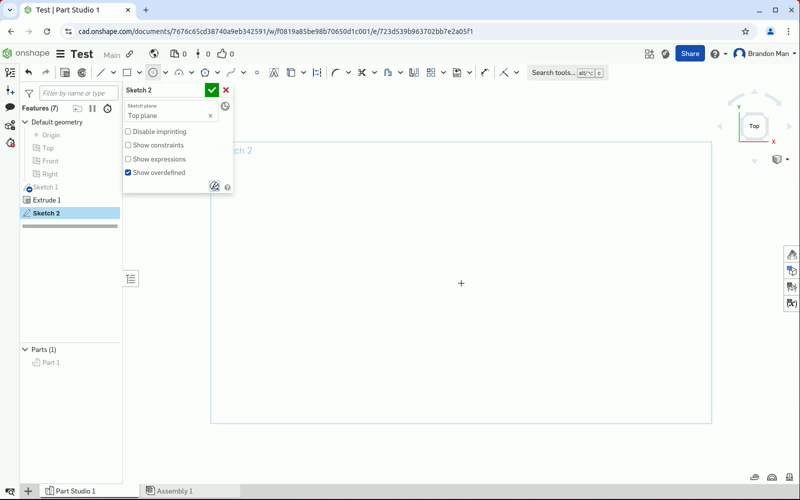
key_up(shift)
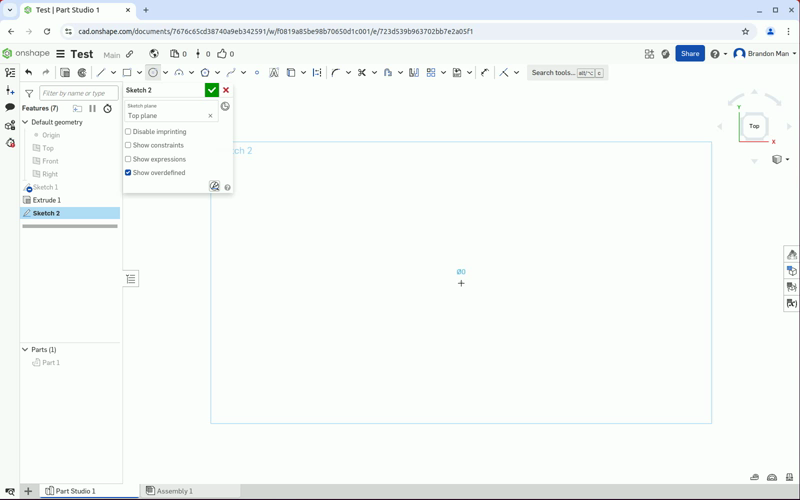
mouse_move(522, 282)
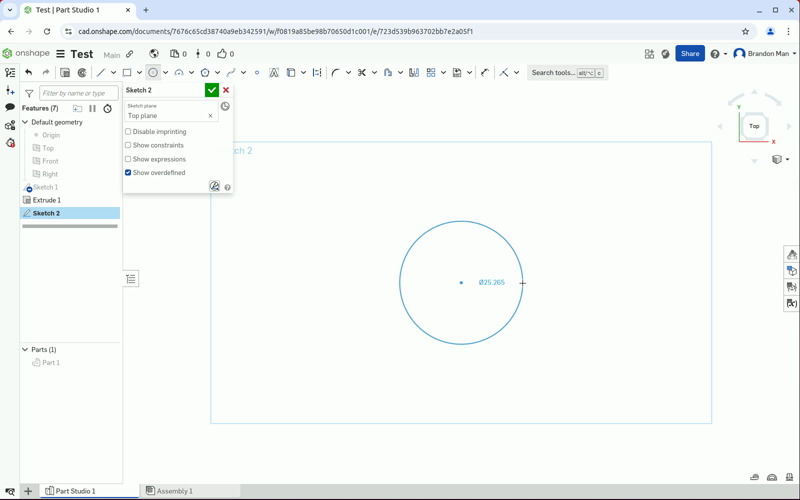
click(522, 282)
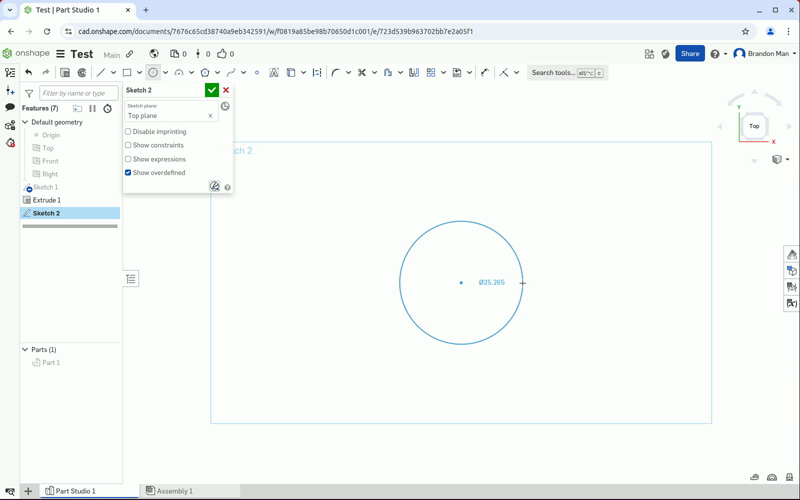
key(esc)
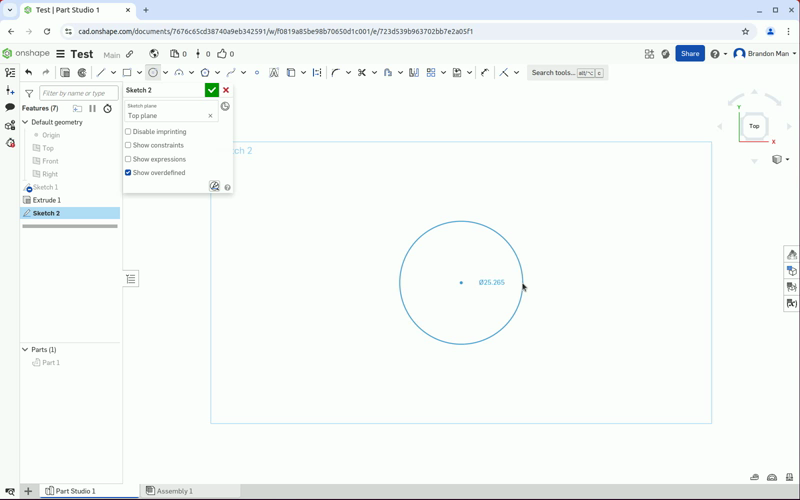
key(c)
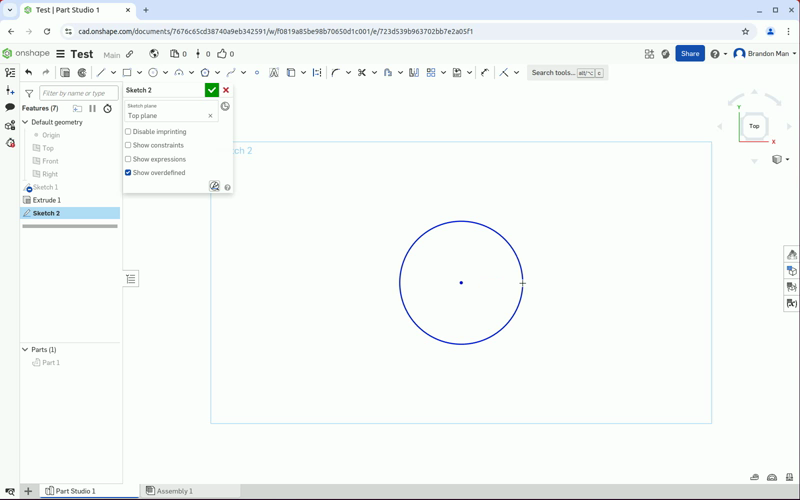
key_down(shift)
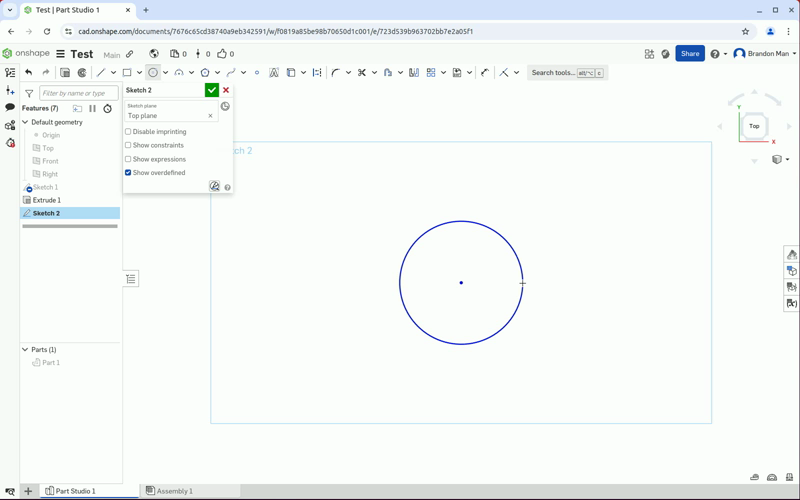
mouse_move(461, 282)
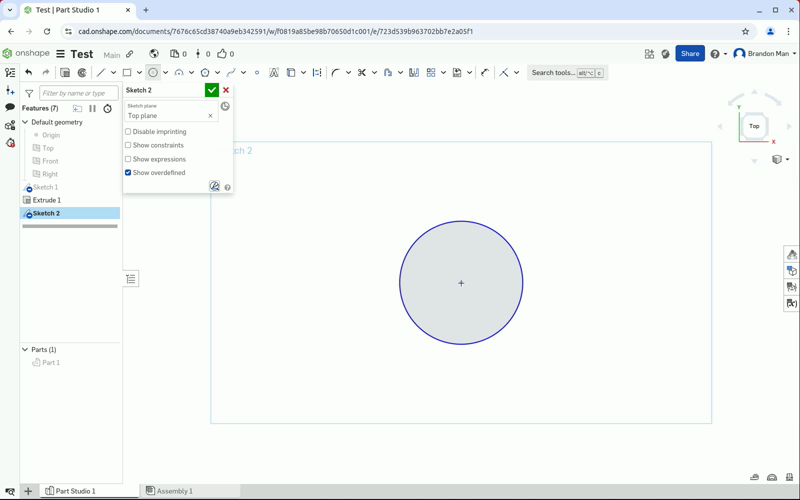
click(461, 282)
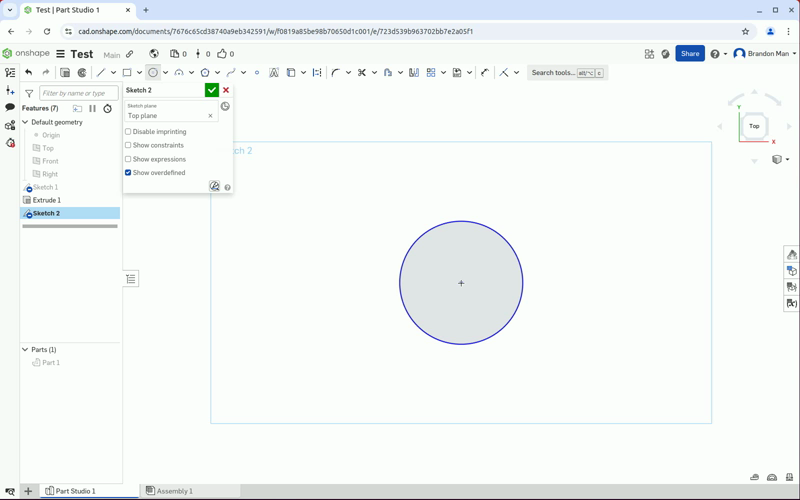
key_up(shift)
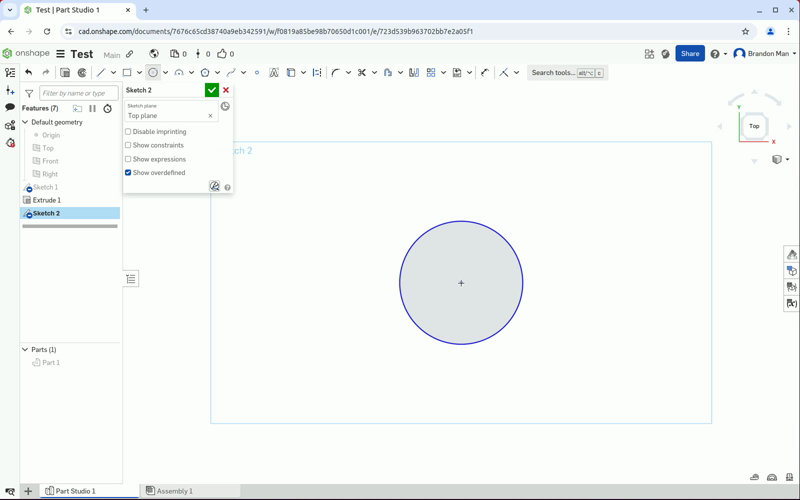
mouse_move(467, 282)
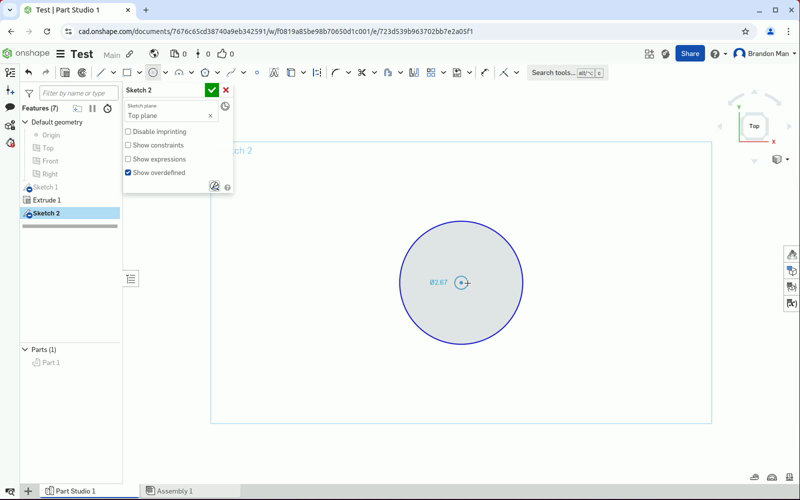
click(467, 282)
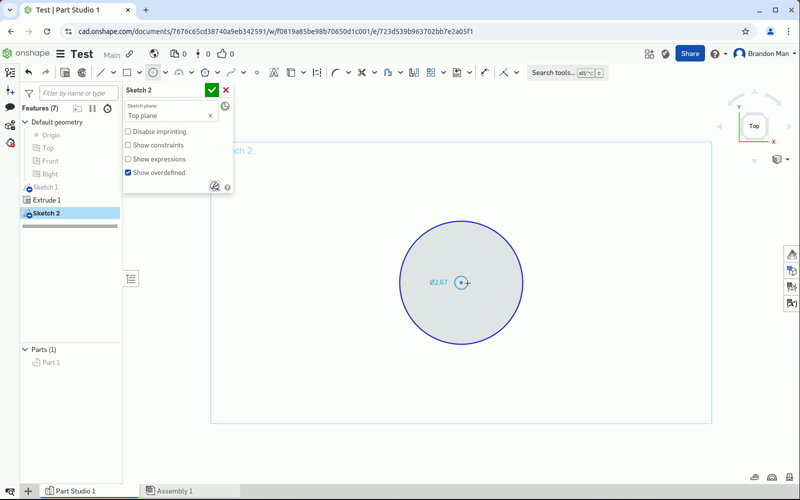
key(esc)
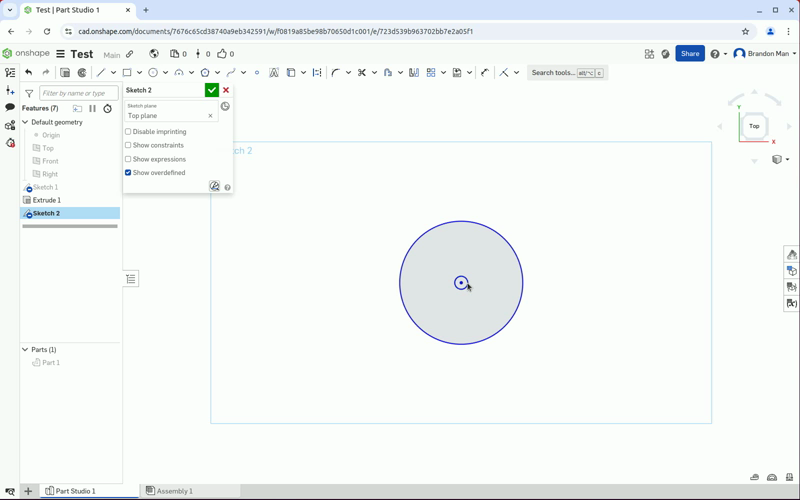
mouse_move(477, 263)
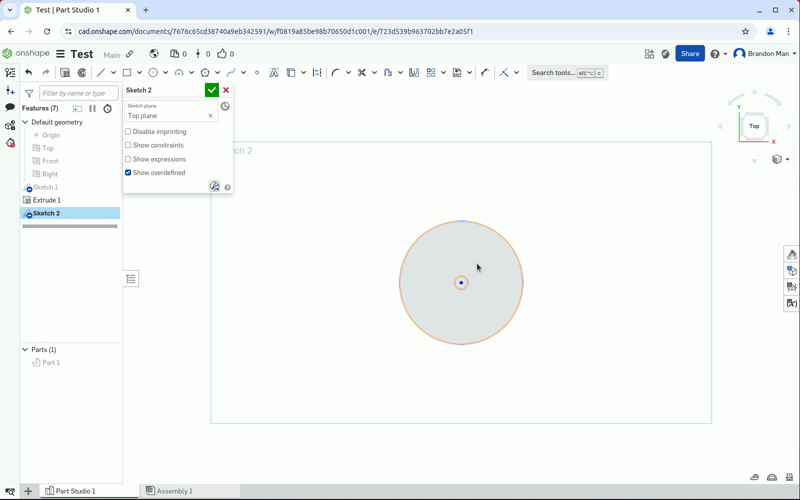
click(477, 263)
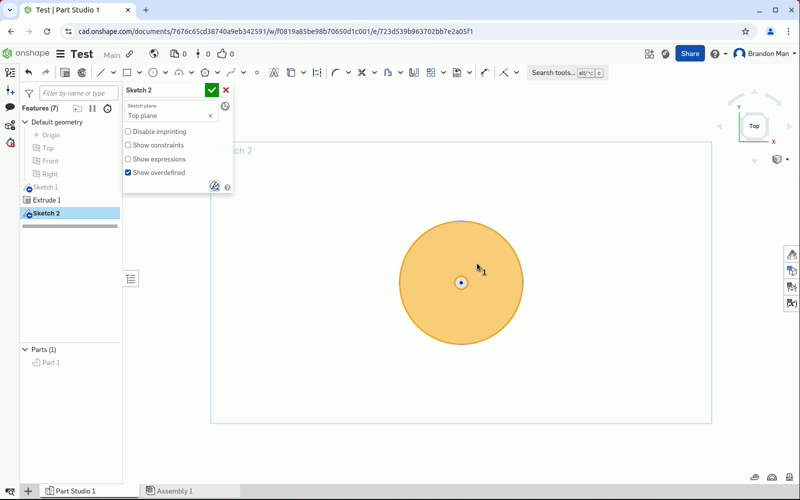
mouse_move(73, 352)
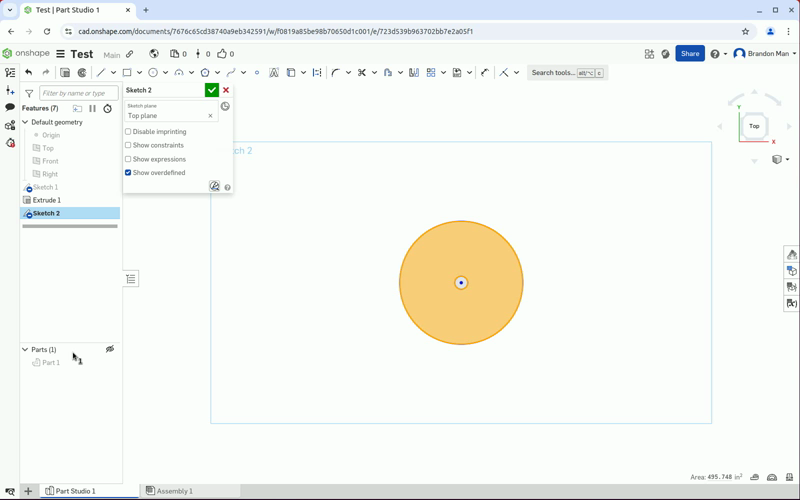
key(shift+y)
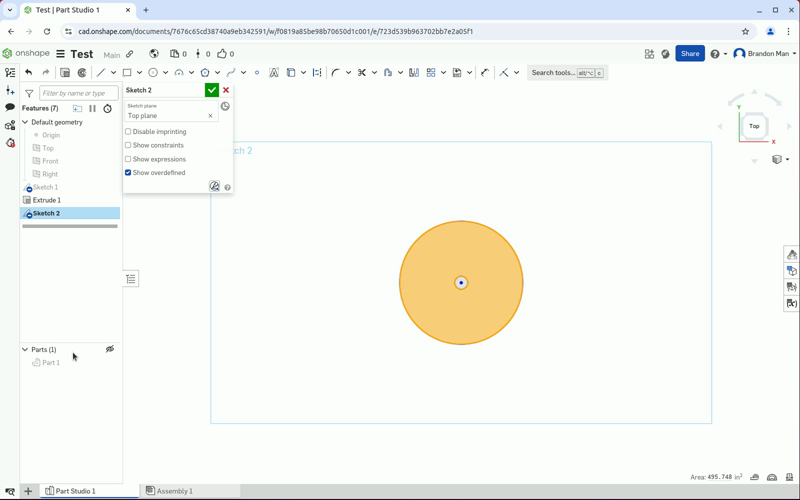
key(shift+e)
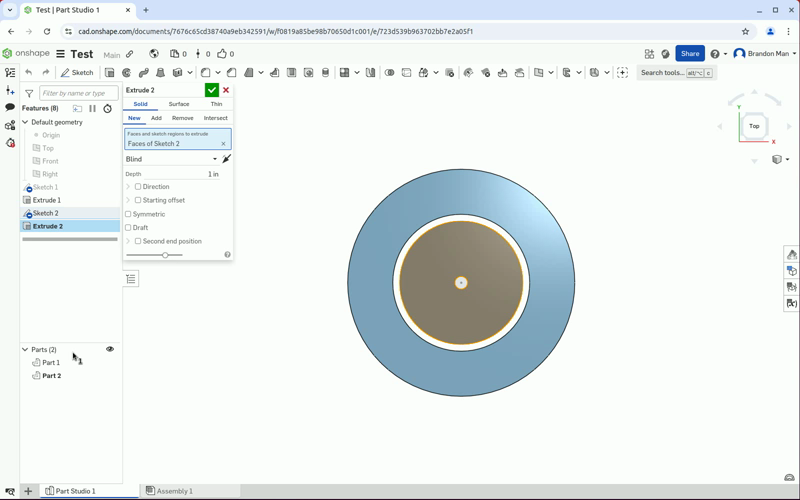
mouse_move(143, 106)
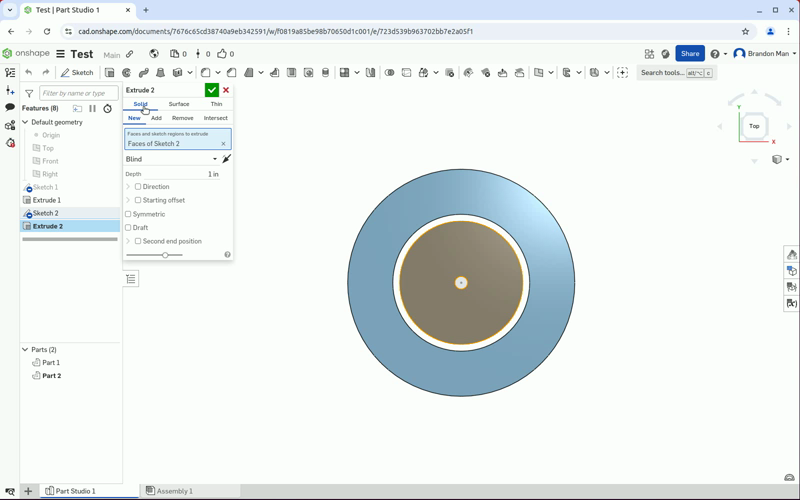
click(143, 106)
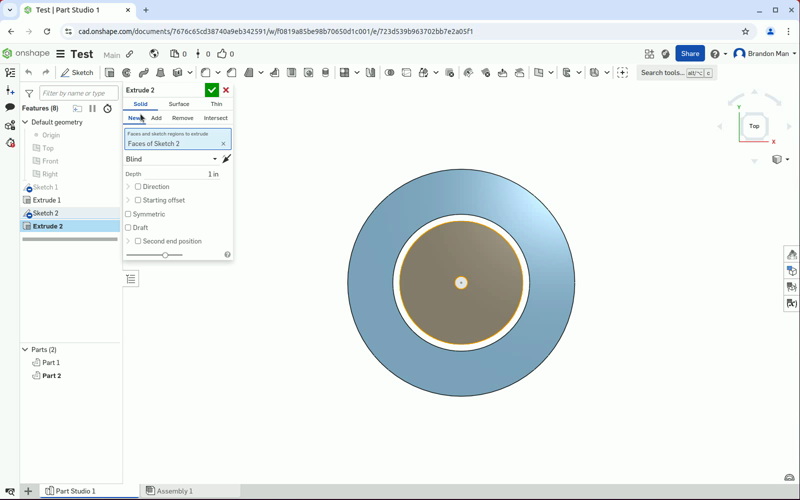
mouse_move(137, 120)
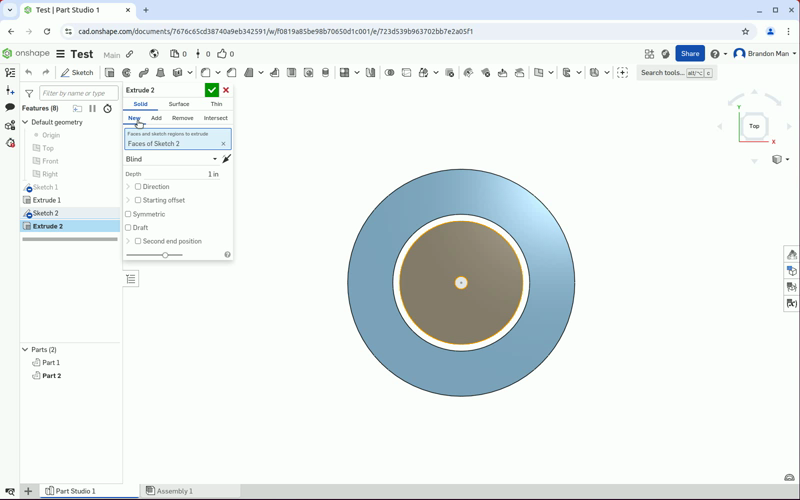
click(137, 120)
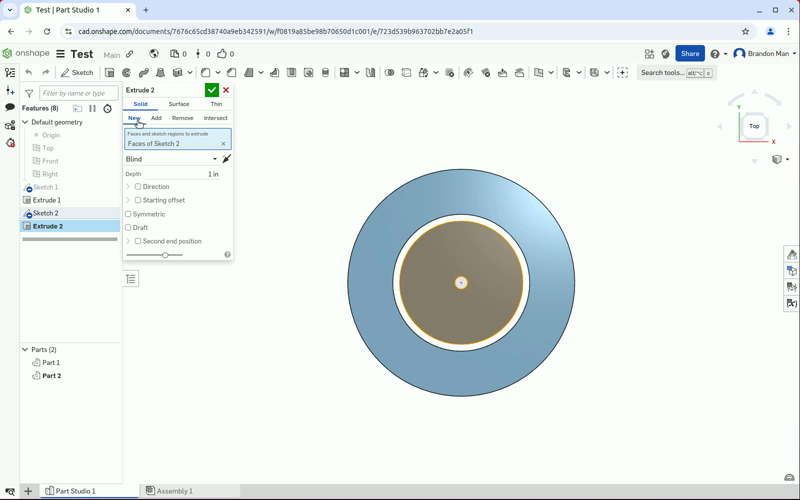
key(tab, 4)
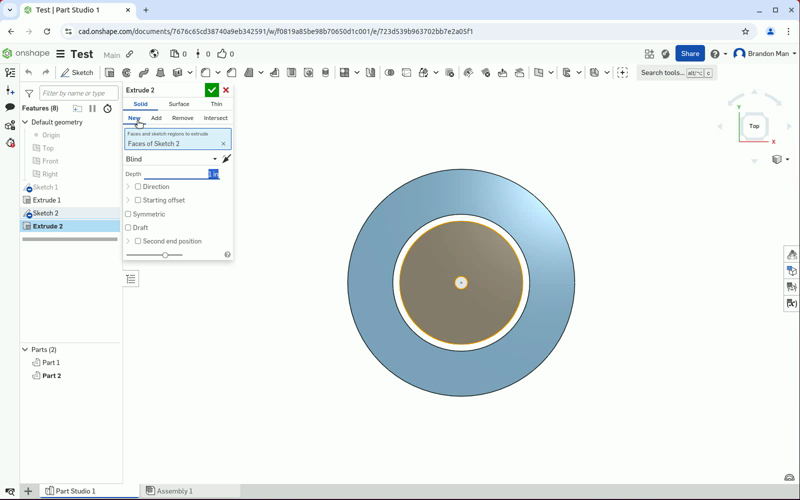
text(1.685)
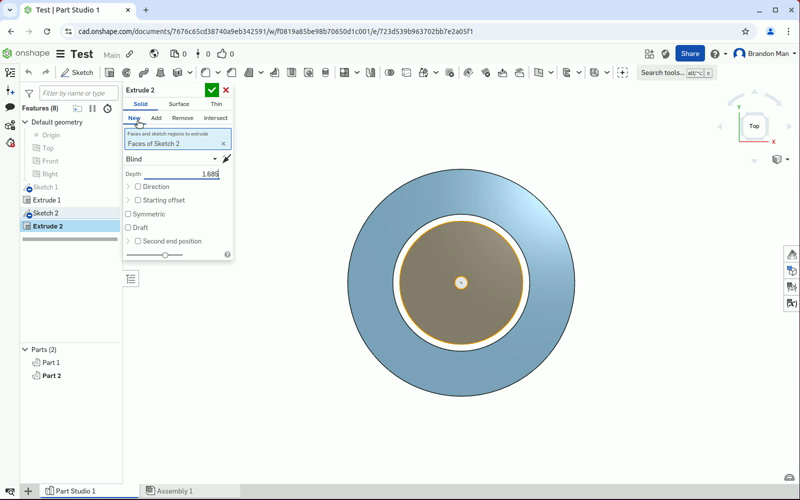
key(enter)
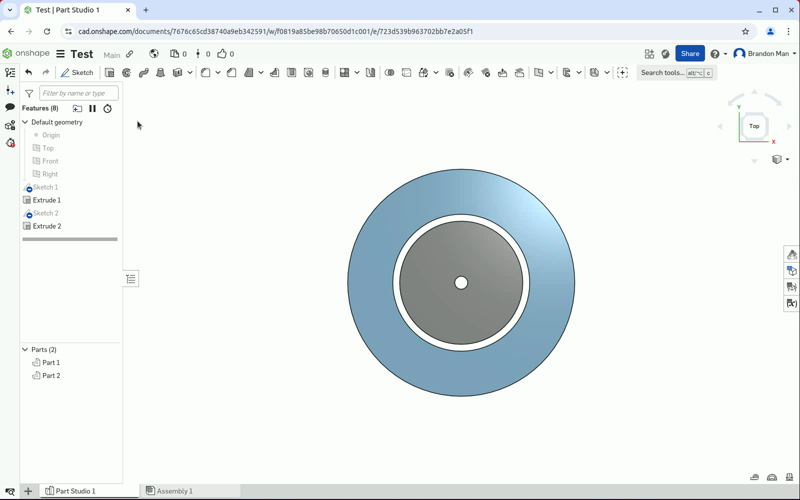
key(shift+h)
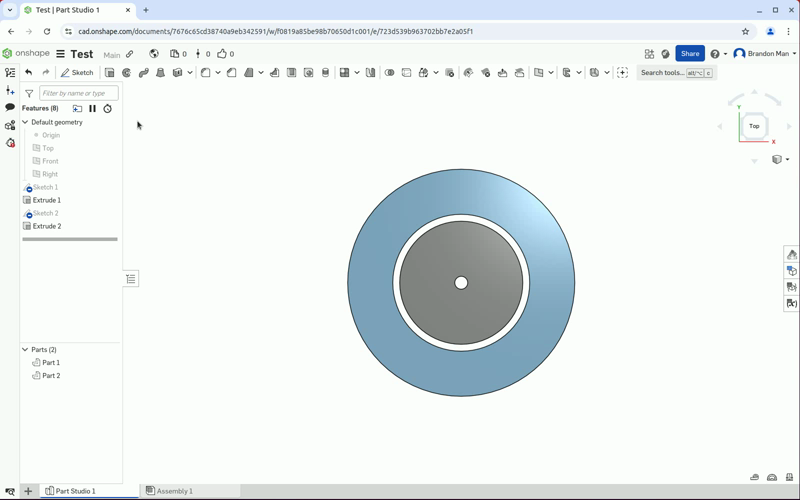
key(shift+h)
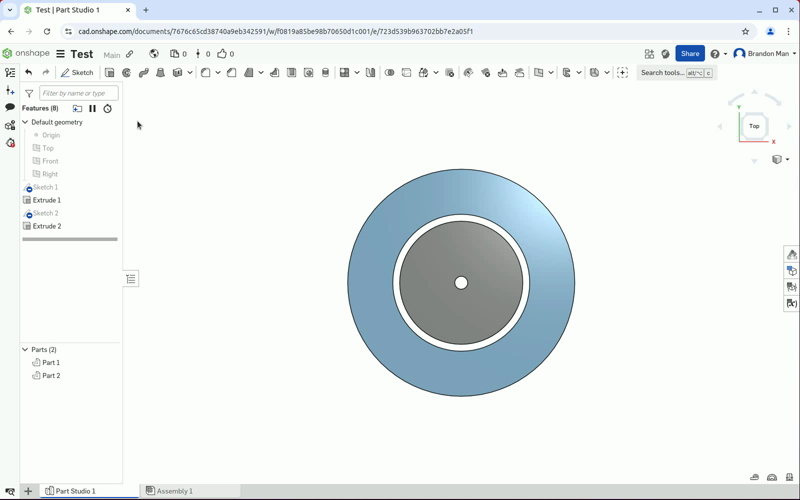
mouse_move(73, 189)
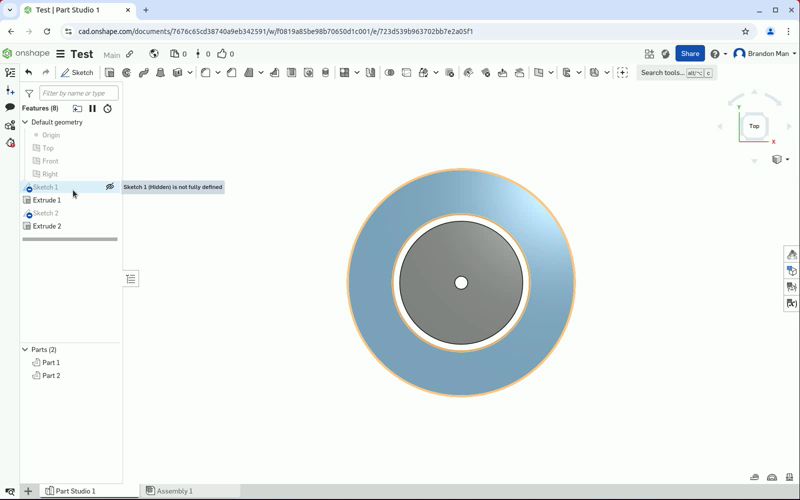
click(73, 189)
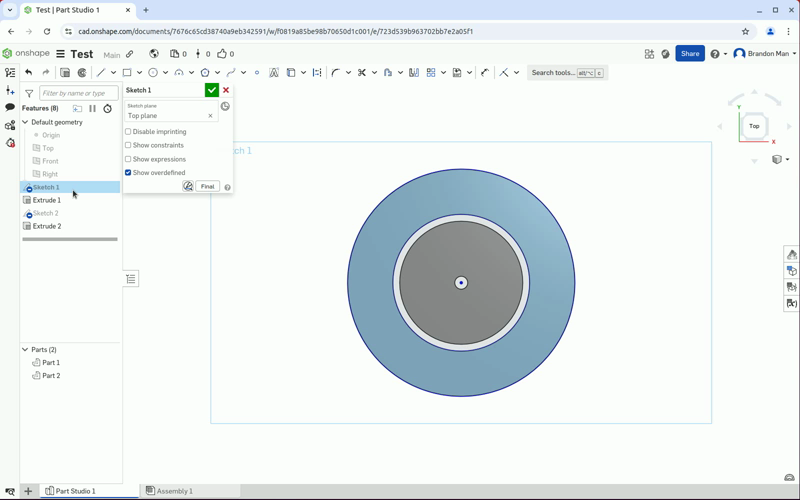
mouse_move(229, 92)
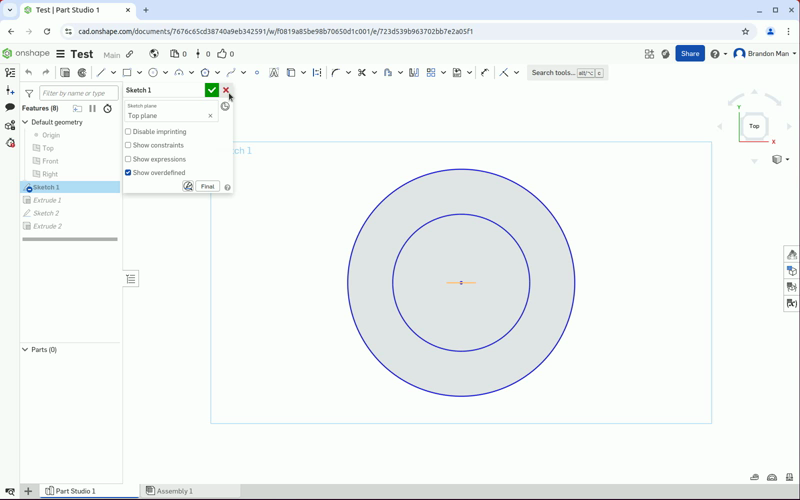
click(229, 92)
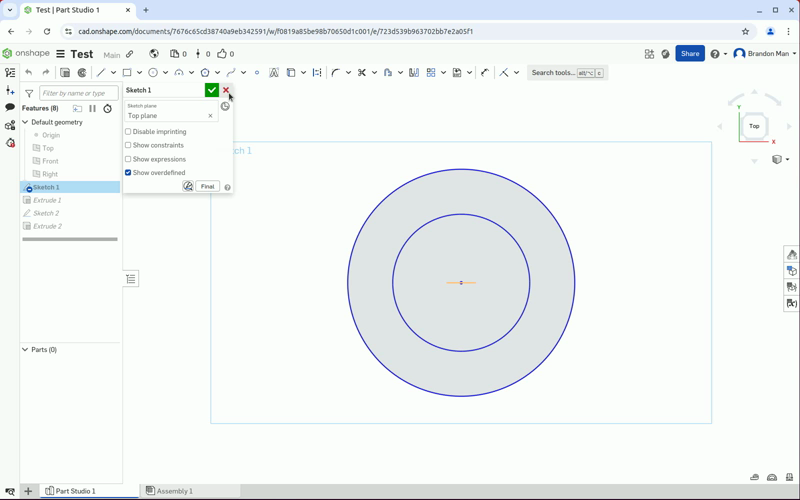
key(shift+s)
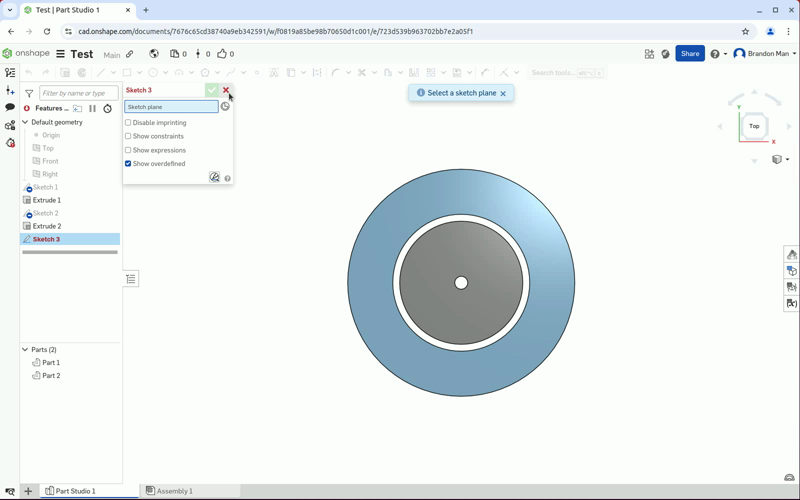
mouse_move(73, 150)
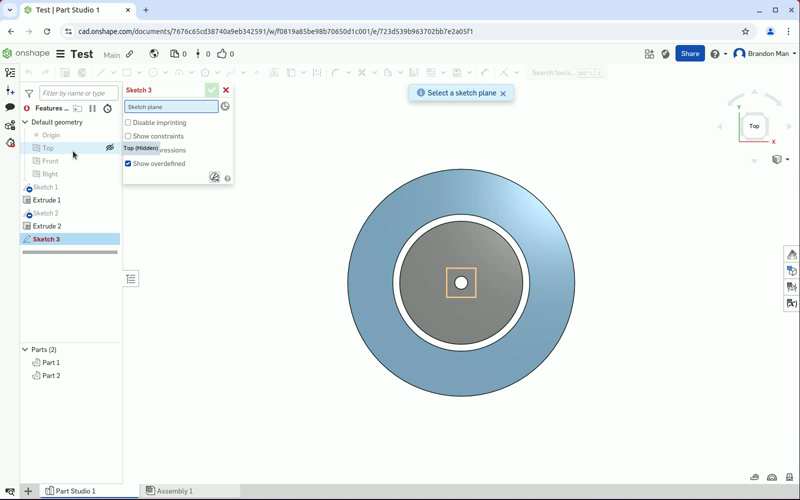
click(73, 150)
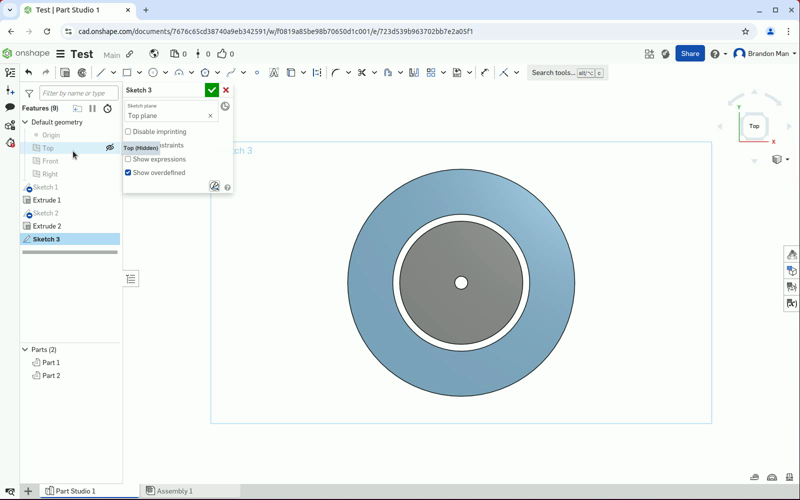
mouse_move(73, 352)
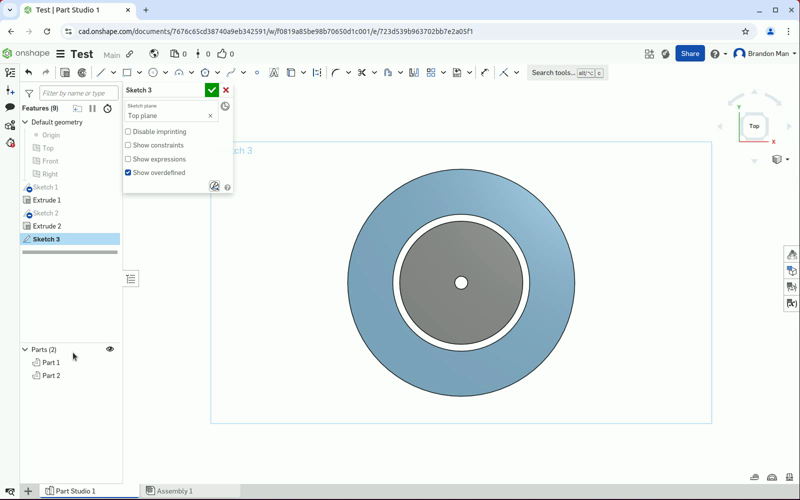
key(y)
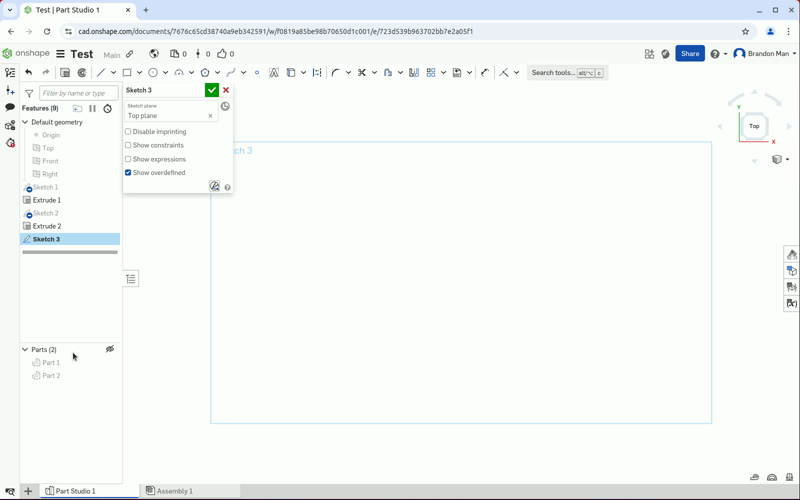
key(c)
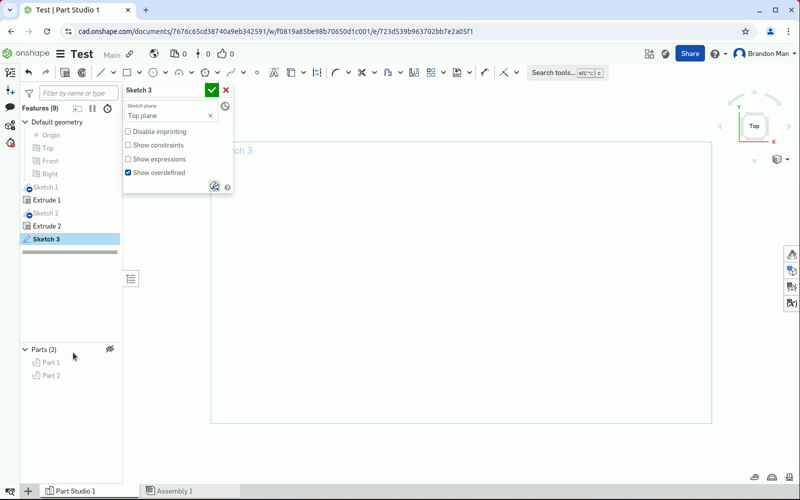
key_down(shift)
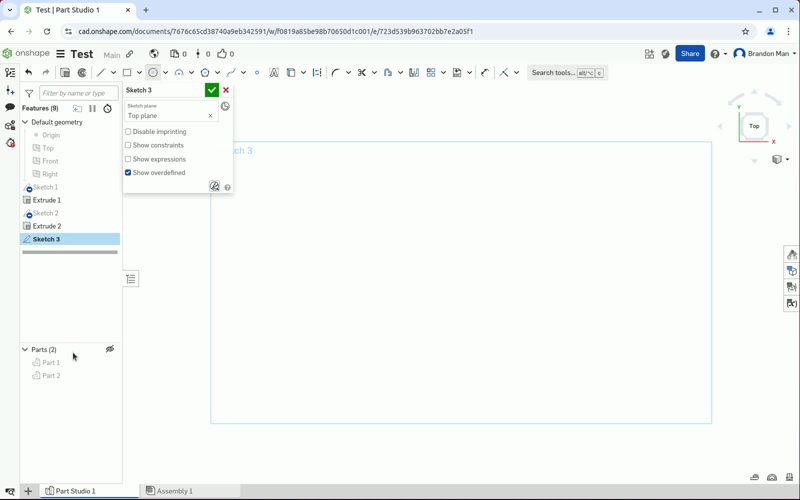
mouse_move(461, 282)
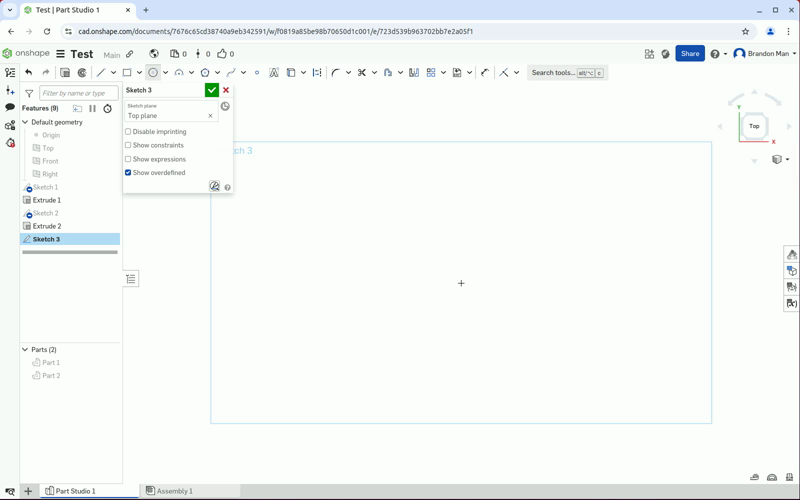
click(461, 282)
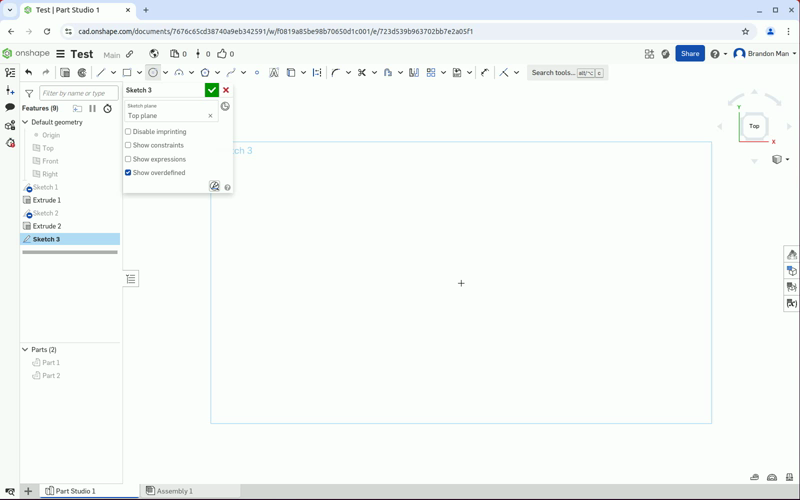
key_up(shift)
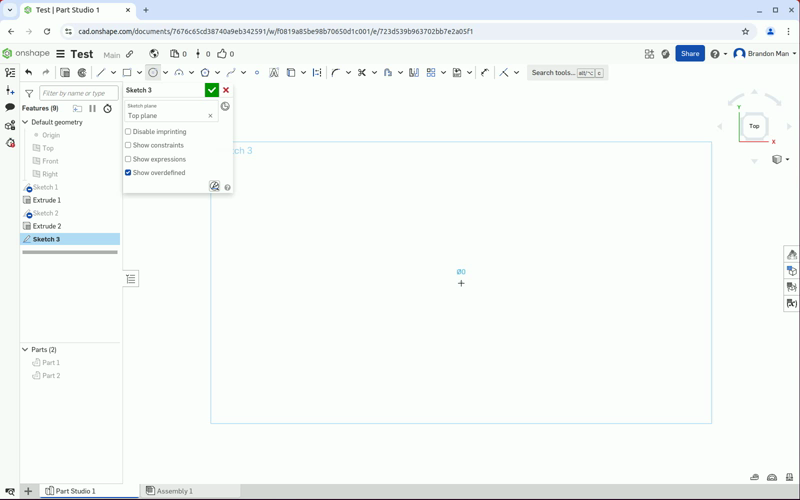
mouse_move(531, 282)
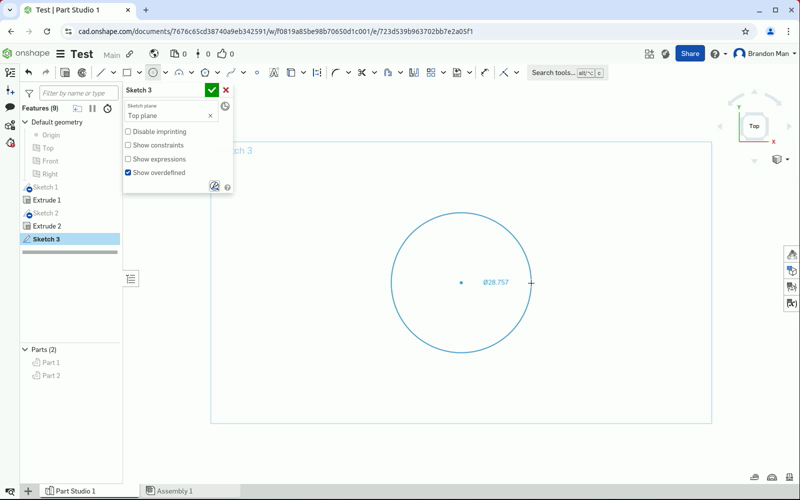
click(531, 282)
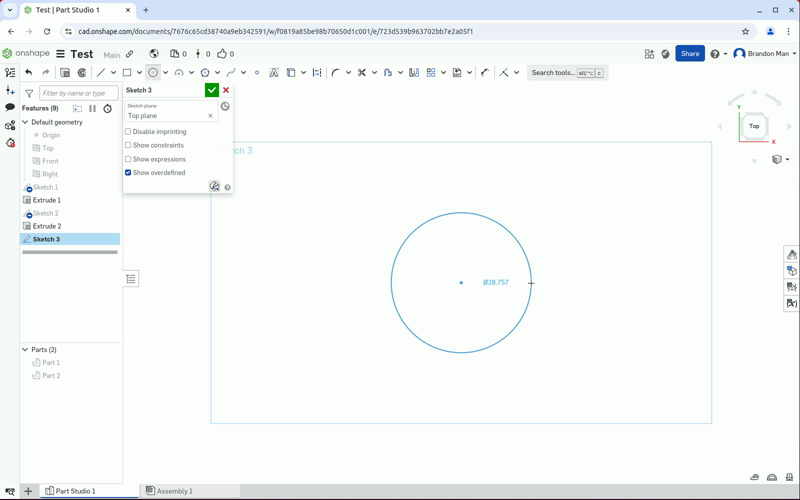
key(esc)
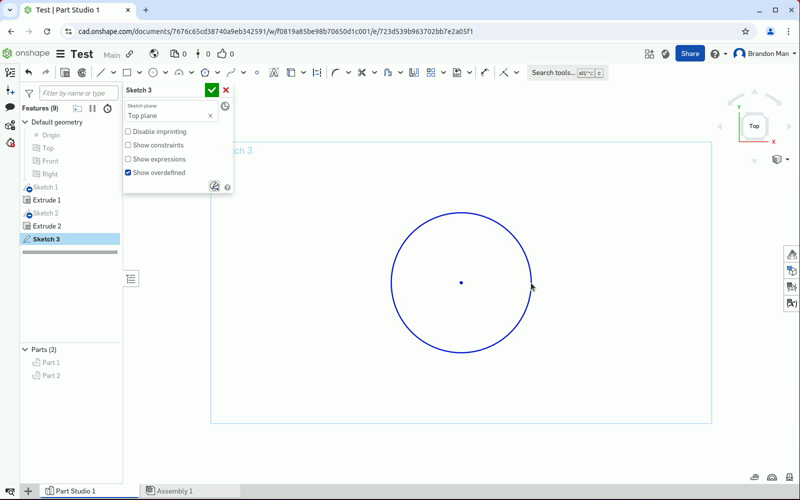
key(c)
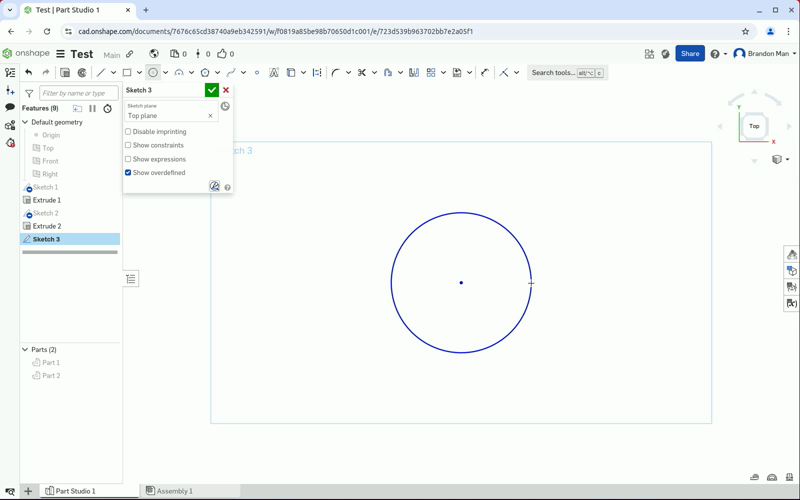
key_down(shift)
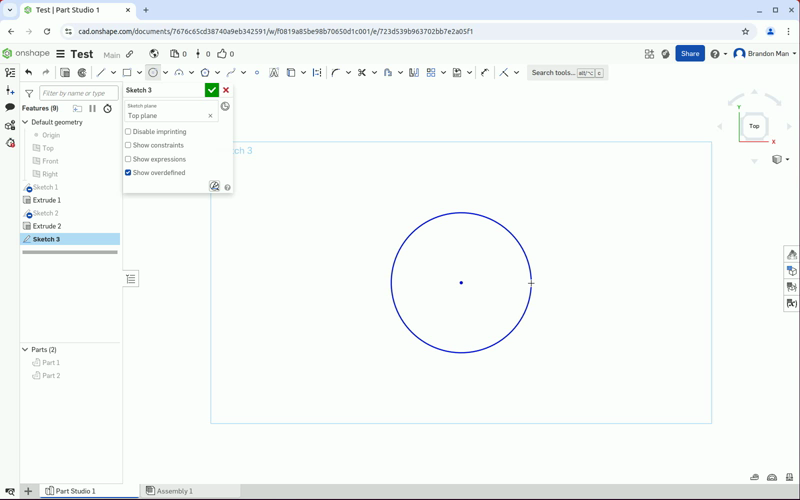
mouse_move(461, 282)
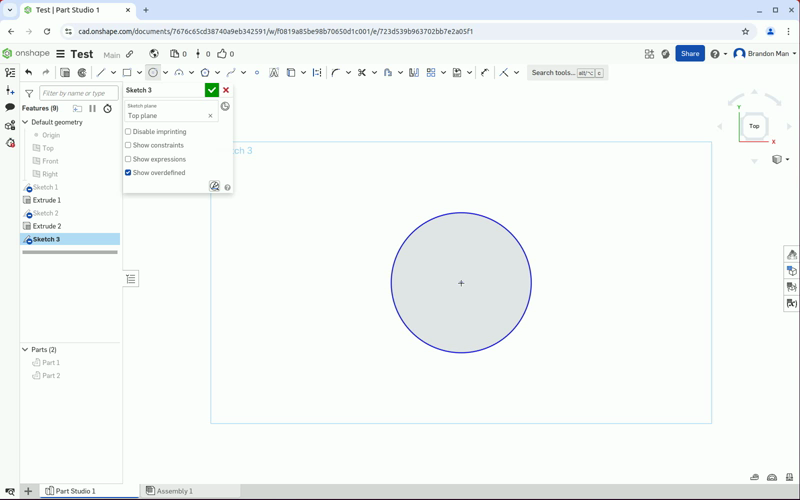
click(461, 282)
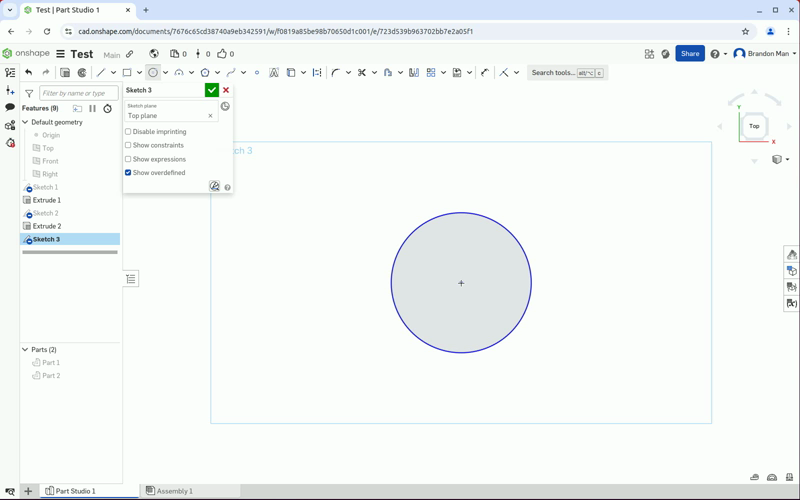
key_up(shift)
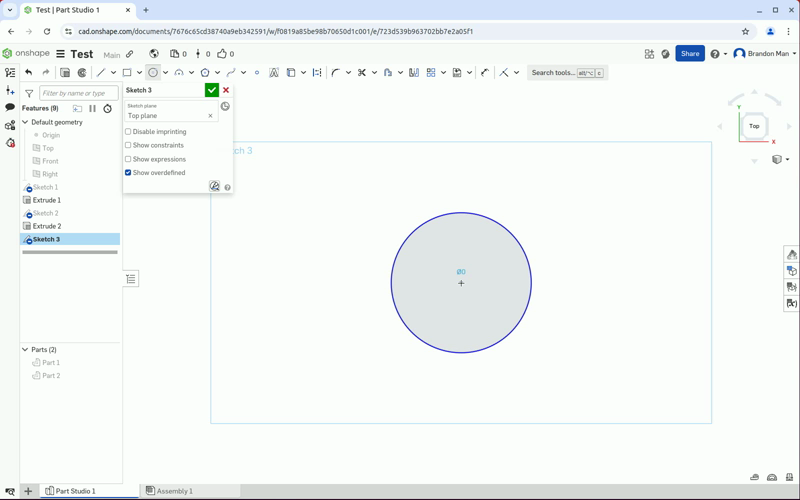
mouse_move(523, 282)
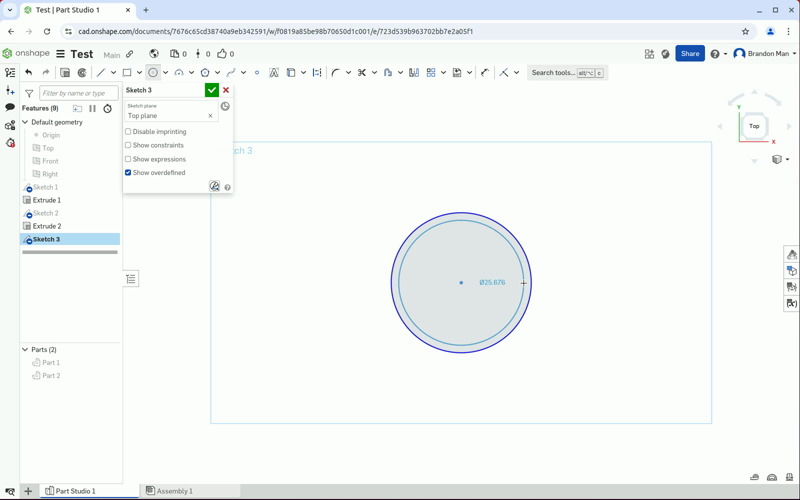
click(523, 282)
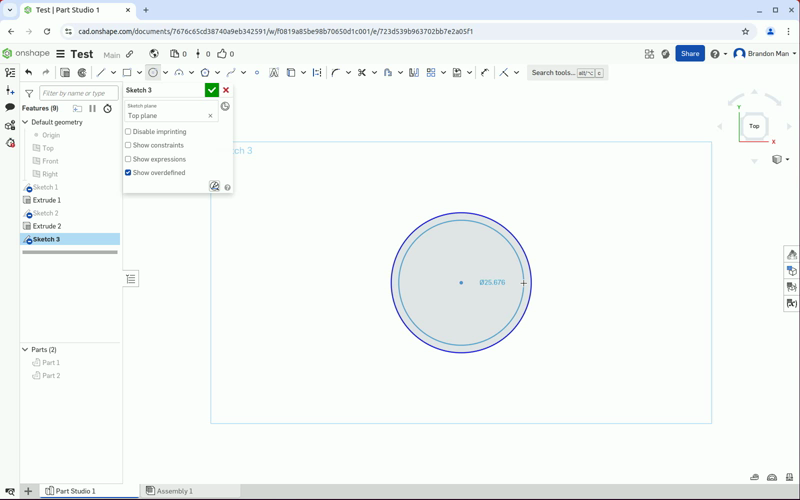
key(esc)
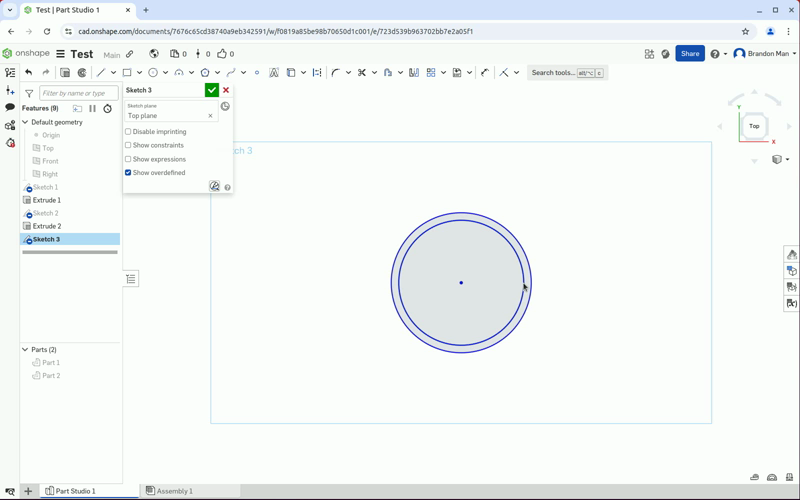
mouse_move(405, 246)
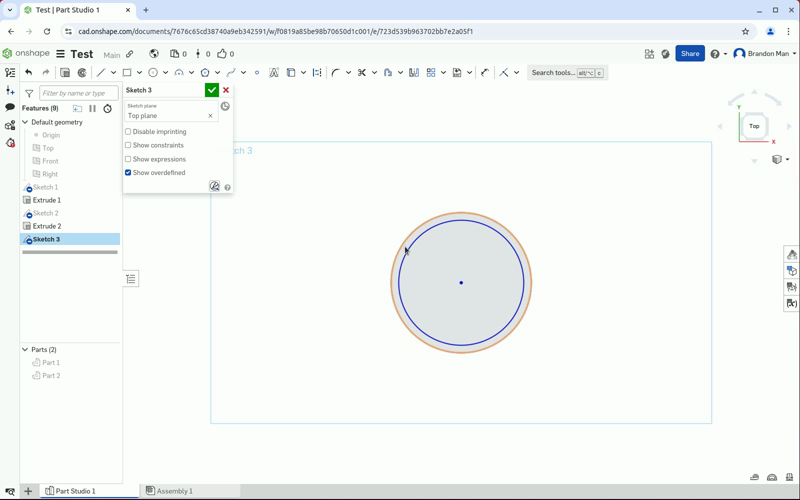
click(405, 246)
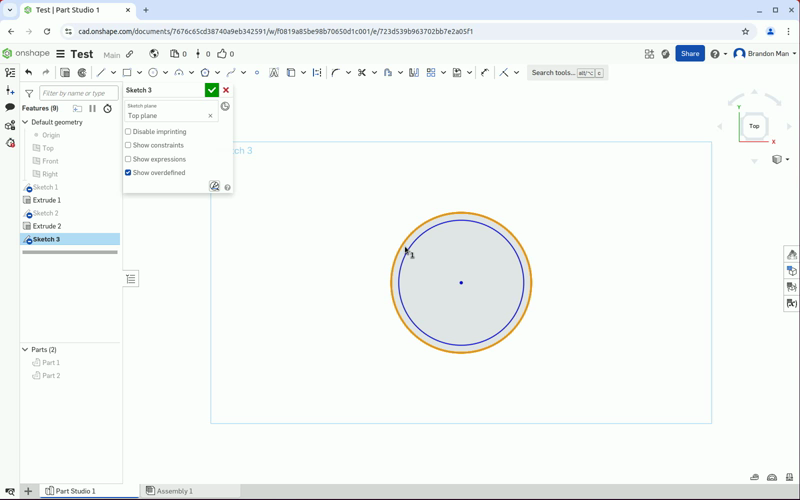
mouse_move(73, 352)
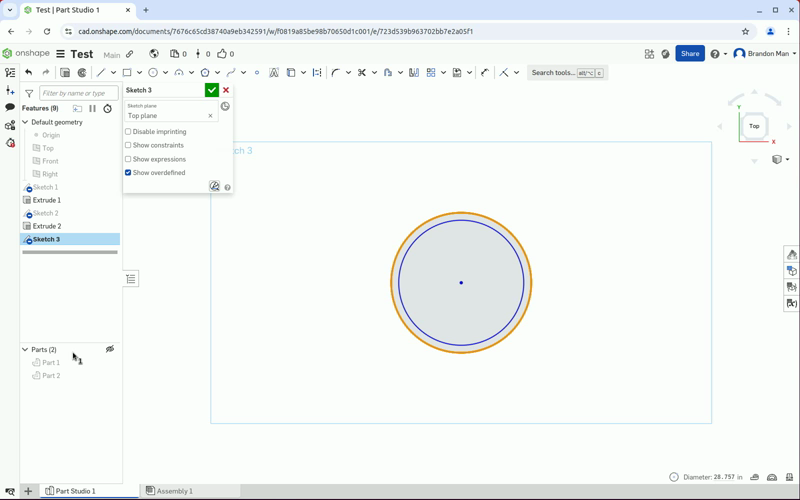
key(shift+y)
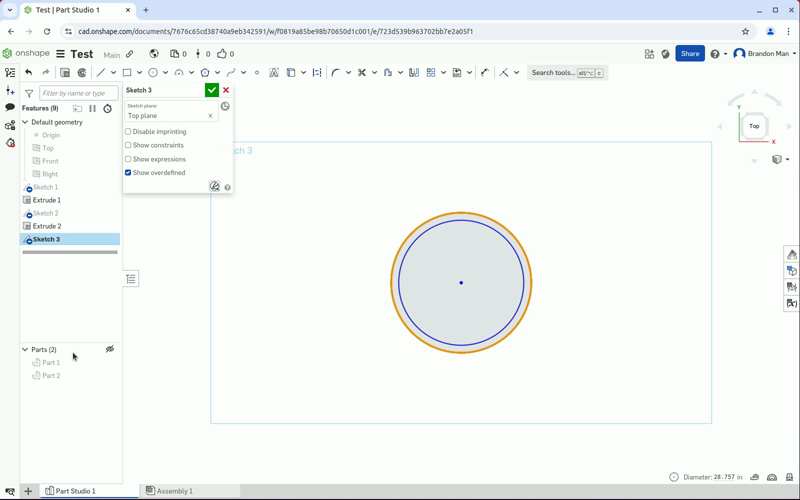
key(shift+e)
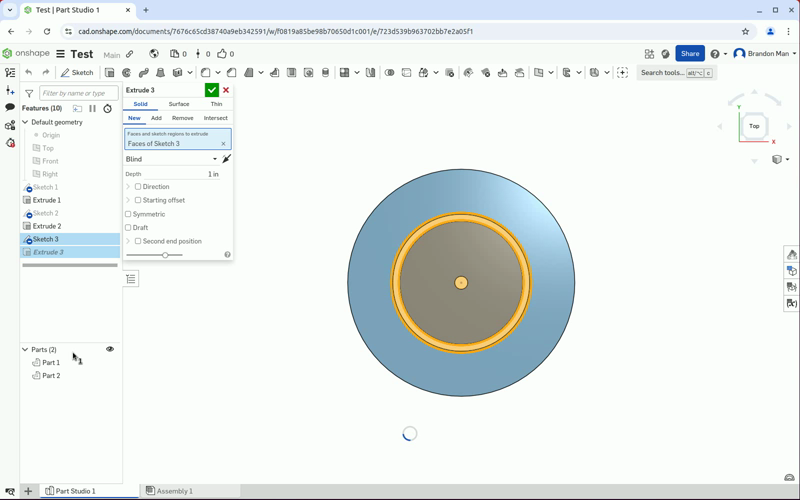
mouse_move(143, 106)
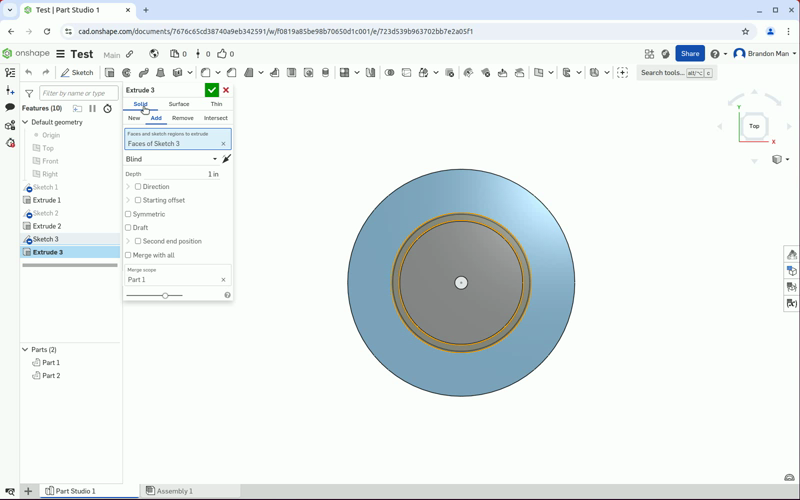
click(143, 106)
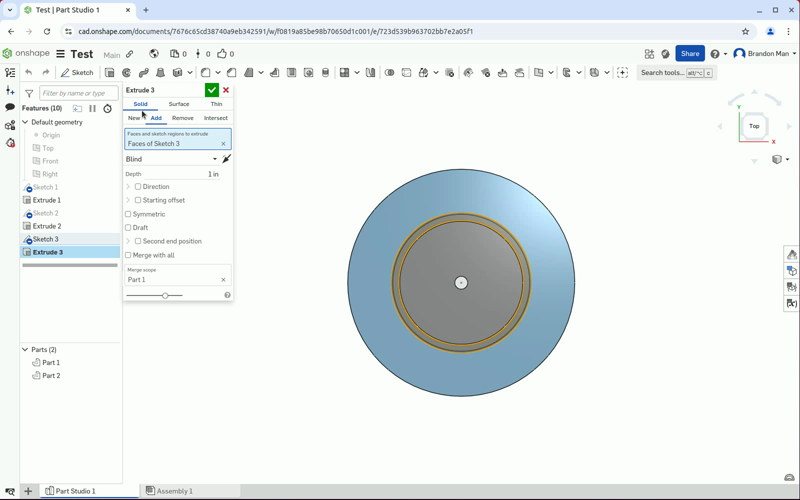
mouse_move(137, 120)
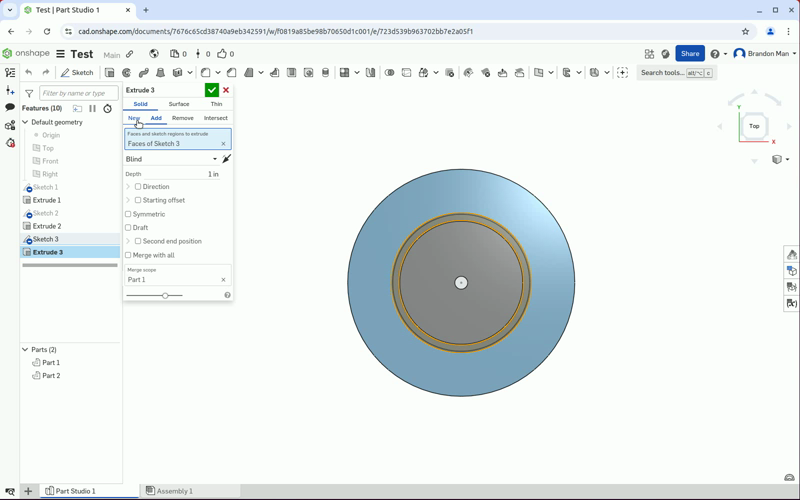
click(137, 120)
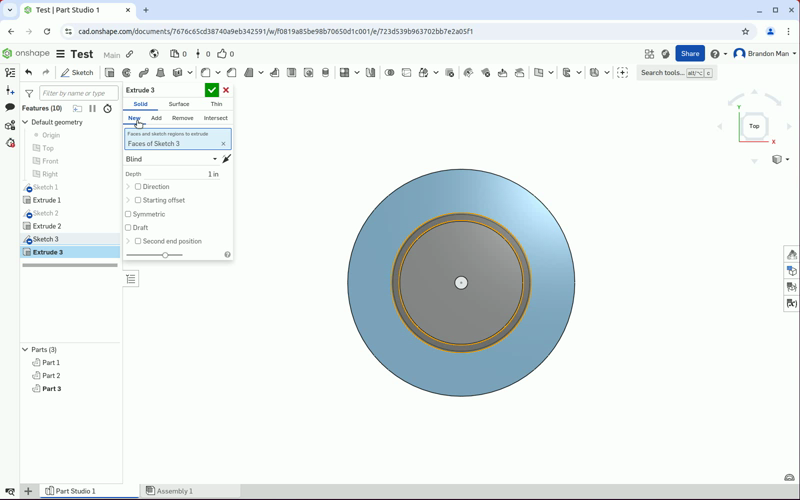
key(tab, 4)
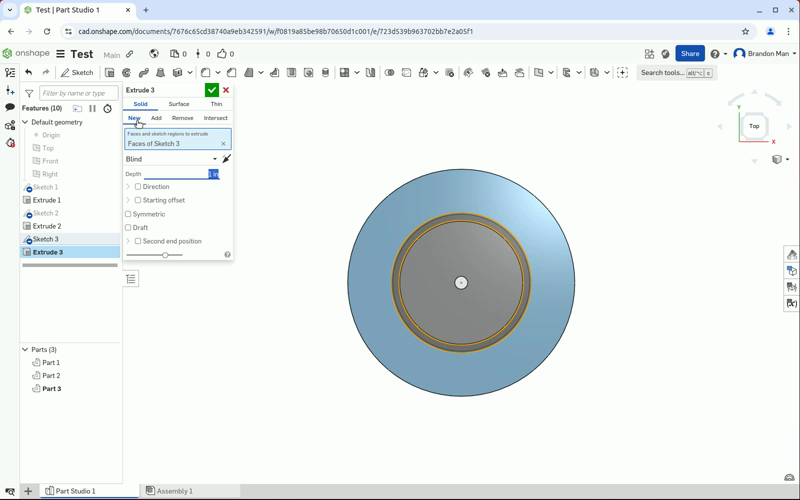
text(1.685)
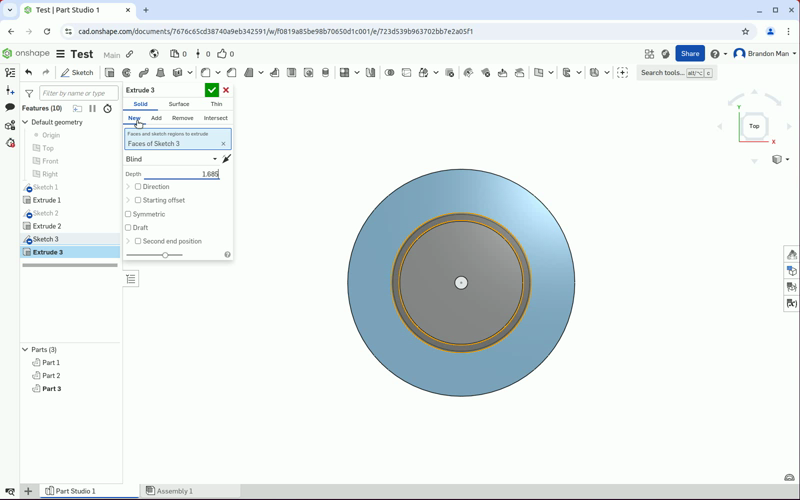
key(enter)
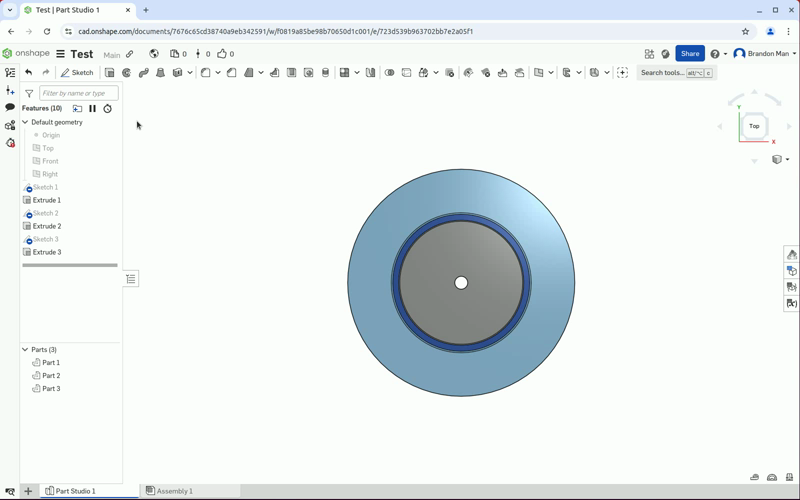
key(shift+h)
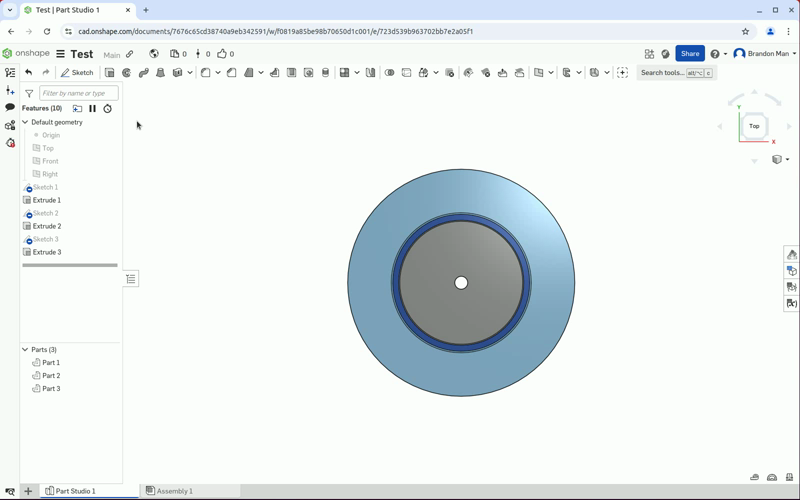
key(shift+h)
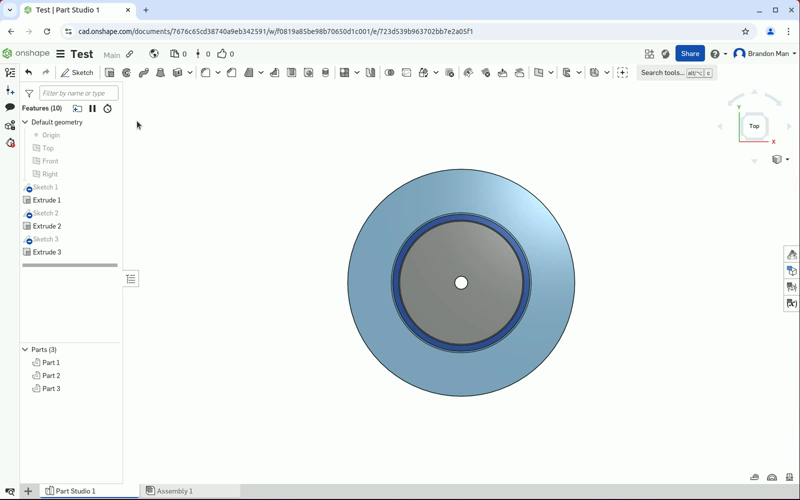
mouse_move(73, 189)
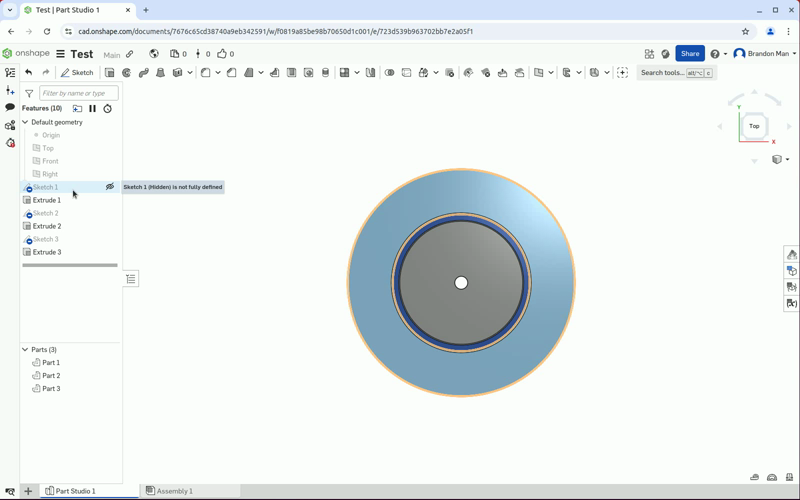
click(73, 189)
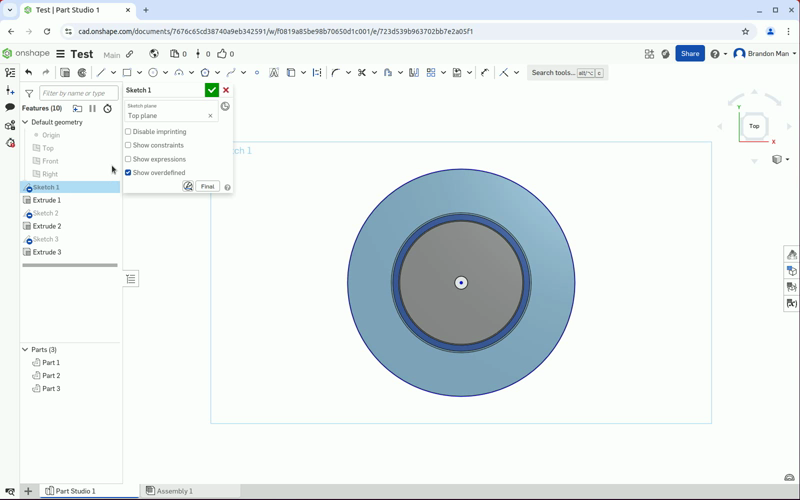
mouse_move(229, 92)
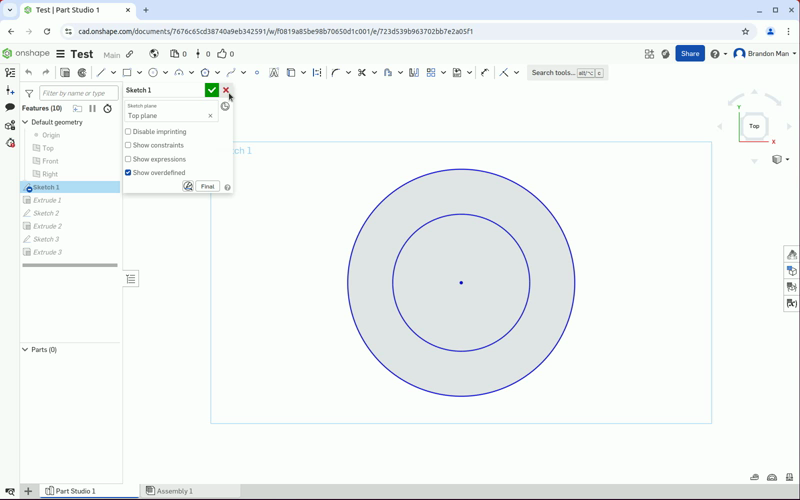
click(229, 92)
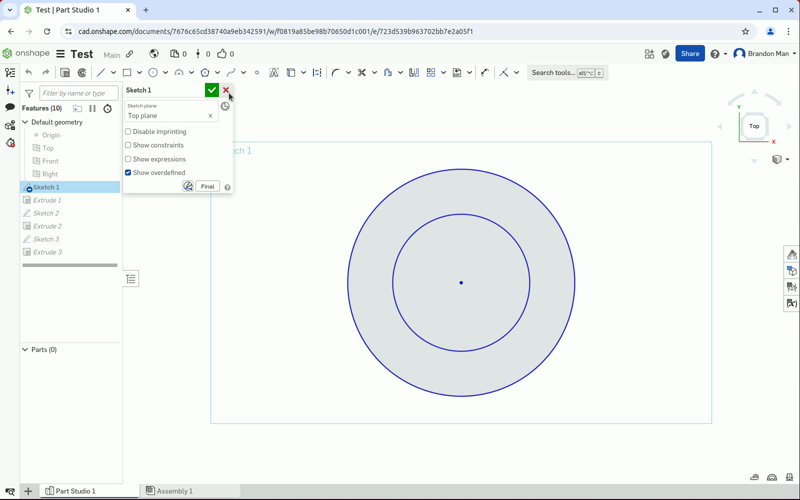
key(shift+s)
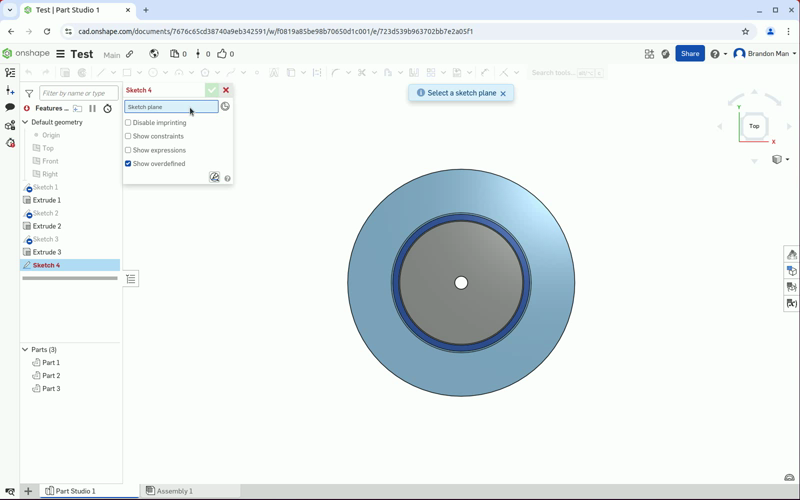
mouse_move(73, 150)
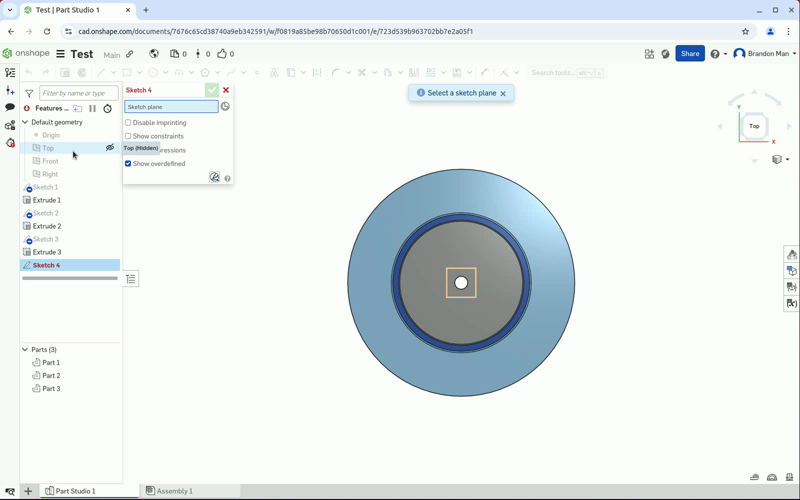
click(73, 150)
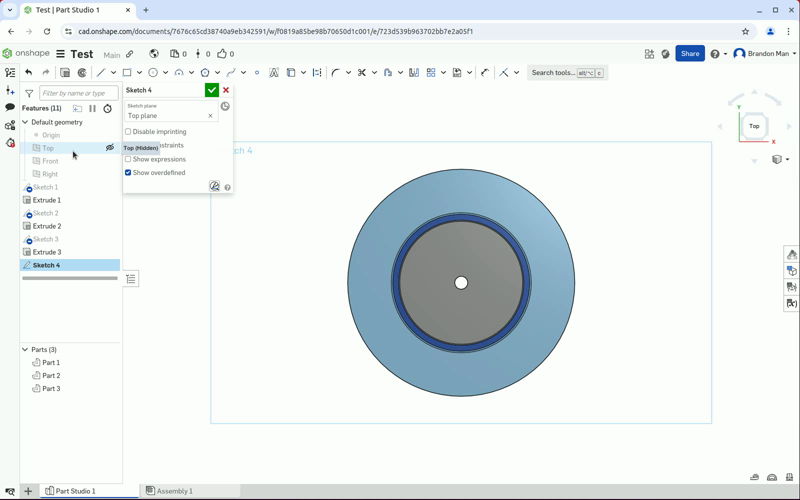
mouse_move(73, 352)
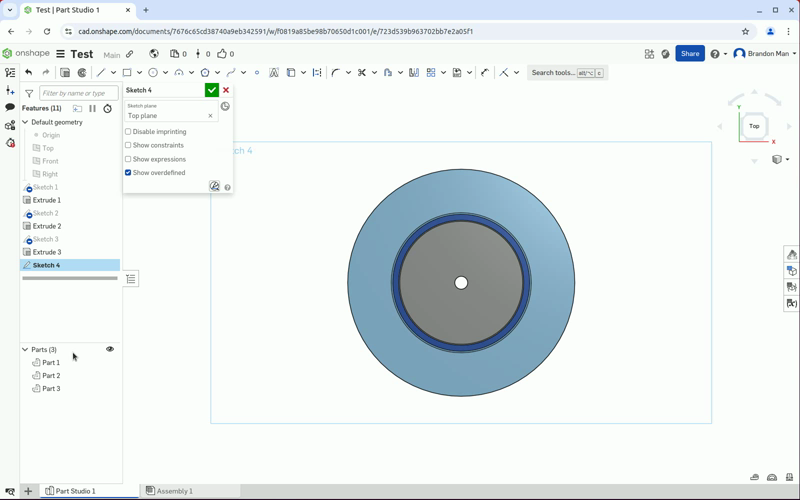
key(y)
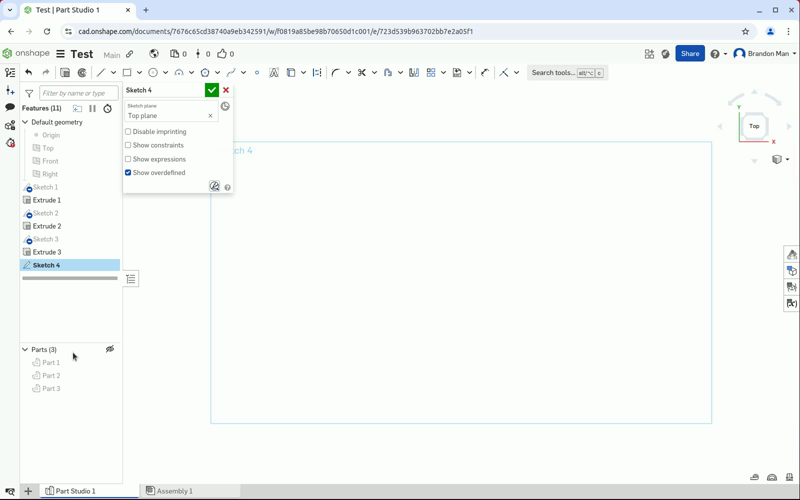
key(c)
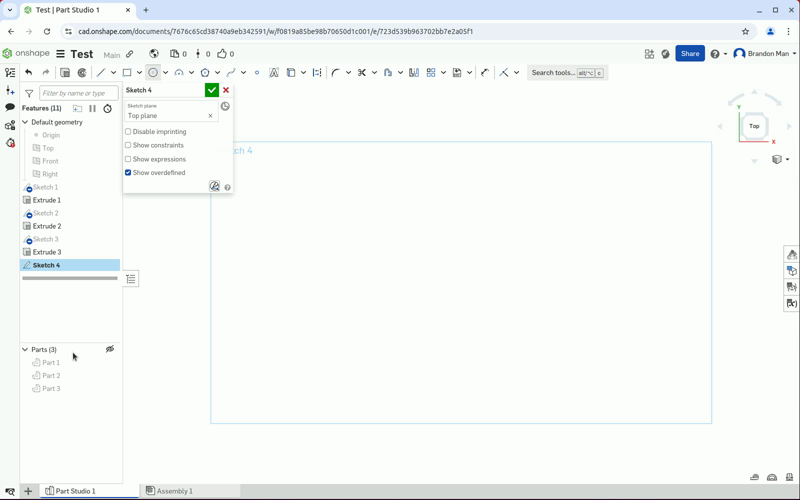
key_down(shift)
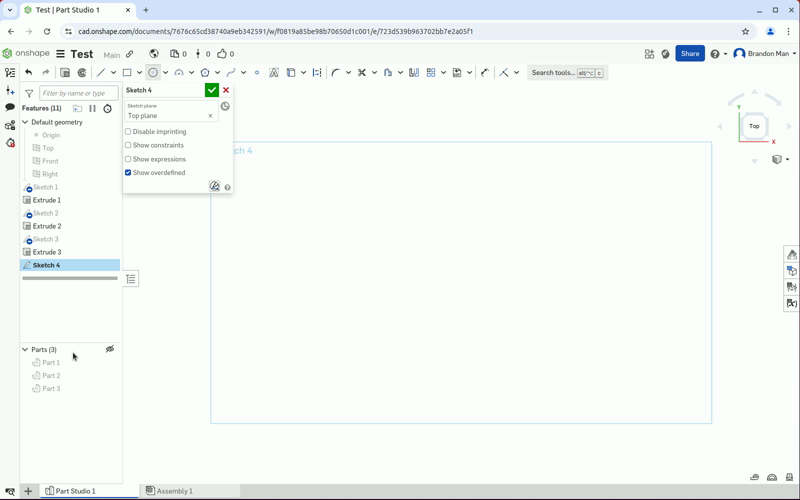
mouse_move(461, 282)
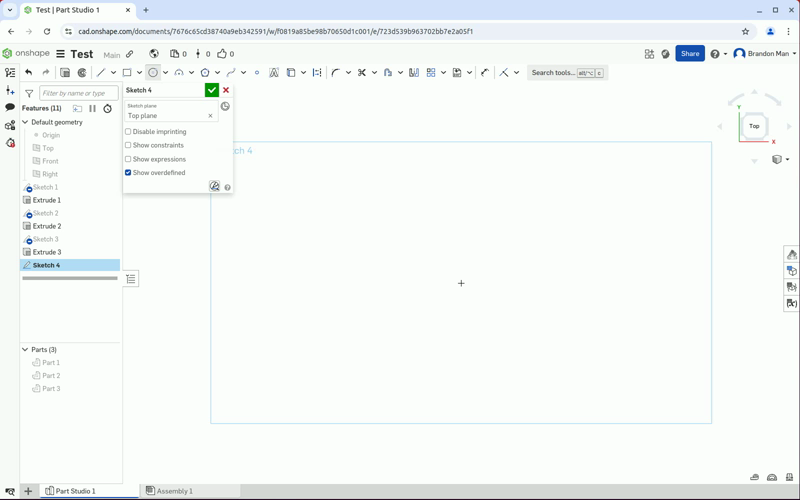
click(461, 282)
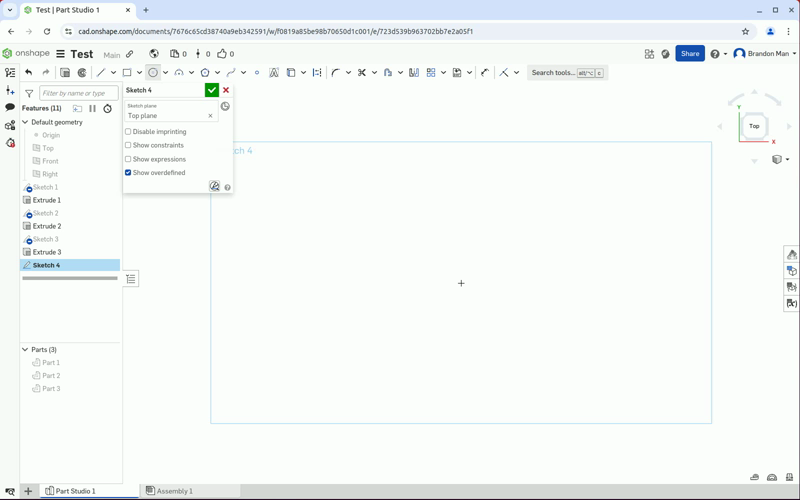
key_up(shift)
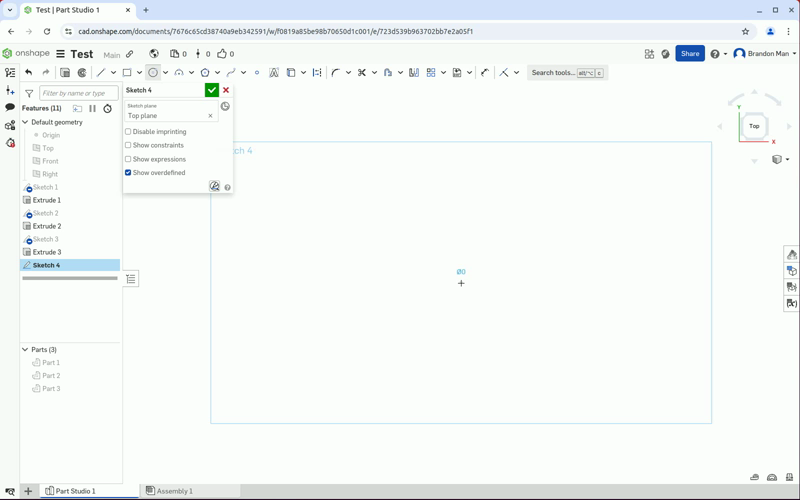
mouse_move(531, 282)
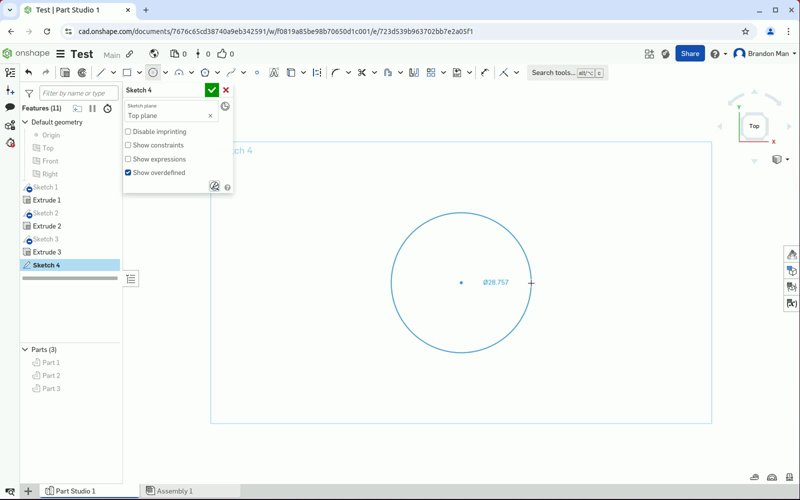
click(531, 282)
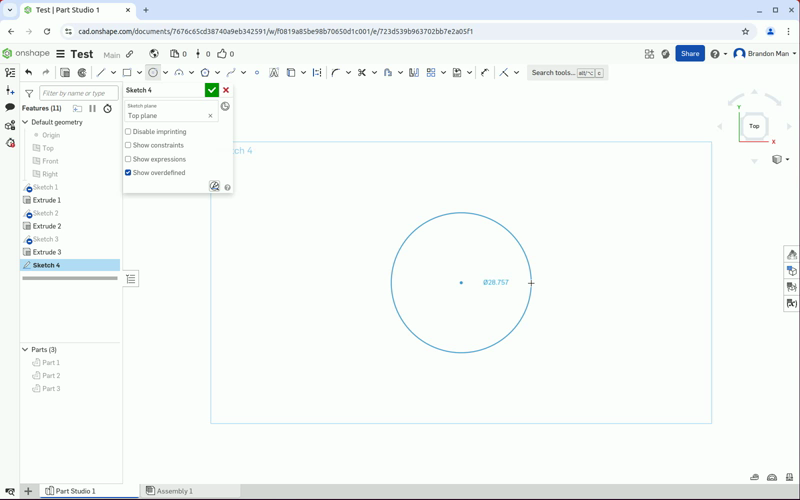
key(esc)
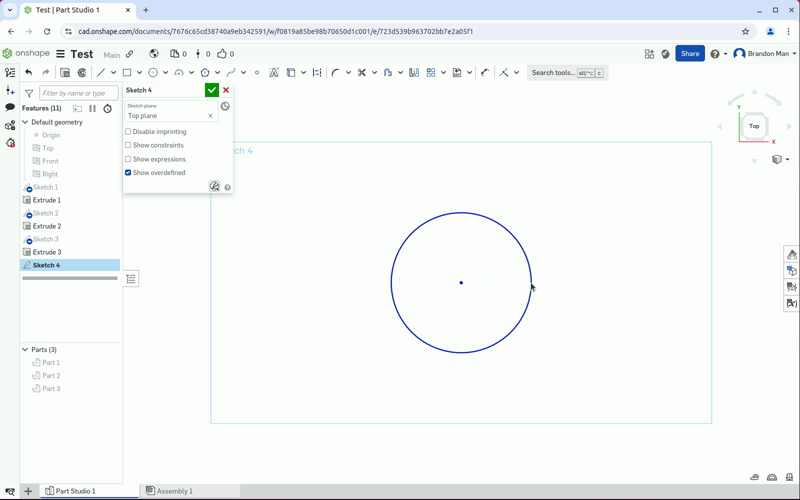
key(c)
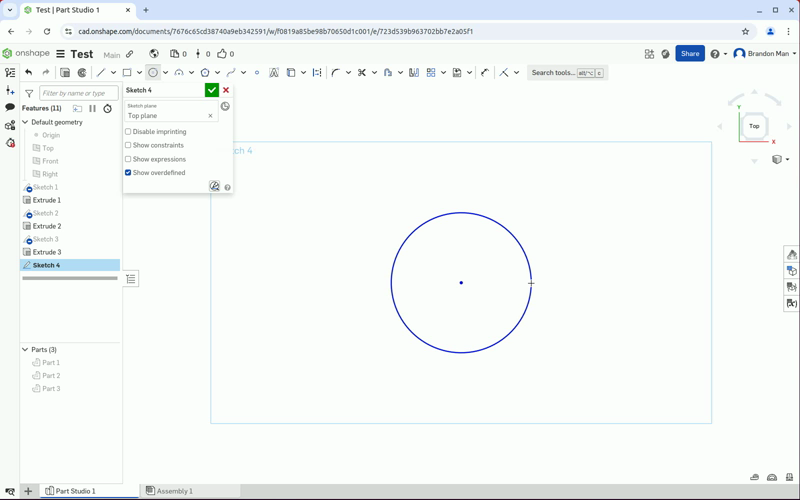
key_down(shift)
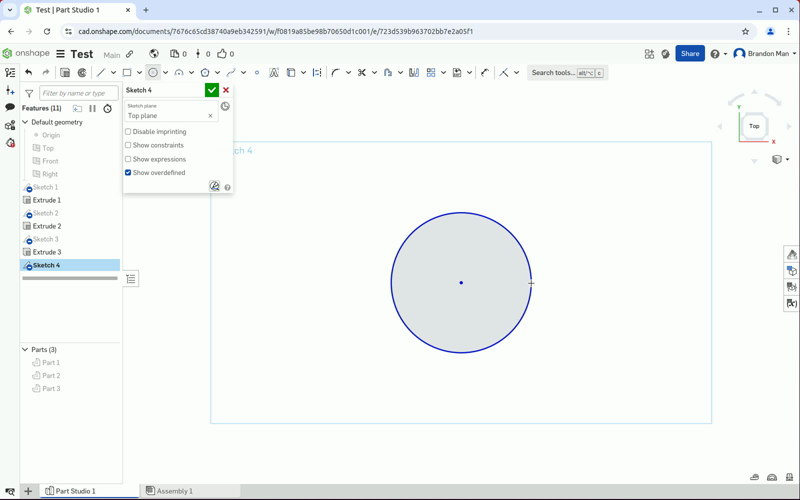
mouse_move(461, 282)
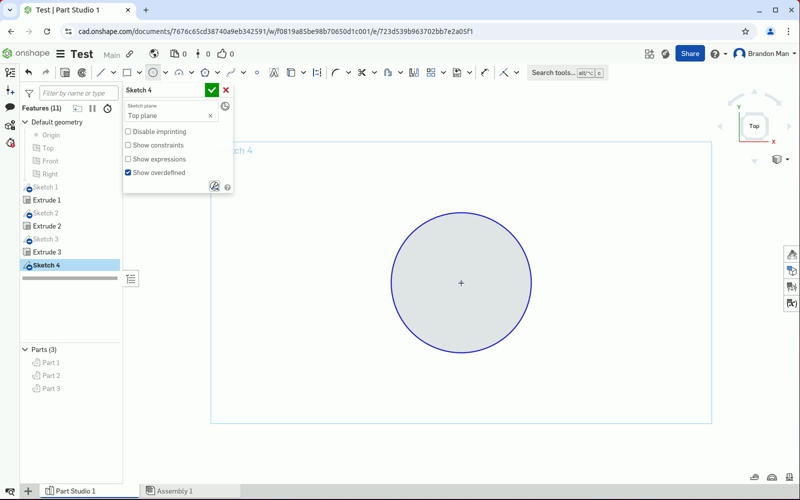
click(461, 282)
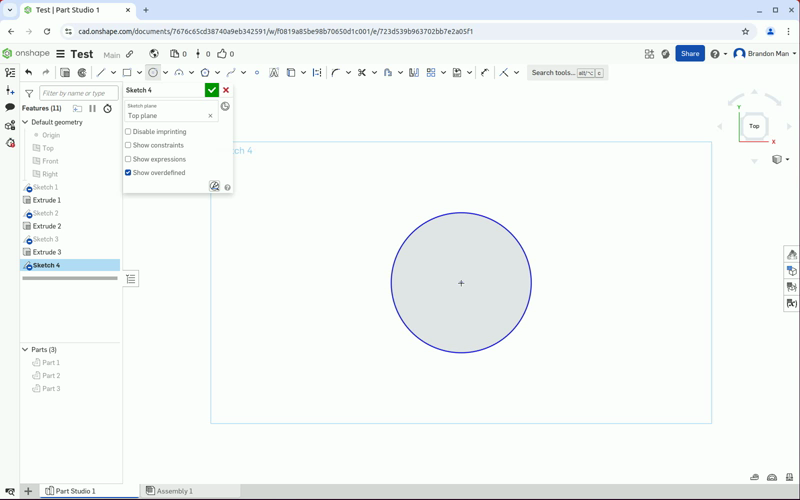
key_up(shift)
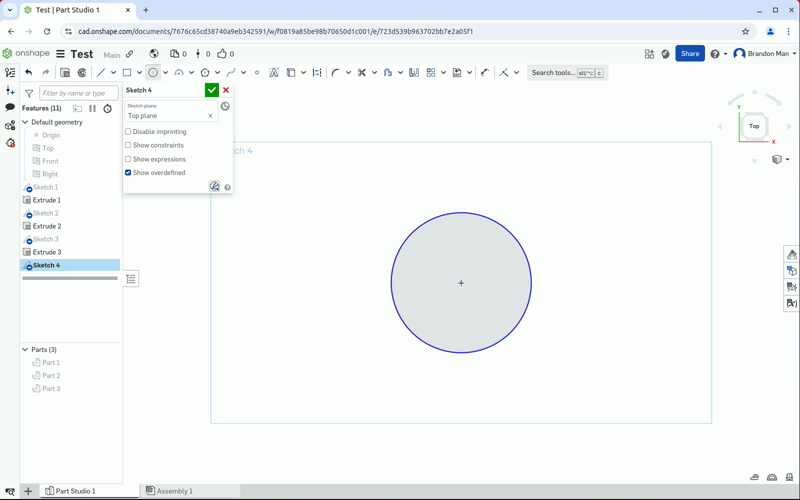
mouse_move(523, 282)
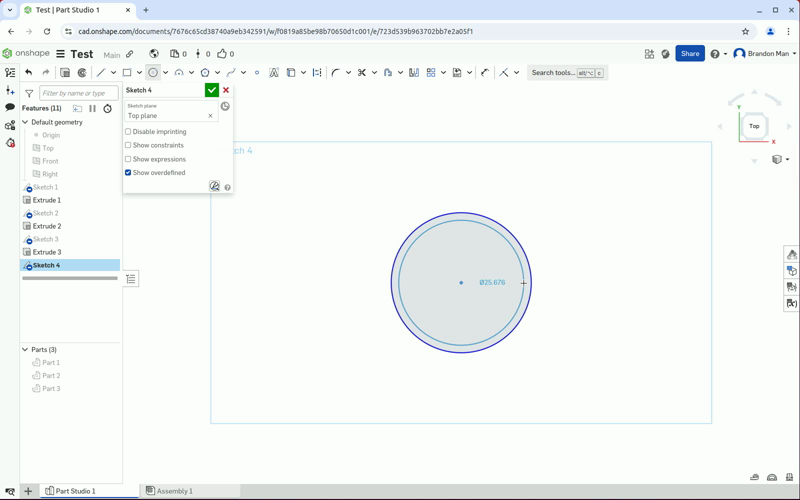
click(523, 282)
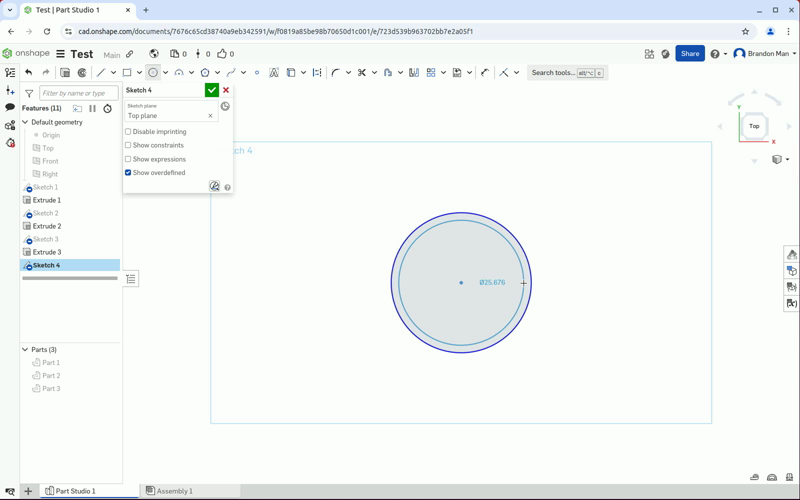
key(esc)
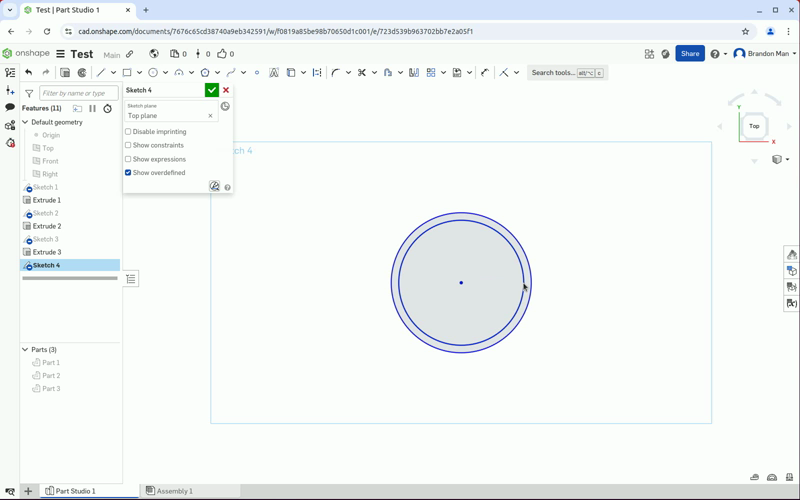
mouse_move(510, 326)
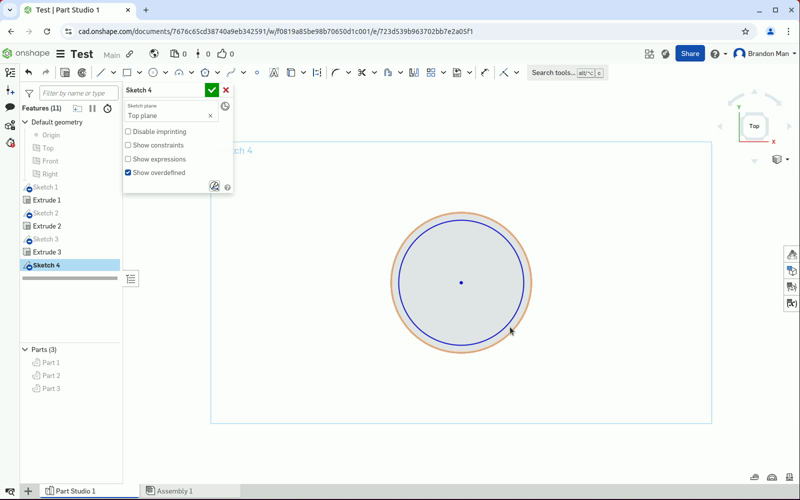
click(510, 326)
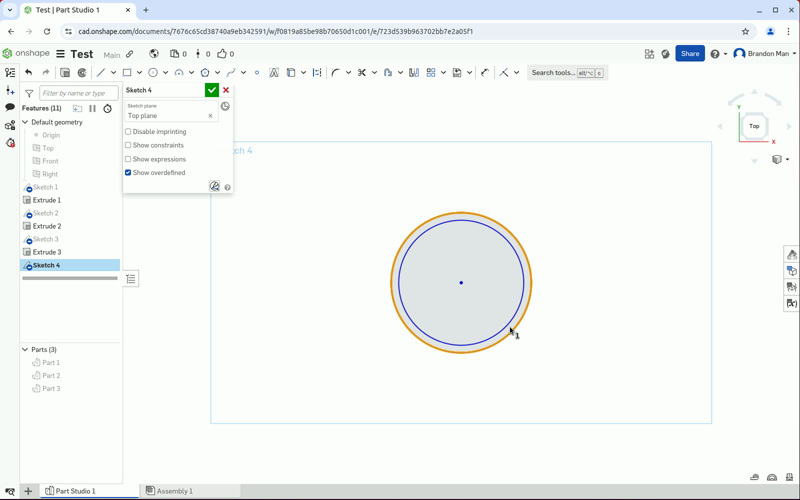
mouse_move(73, 352)
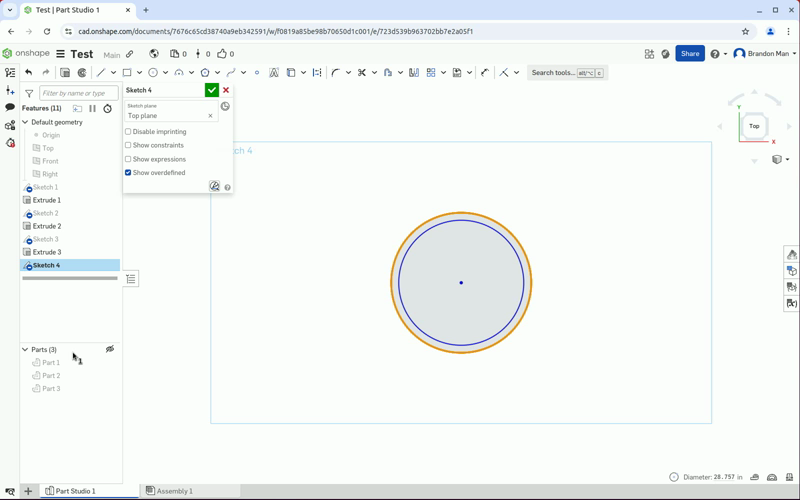
key(shift+y)
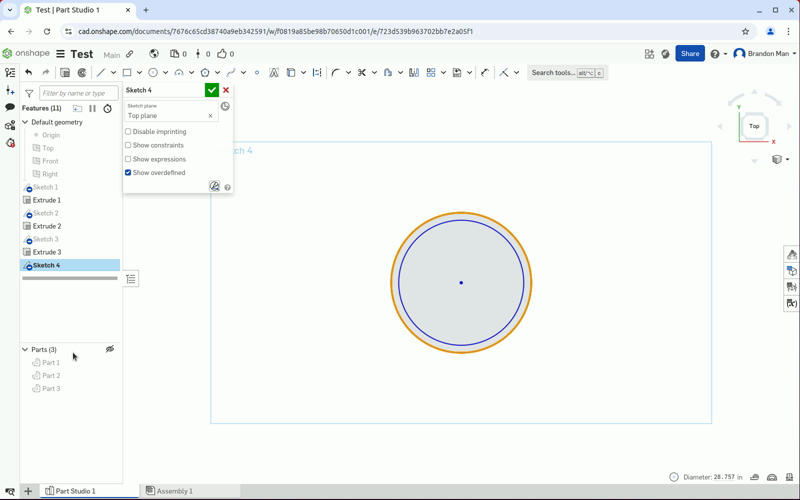
key(shift+e)
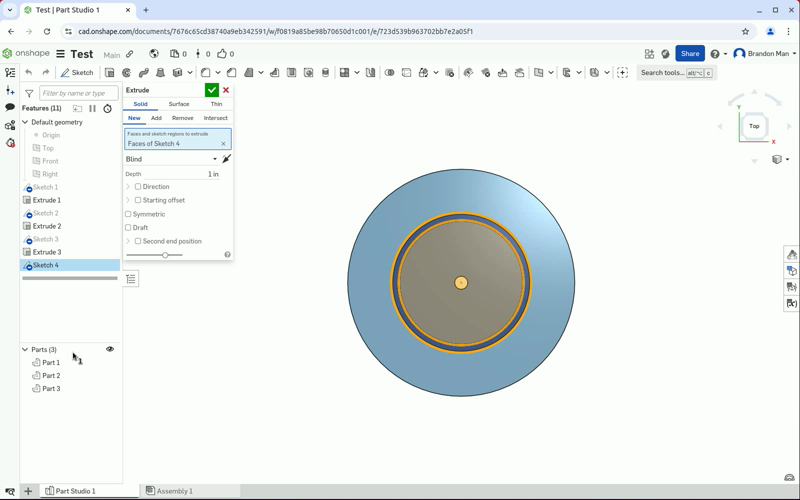
mouse_move(143, 106)
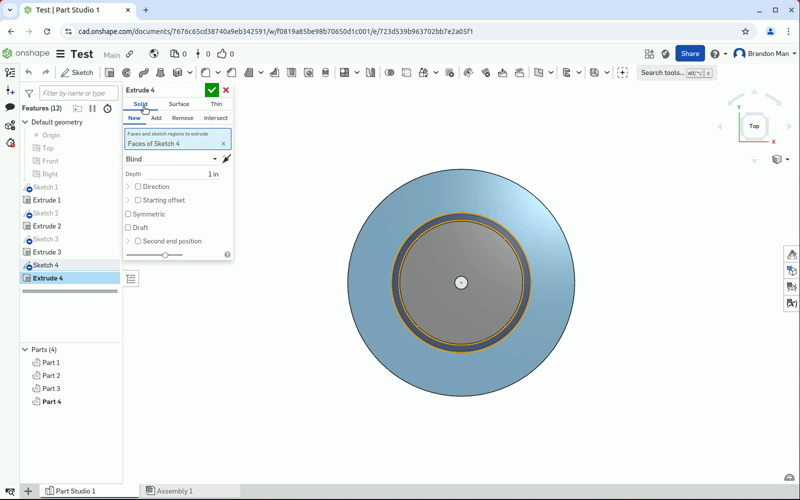
click(143, 106)
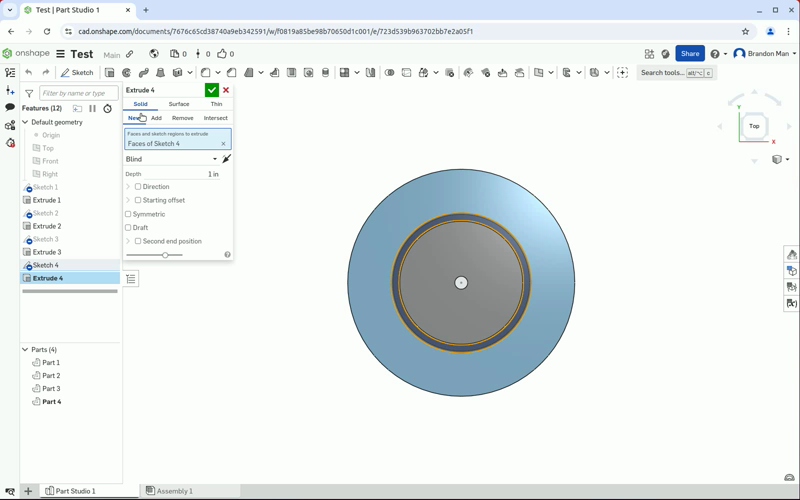
mouse_move(137, 120)
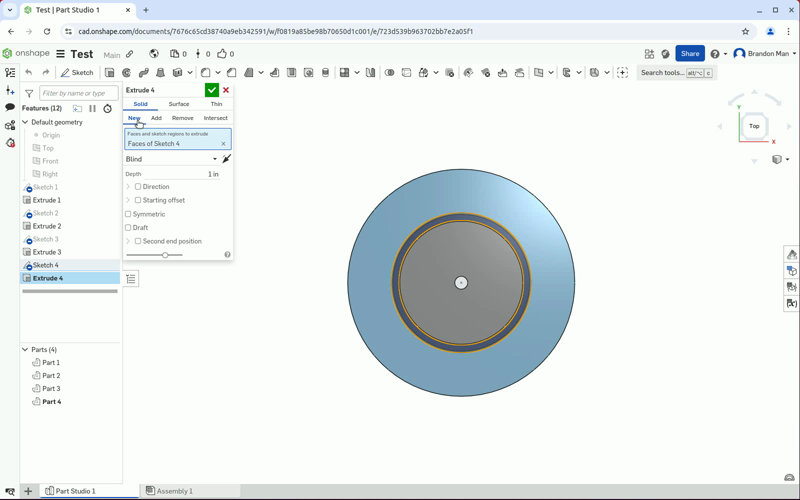
click(137, 120)
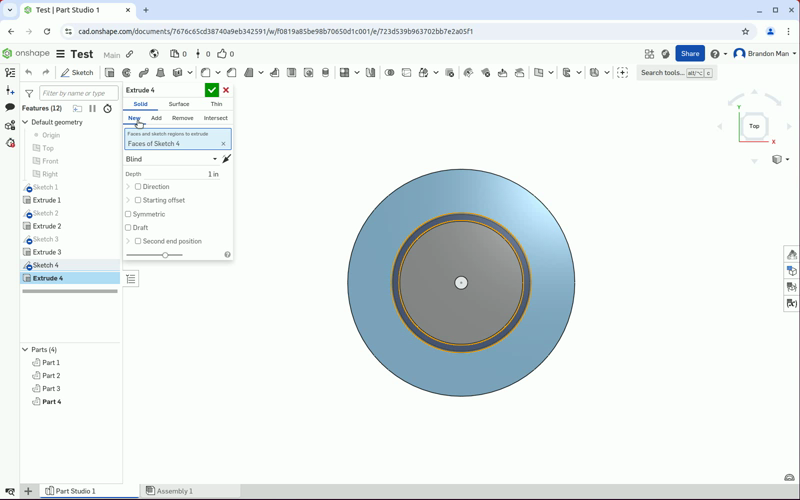
key(tab, 4)
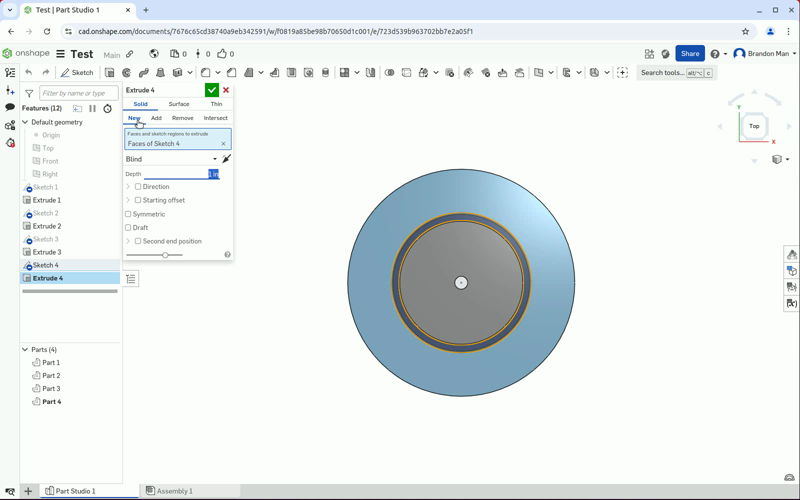
text(17.331)
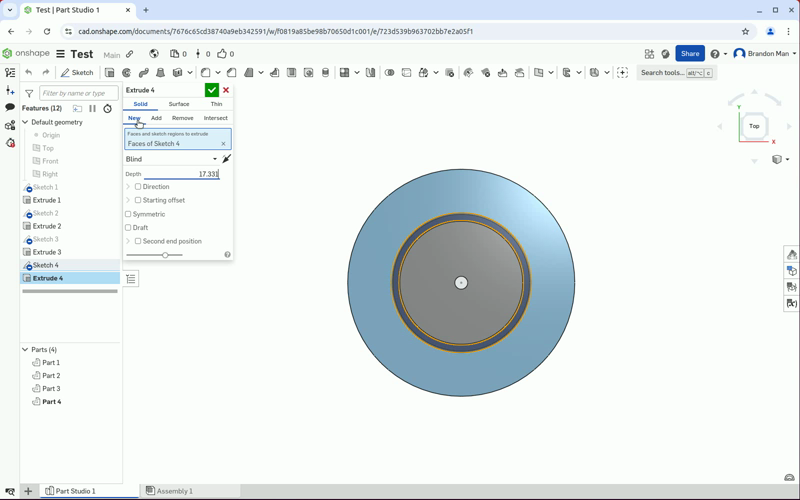
key(enter)
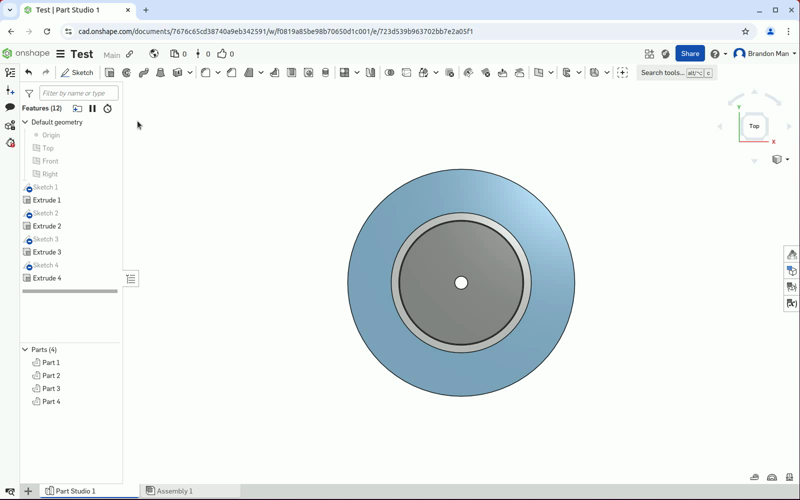
key(shift+h)
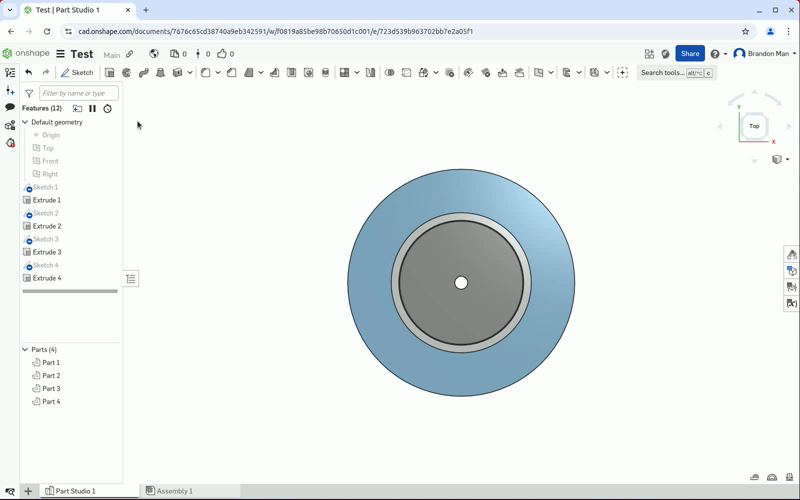
key(shift+h)
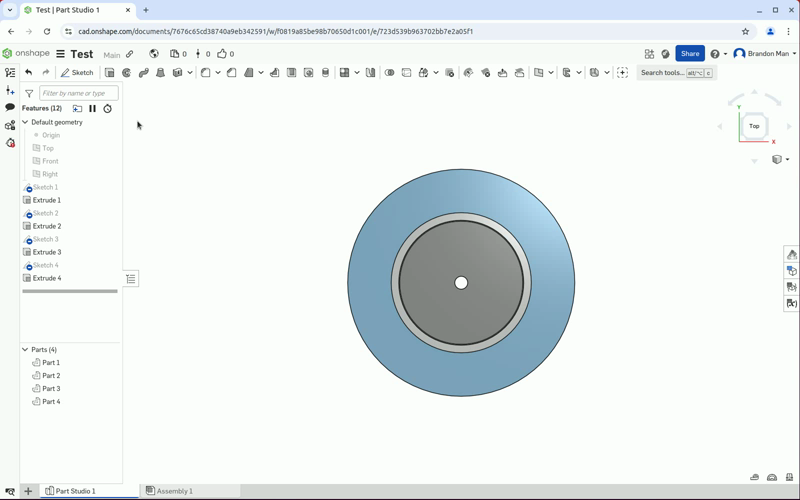
mouse_move(73, 189)
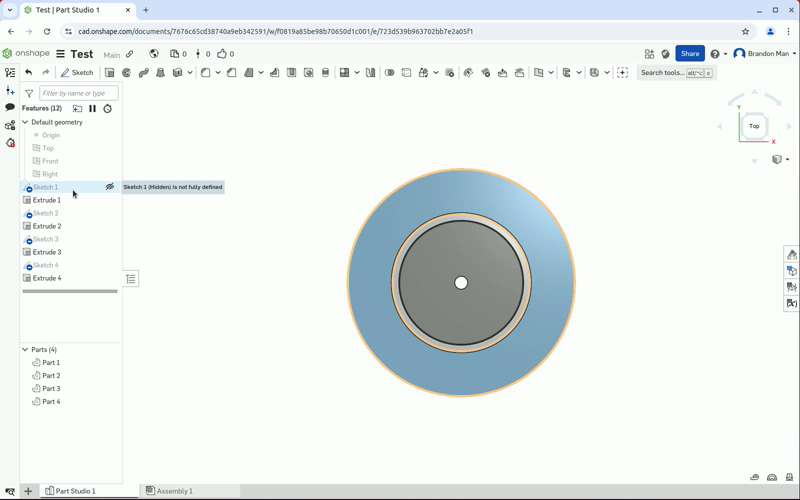
click(73, 189)
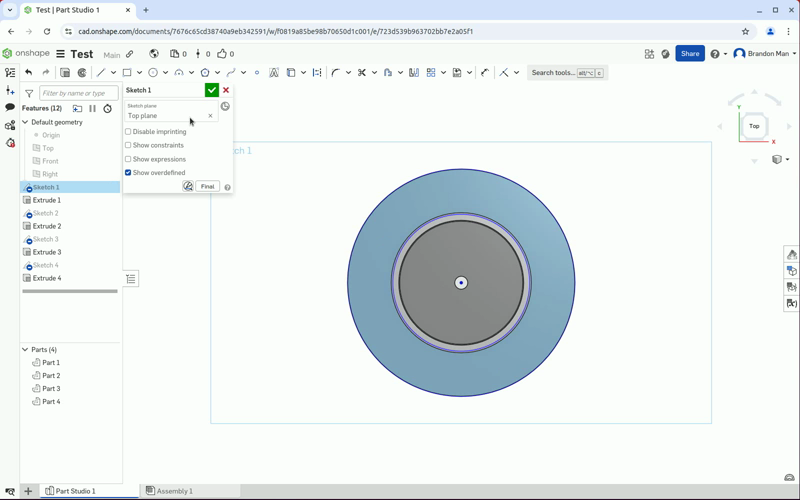
mouse_move(229, 92)
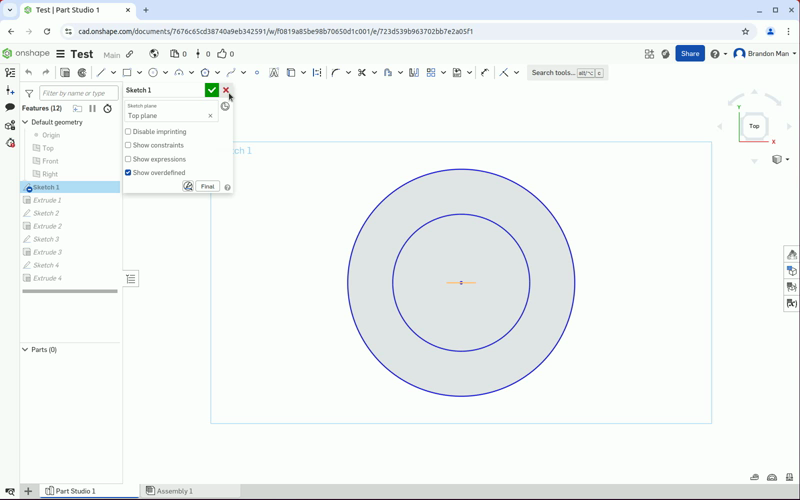
click(229, 92)
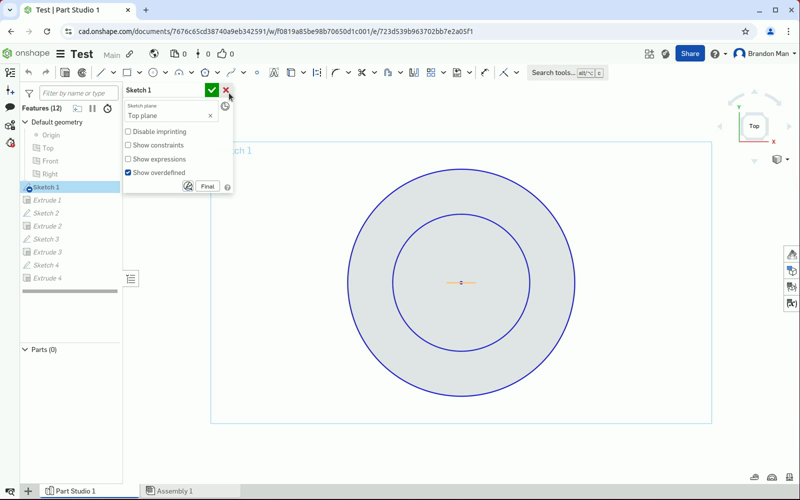
key(shift+s)
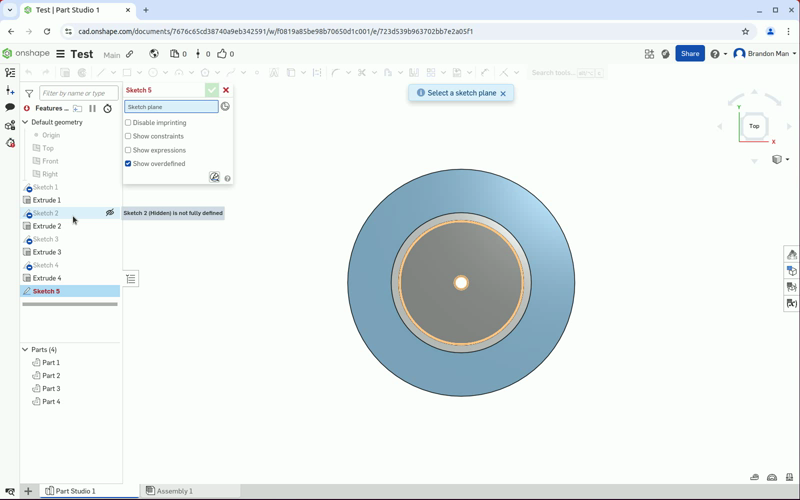
scroll(3)
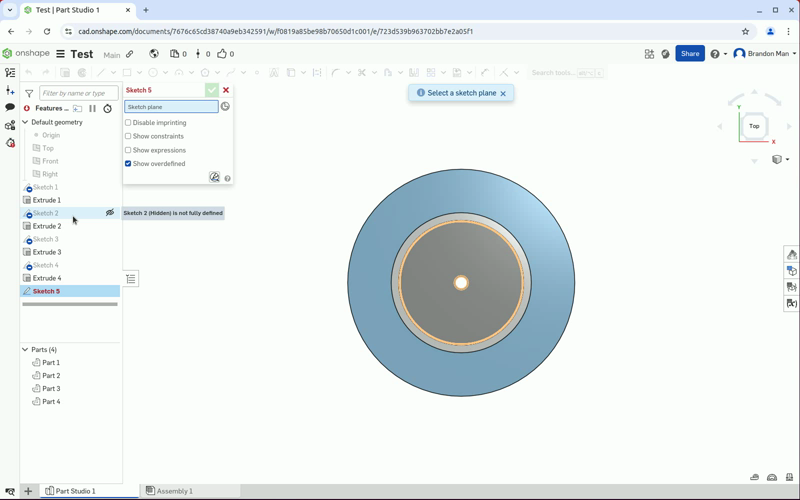
mouse_move(73, 150)
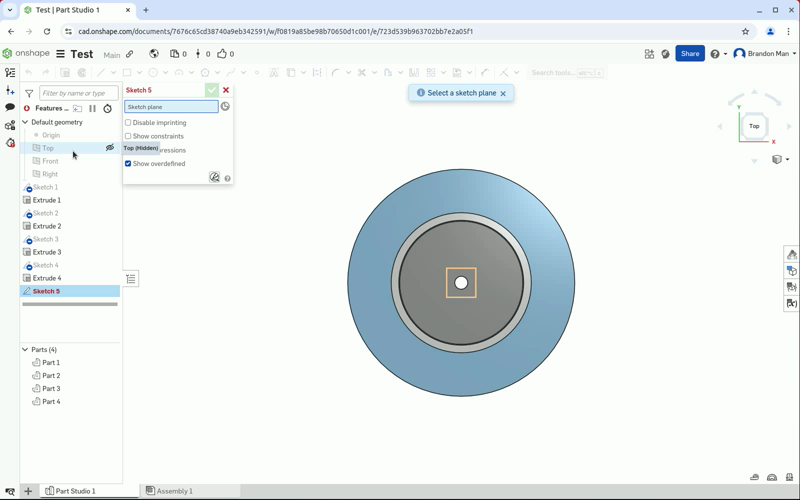
click(73, 150)
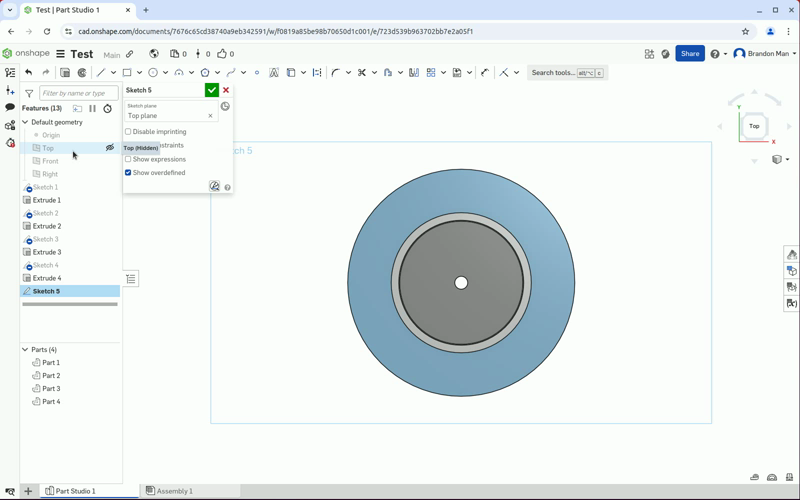
mouse_move(73, 352)
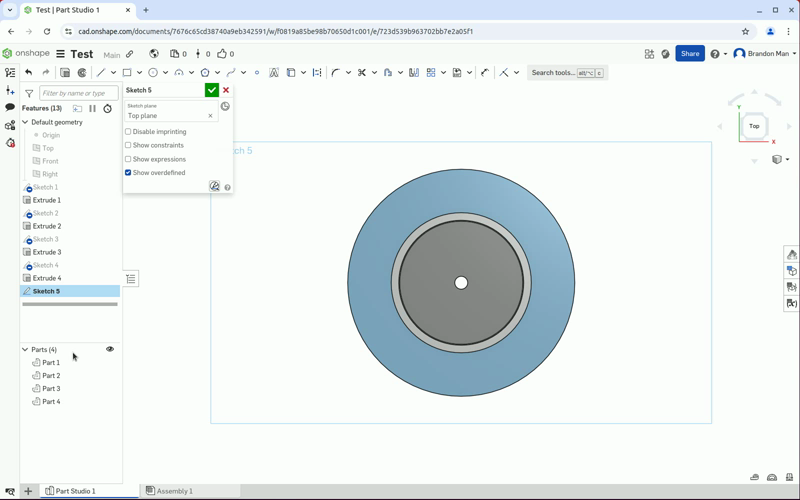
key(y)
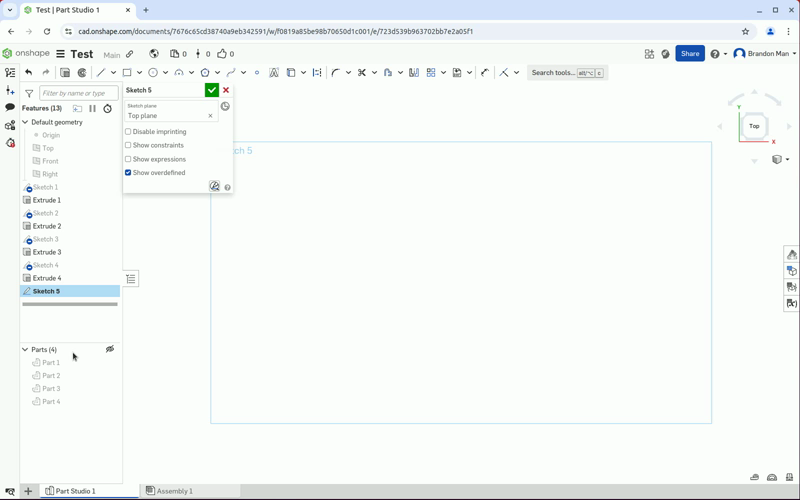
key(c)
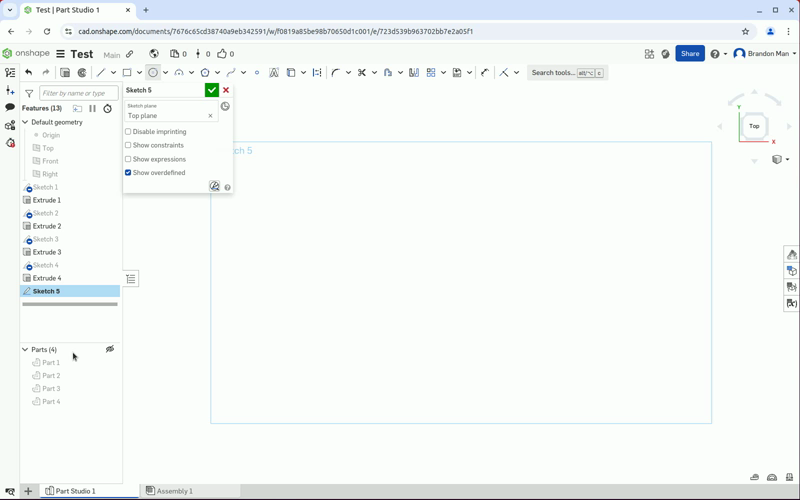
key_down(shift)
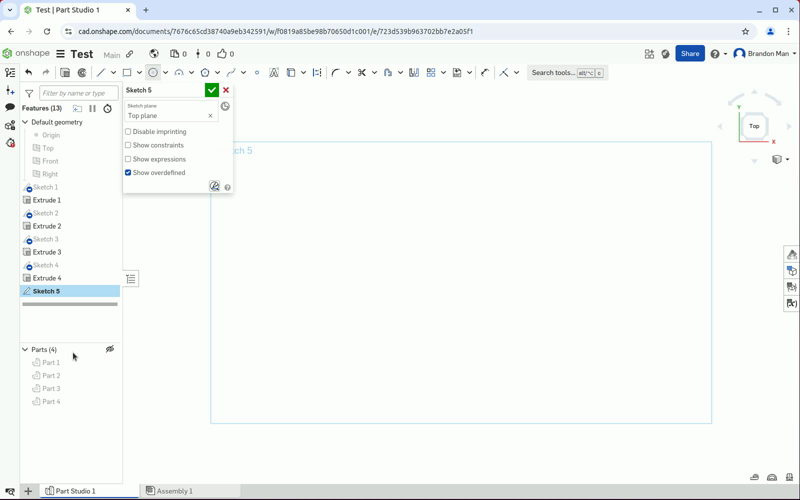
mouse_move(461, 282)
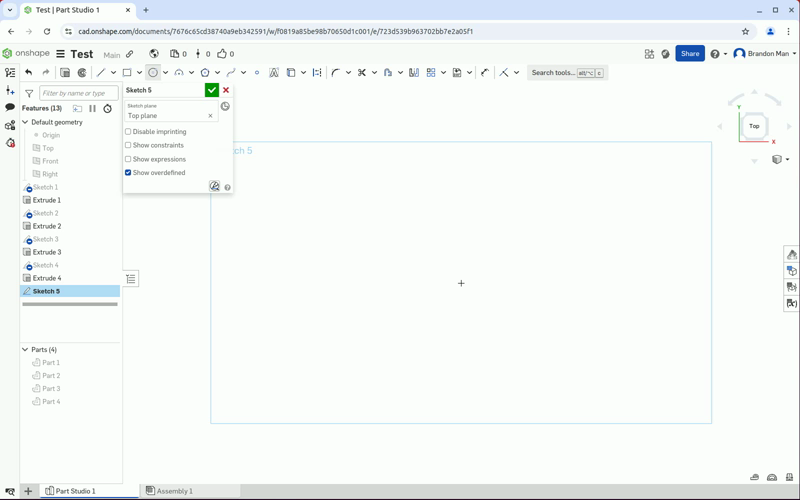
click(461, 282)
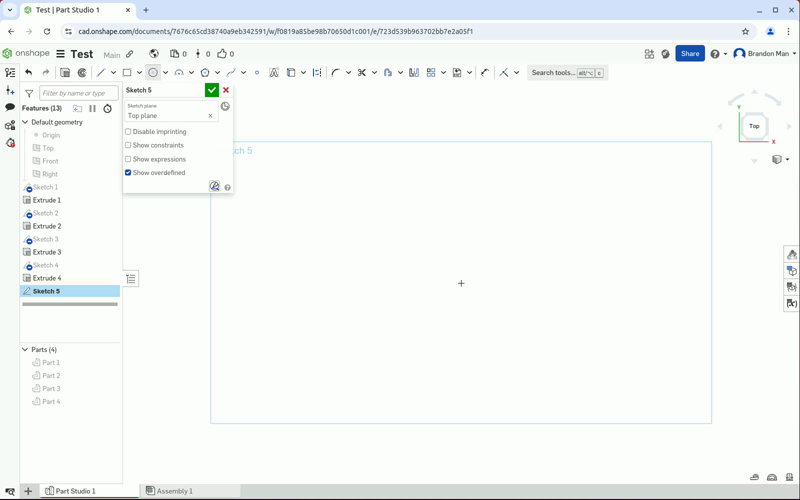
key_up(shift)
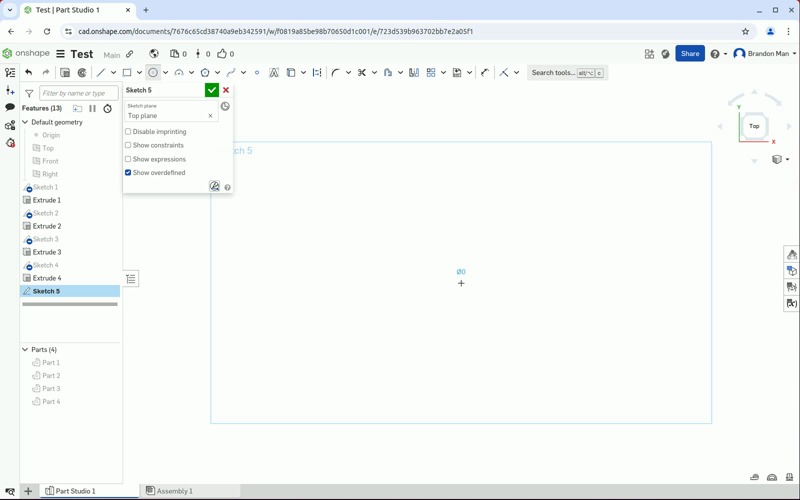
mouse_move(574, 282)
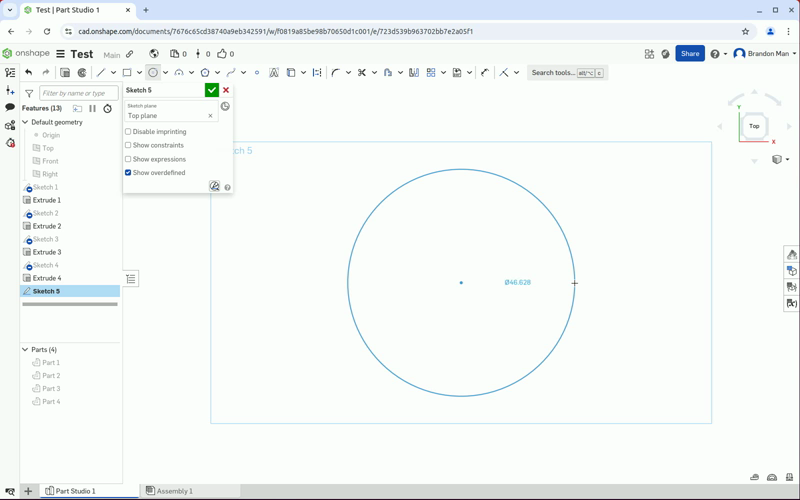
click(574, 282)
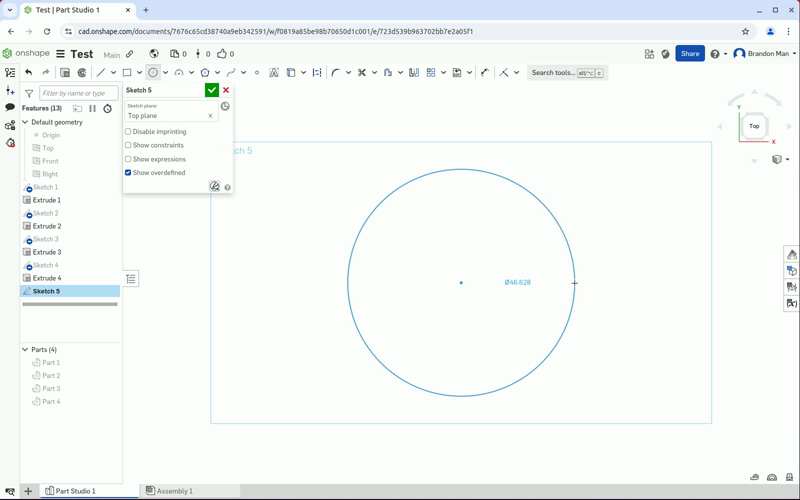
key(esc)
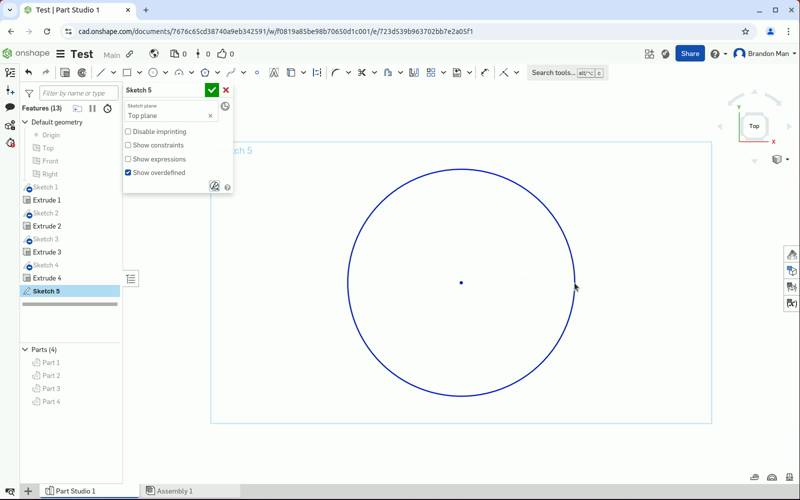
key(c)
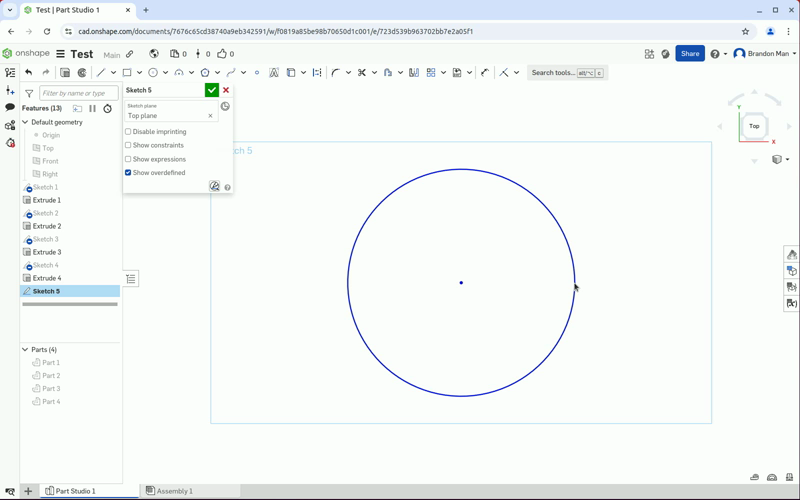
key_down(shift)
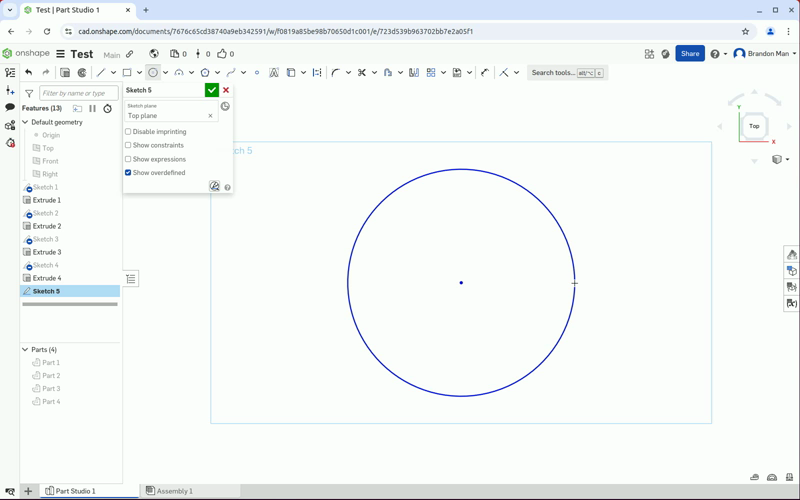
mouse_move(461, 282)
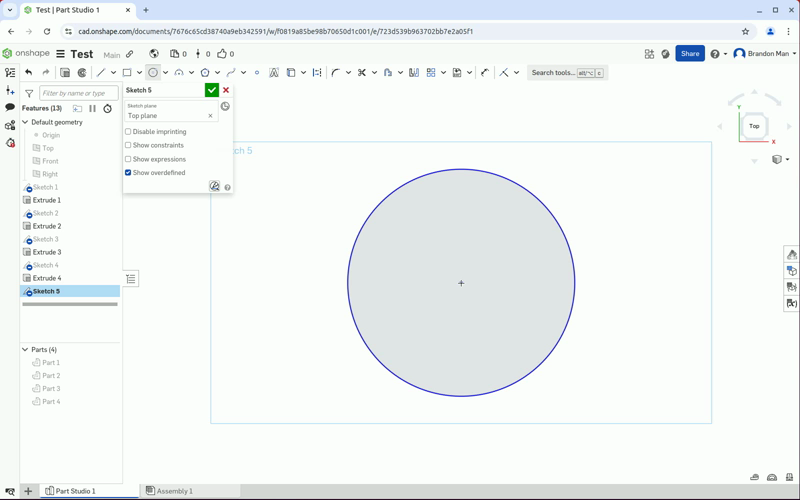
click(461, 282)
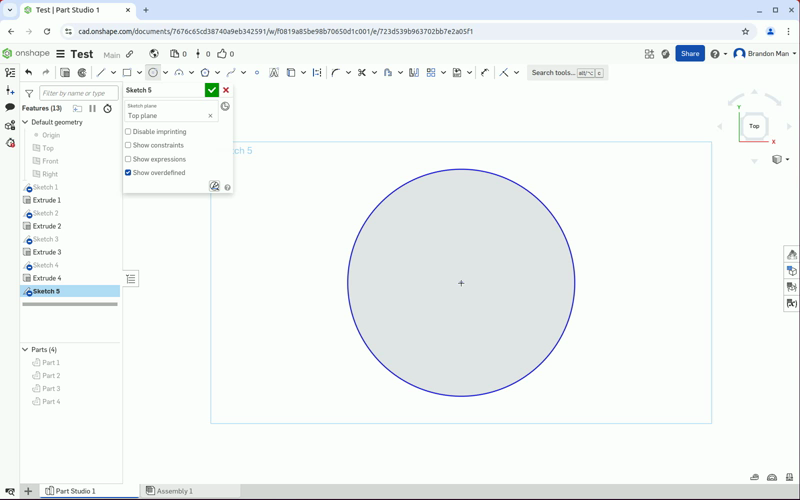
key_up(shift)
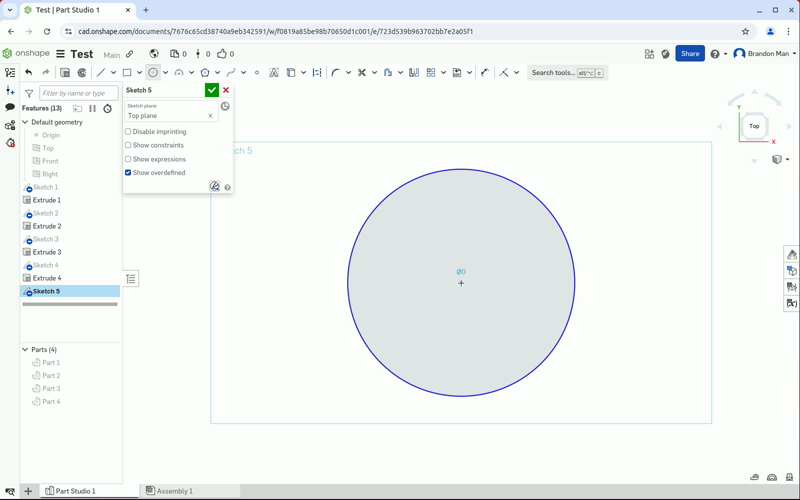
mouse_move(529, 282)
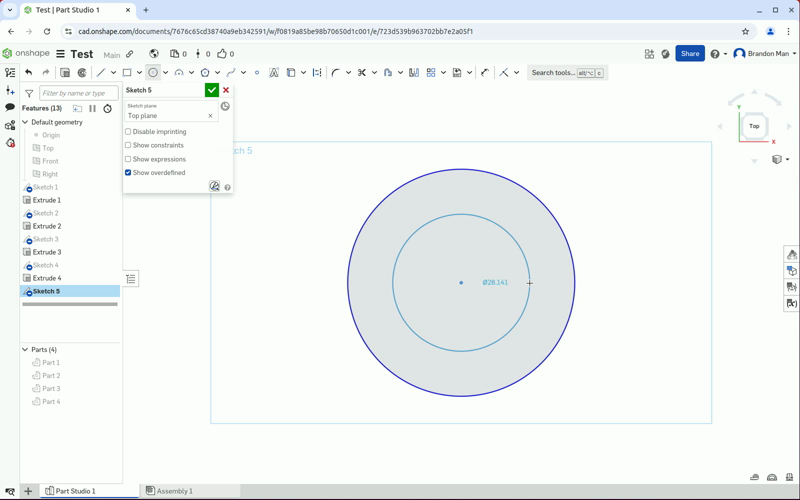
click(529, 282)
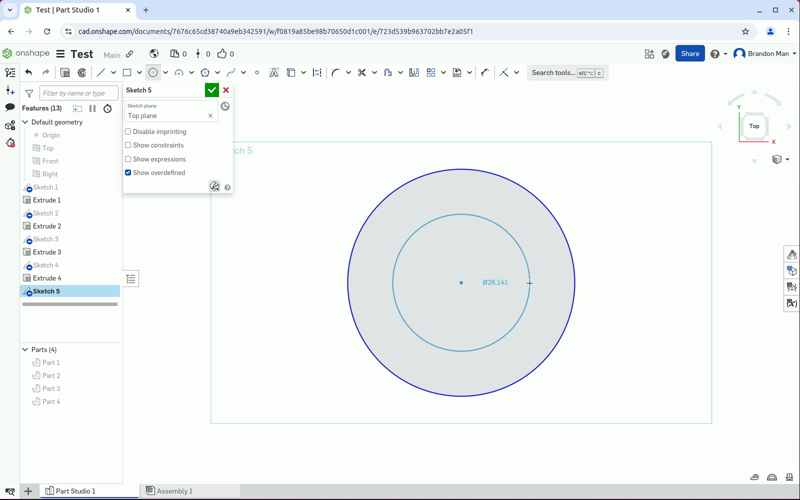
key(esc)
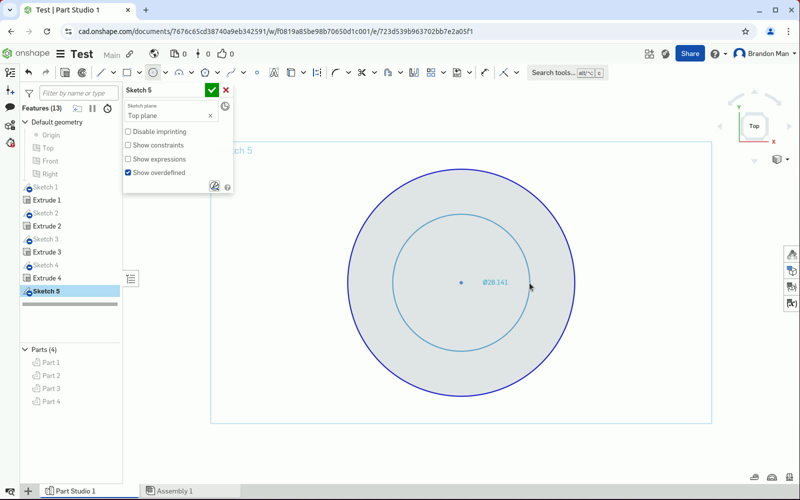
mouse_move(457, 189)
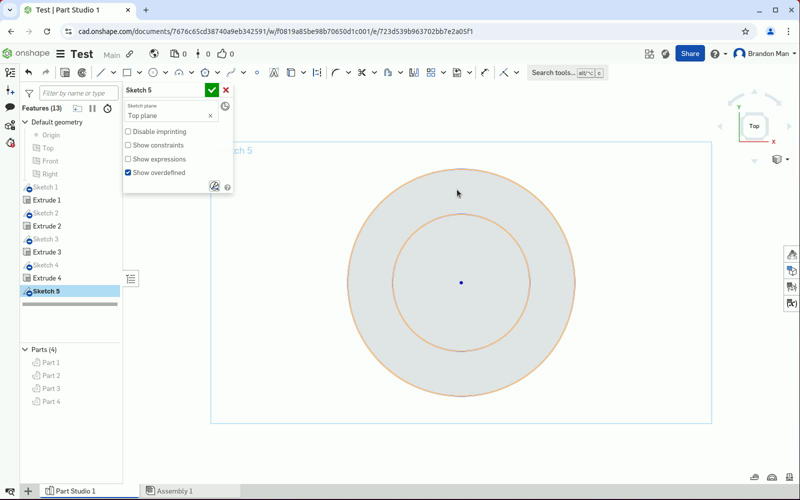
click(457, 189)
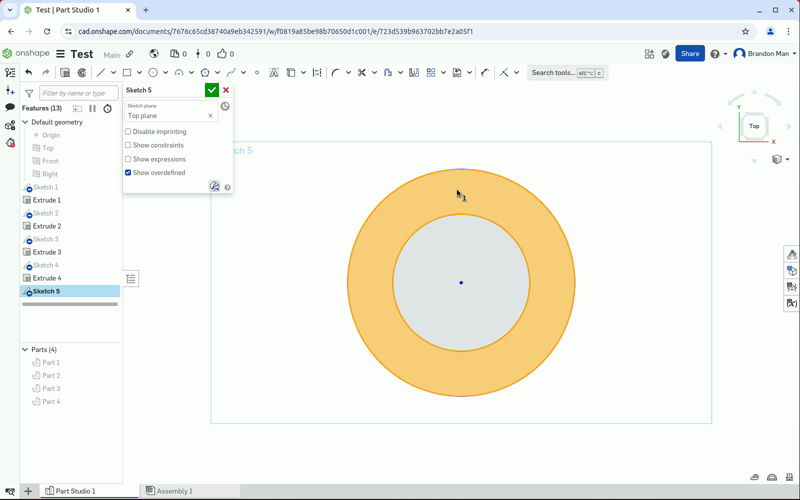
mouse_move(73, 352)
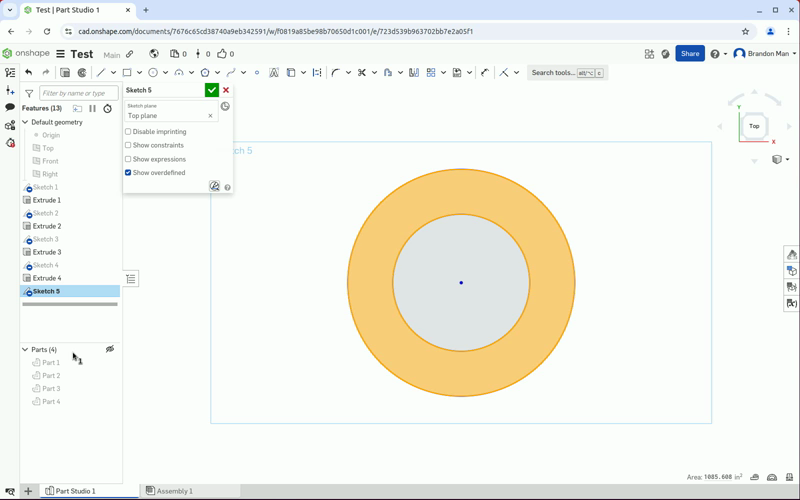
key(shift+y)
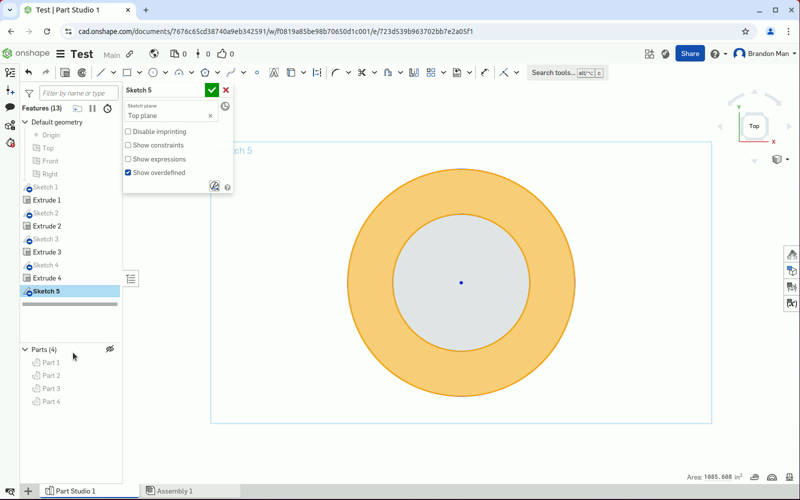
key(shift+e)
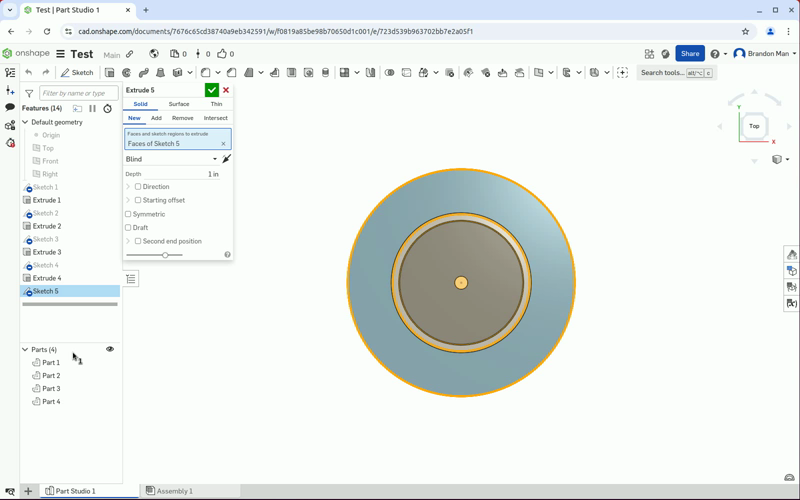
mouse_move(143, 106)
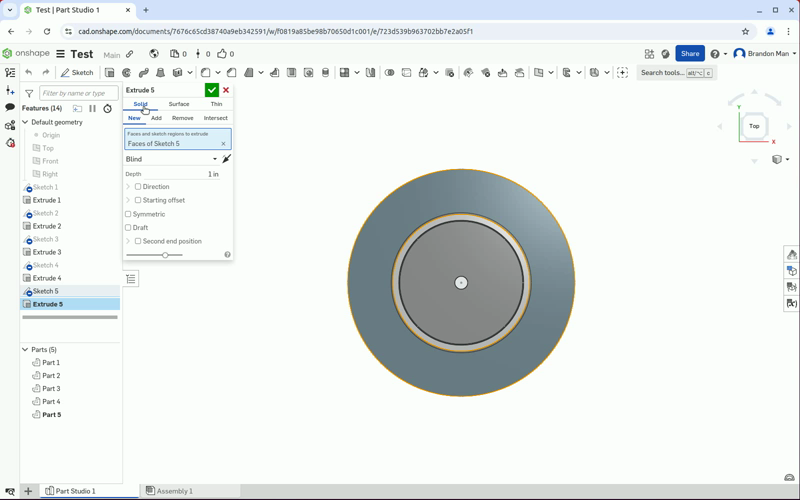
click(143, 106)
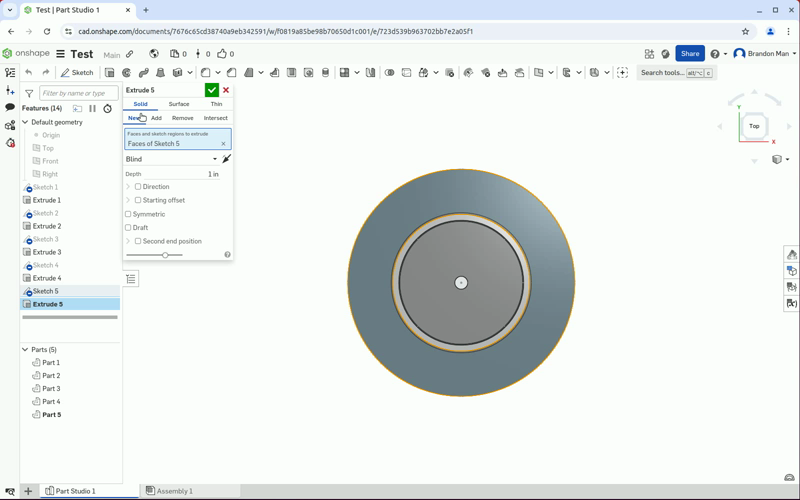
mouse_move(137, 120)
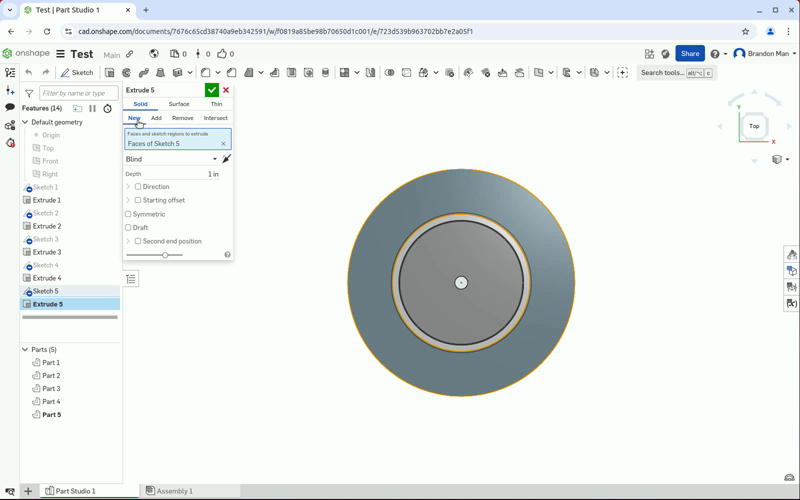
click(137, 120)
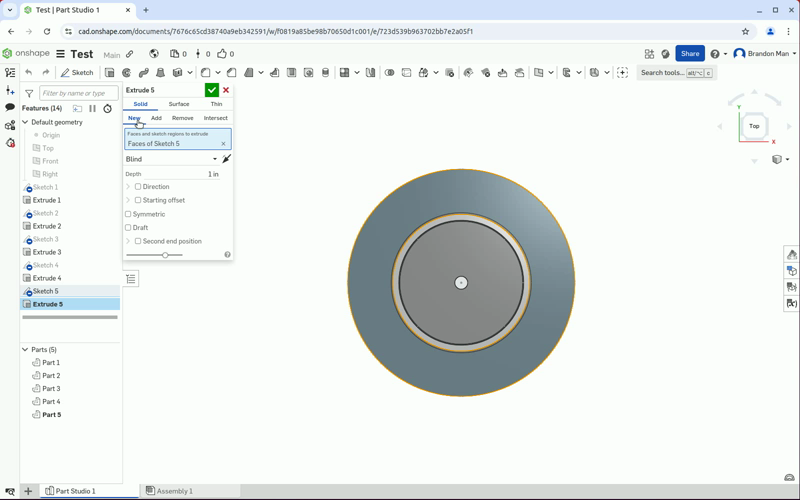
key(tab, 4)
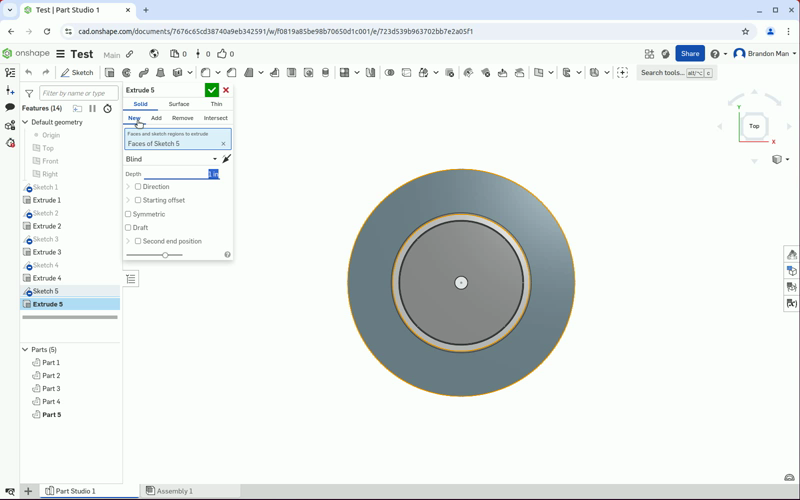
text(1.685)
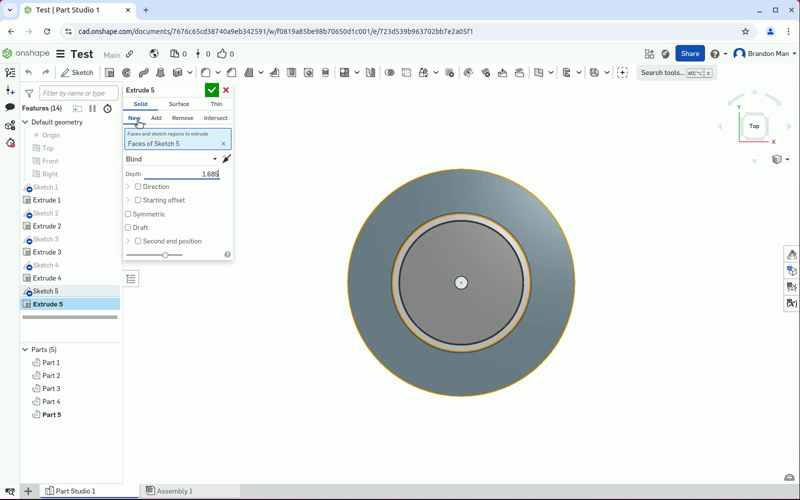
key(enter)
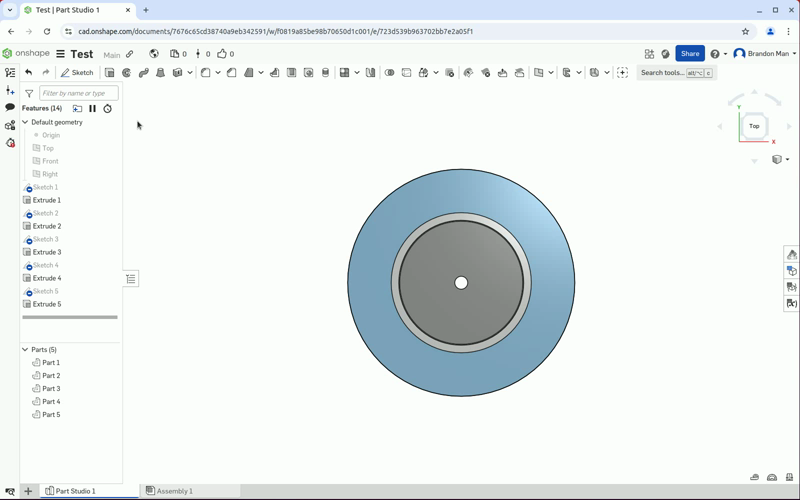
key(shift+h)
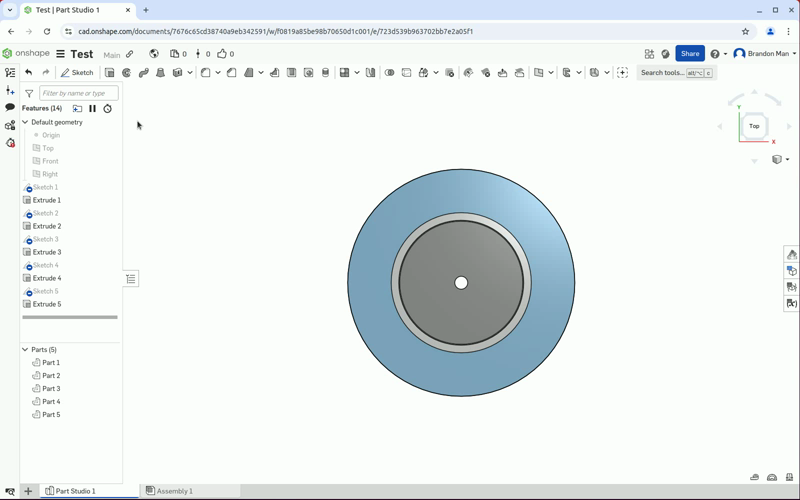
key(shift+h)
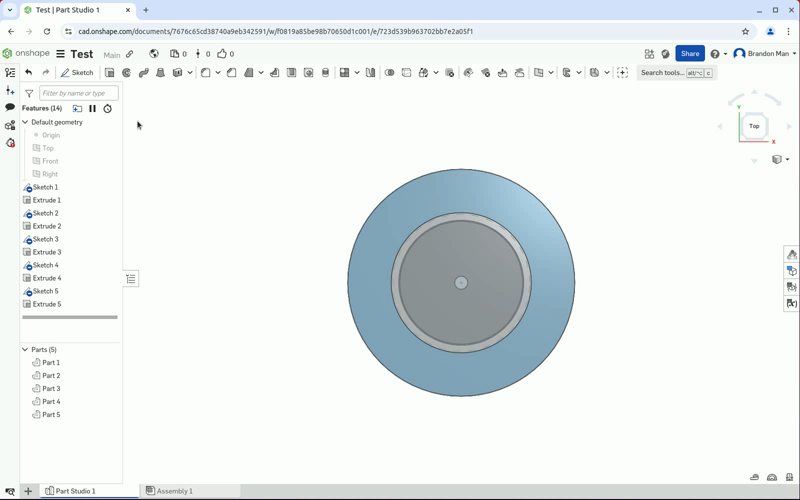
key(shift+7)
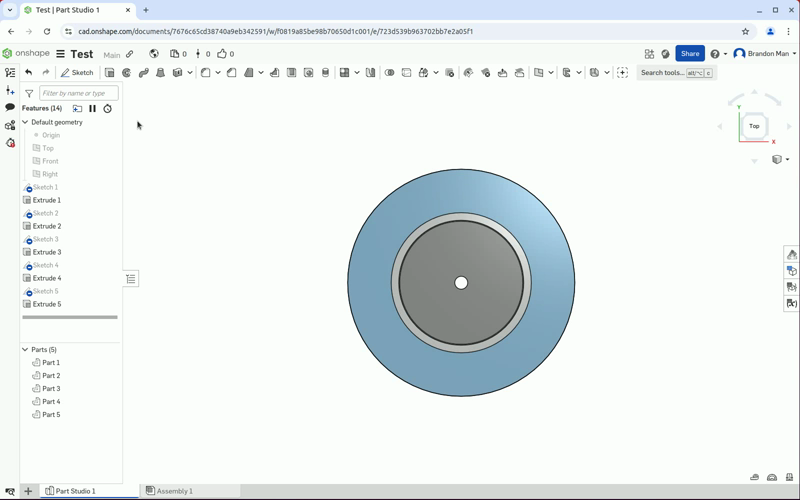
key(up, 3)
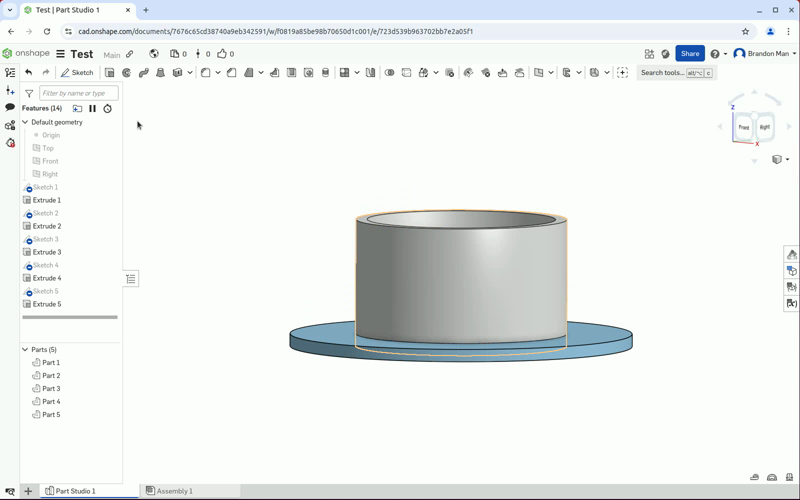
key(left, 3)
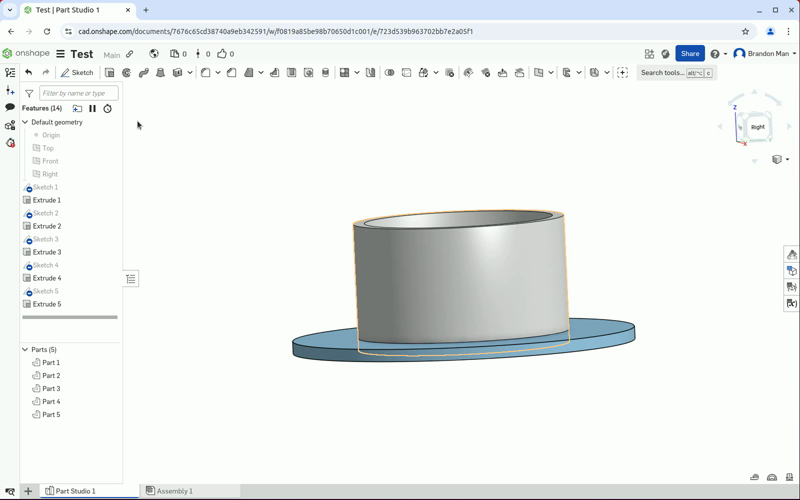
key(right, 3)
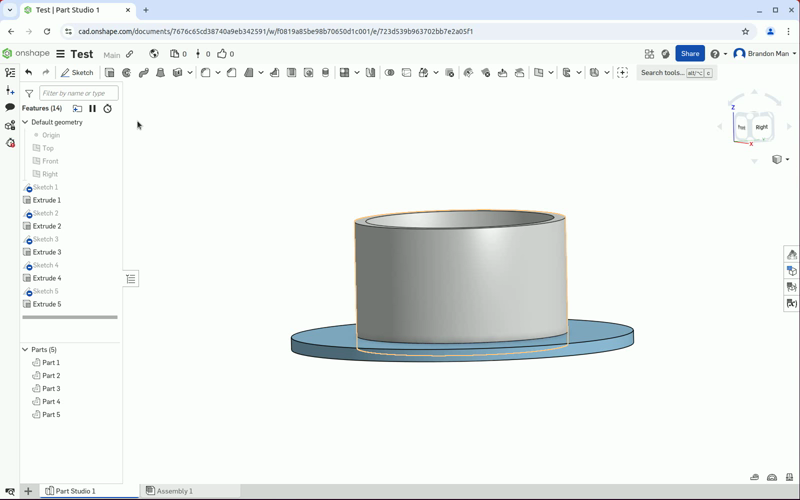
key(down, 3)
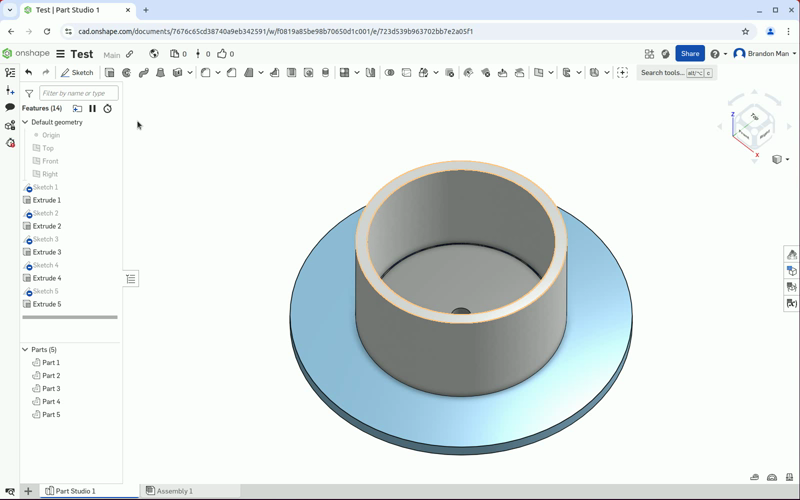
mouse_move(73, 189)
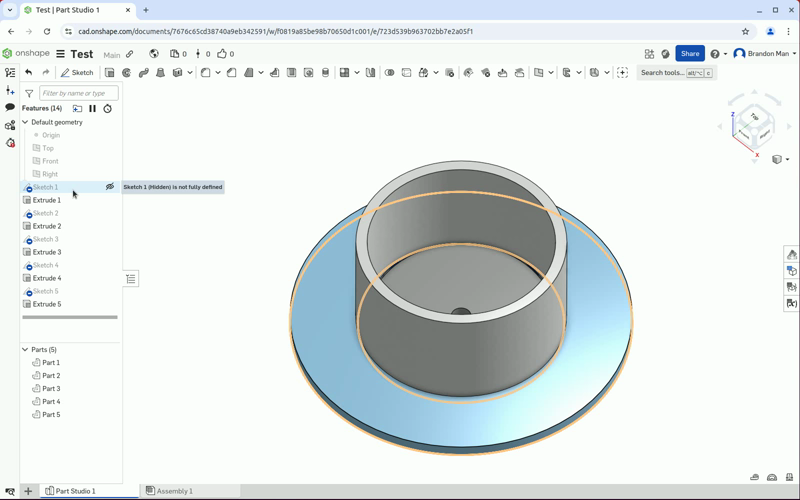
click(73, 189)